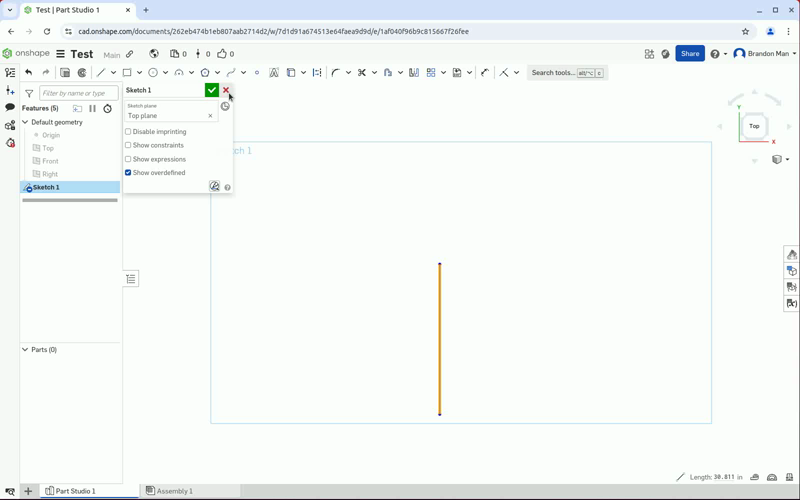
key(shift+h)
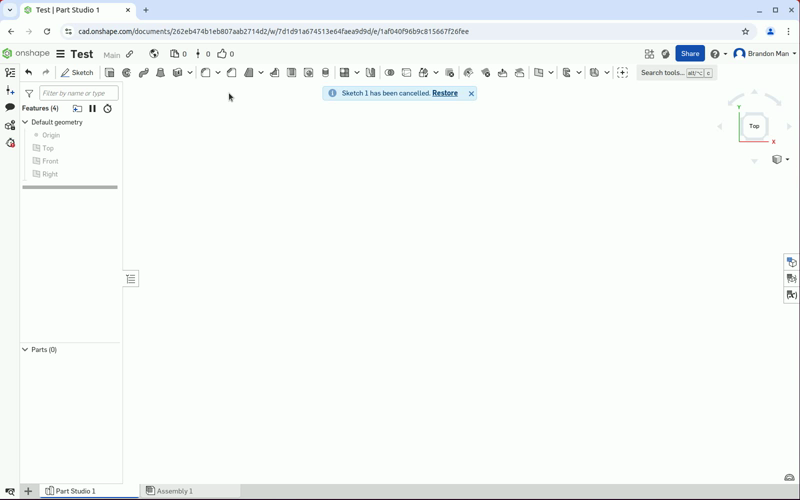
mouse_move(73, 352)
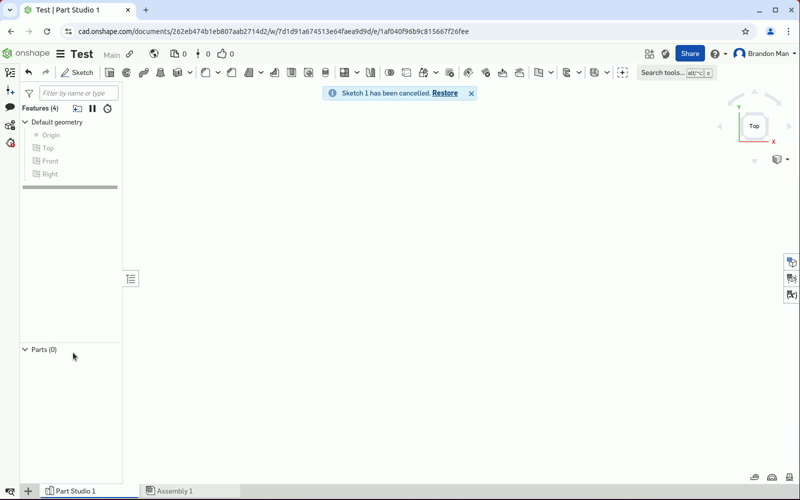
key(y)
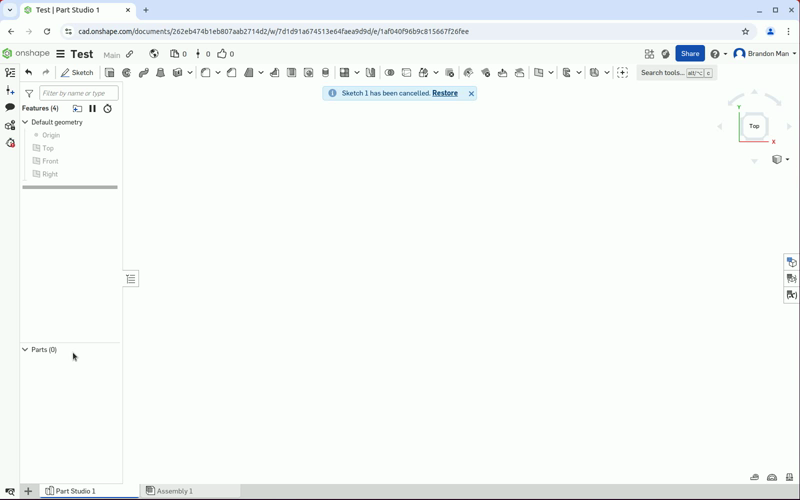
key(shift+p)
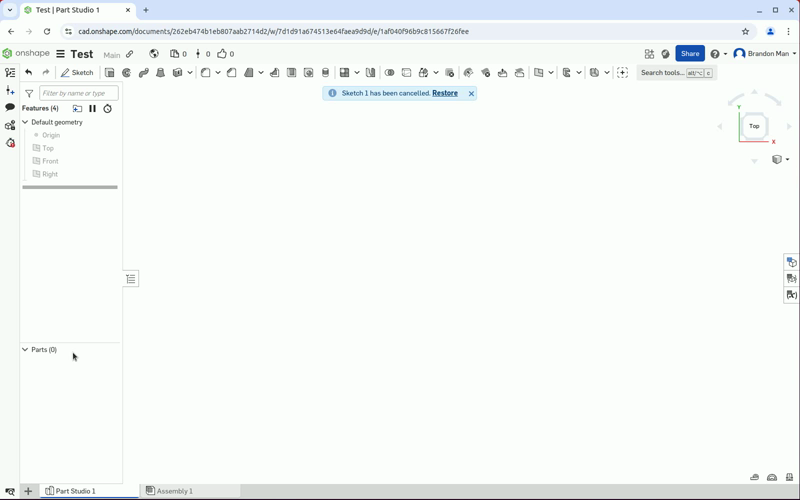
key(space)
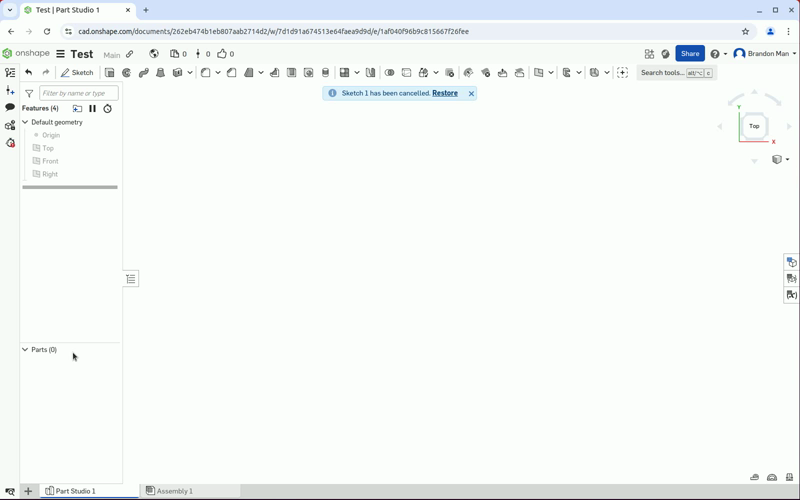
key_down(shift)
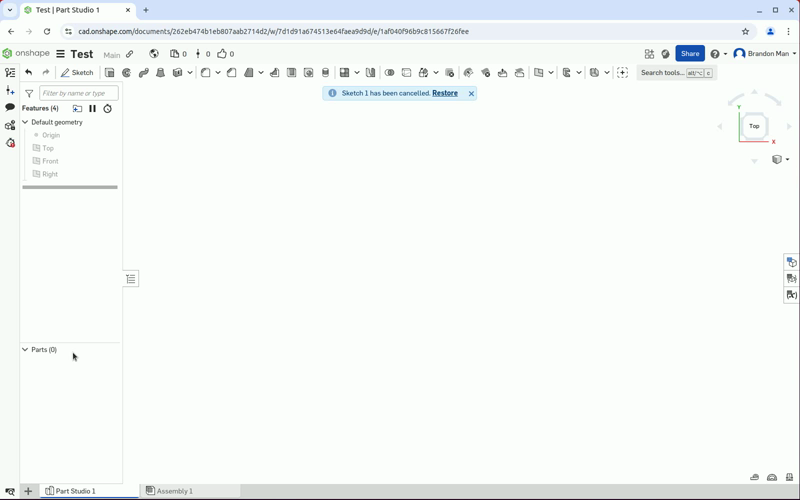
key(up)
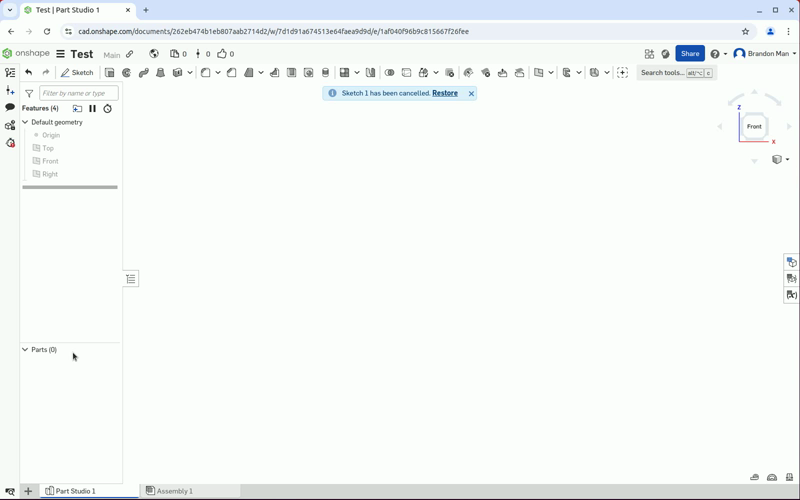
key_up(shift)
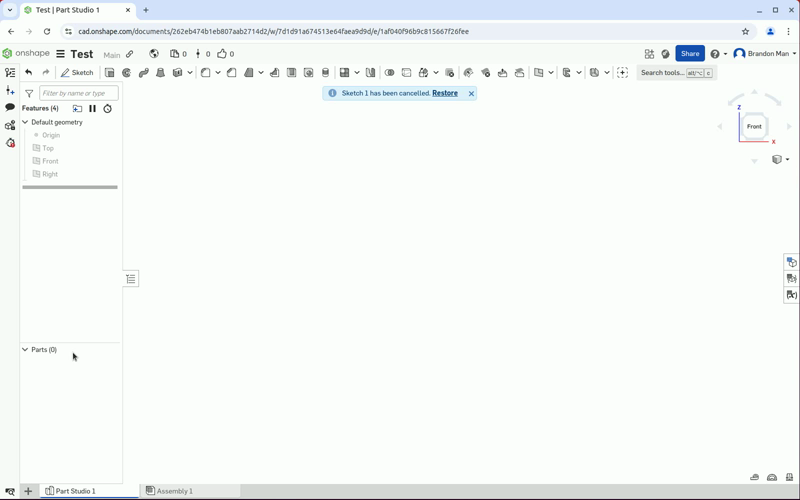
mouse_move(73, 352)
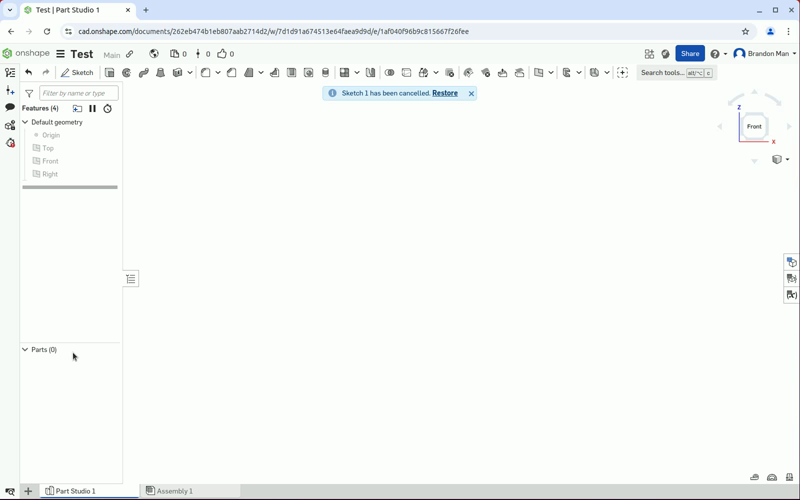
key(shift+y)
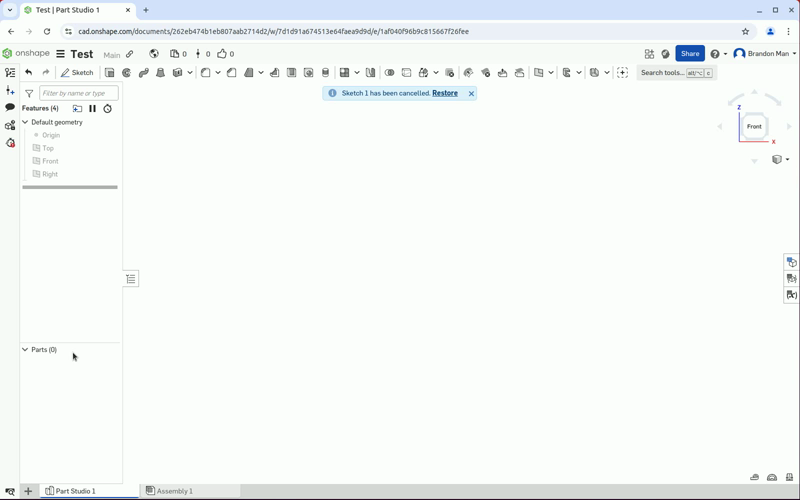
key(shift+s)
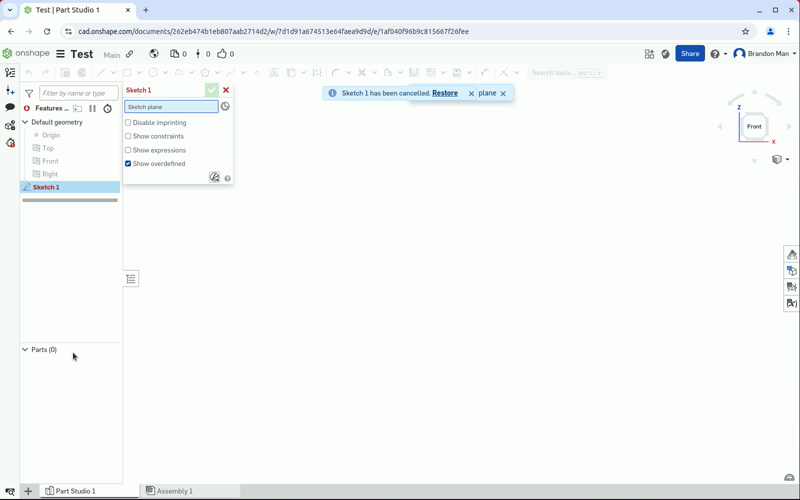
mouse_move(73, 163)
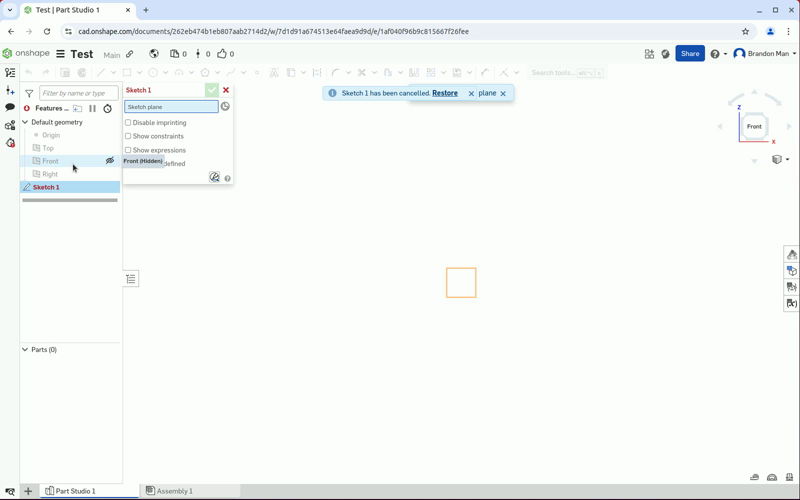
click(73, 163)
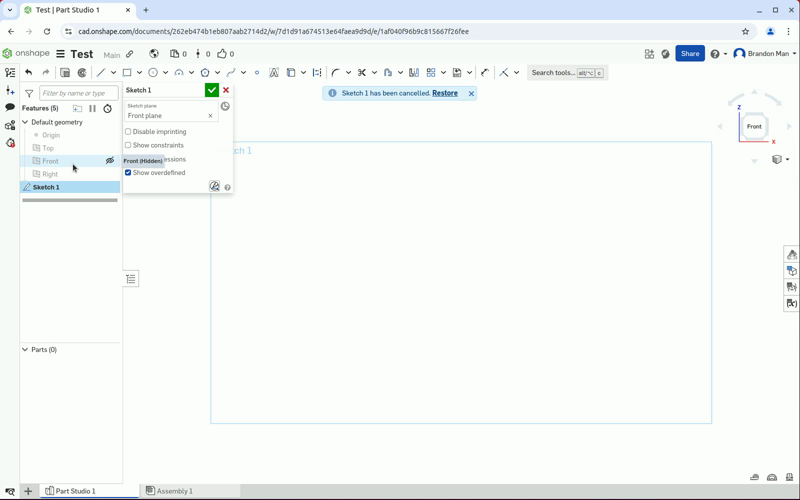
mouse_move(73, 352)
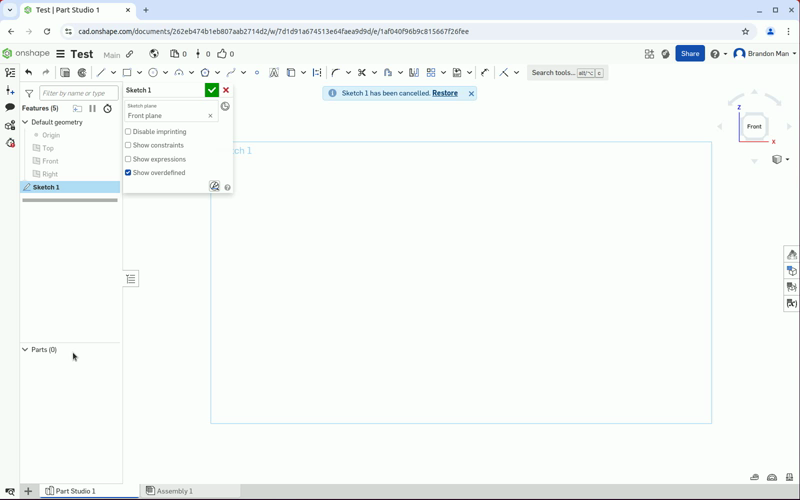
key(y)
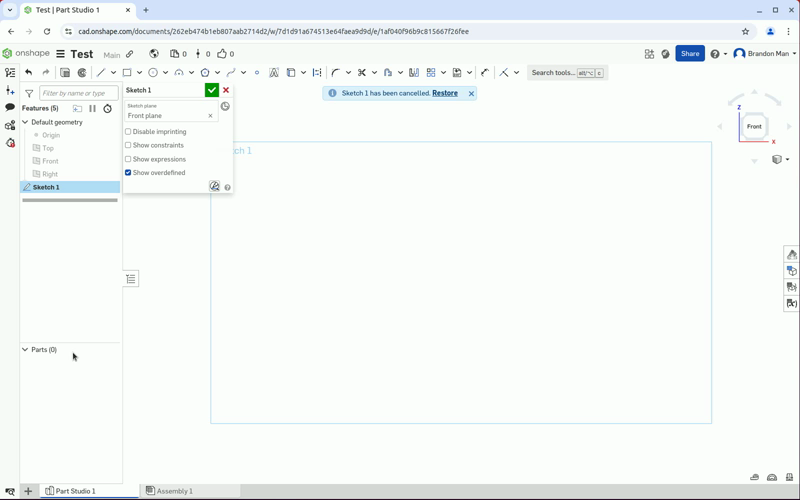
key(l)
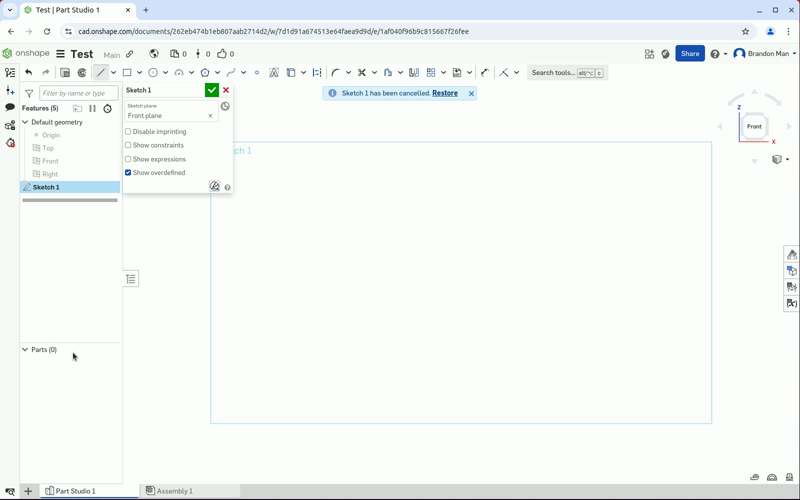
key_down(shift)
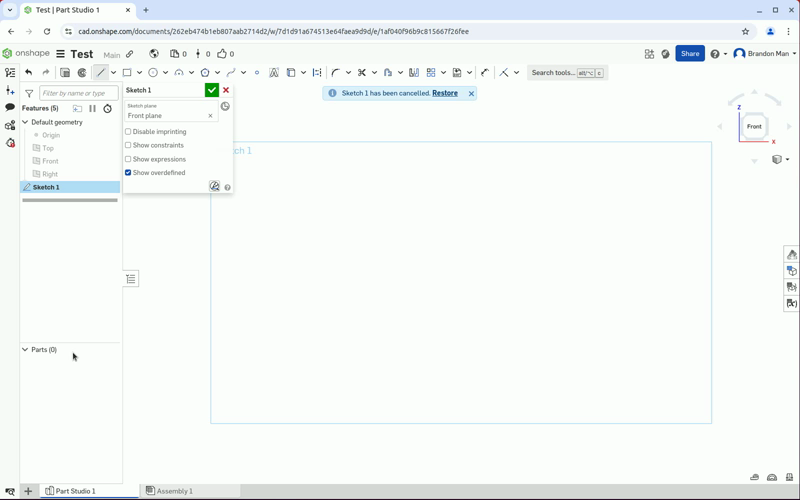
mouse_move(348, 301)
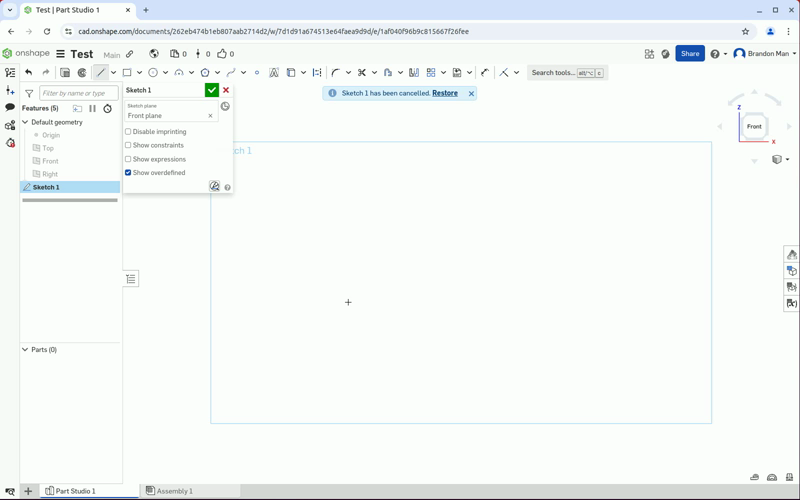
click(348, 301)
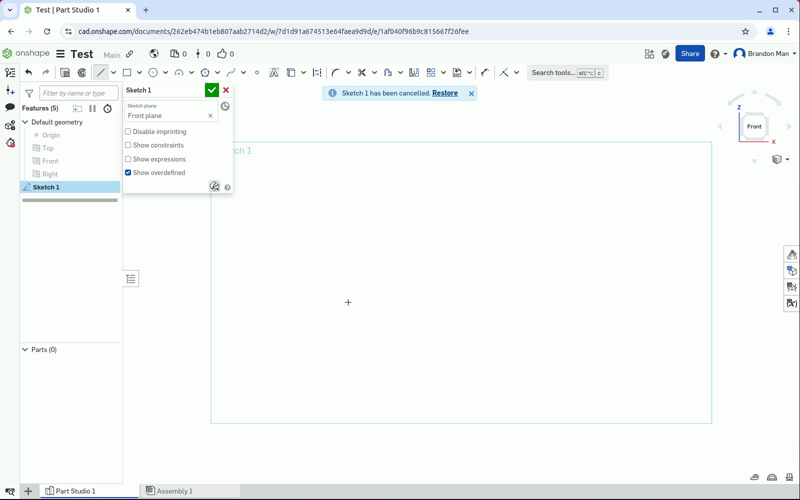
key_up(shift)
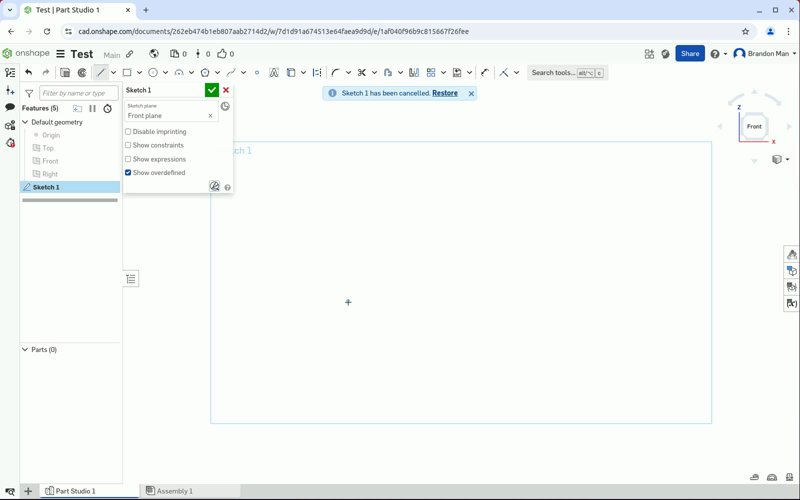
key_down(shift)
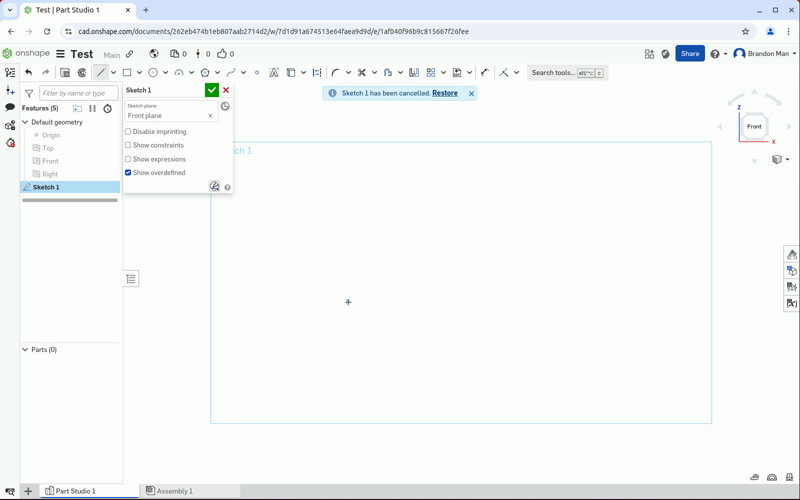
mouse_move(423, 301)
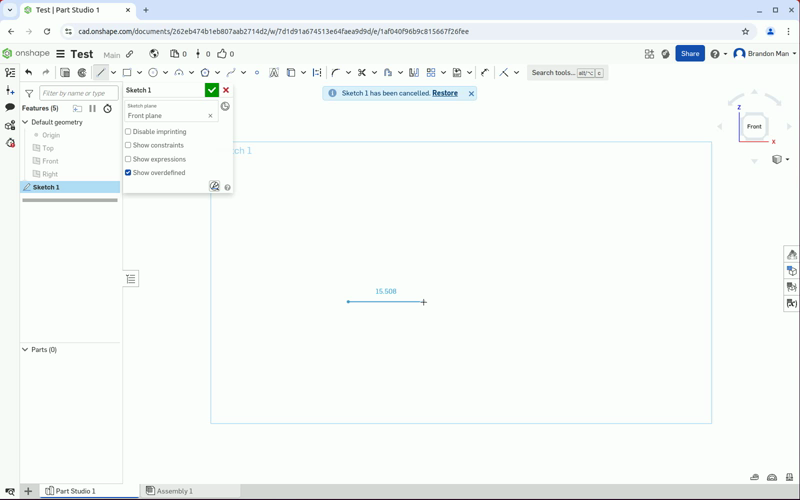
click(423, 301)
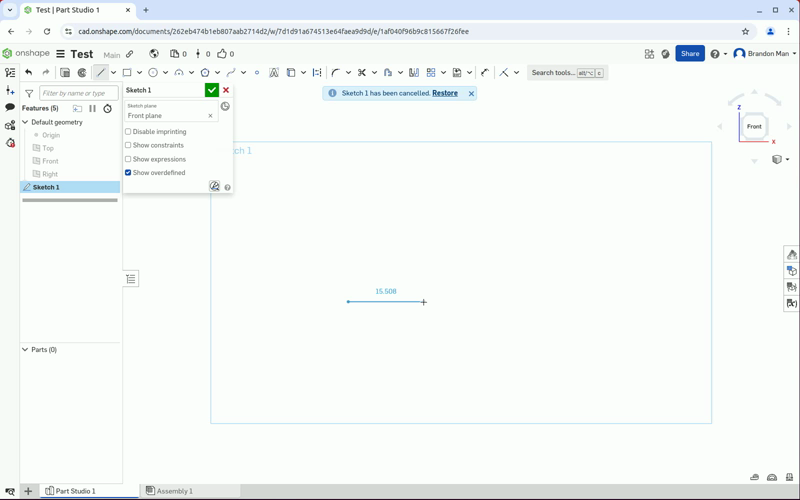
key_up(shift)
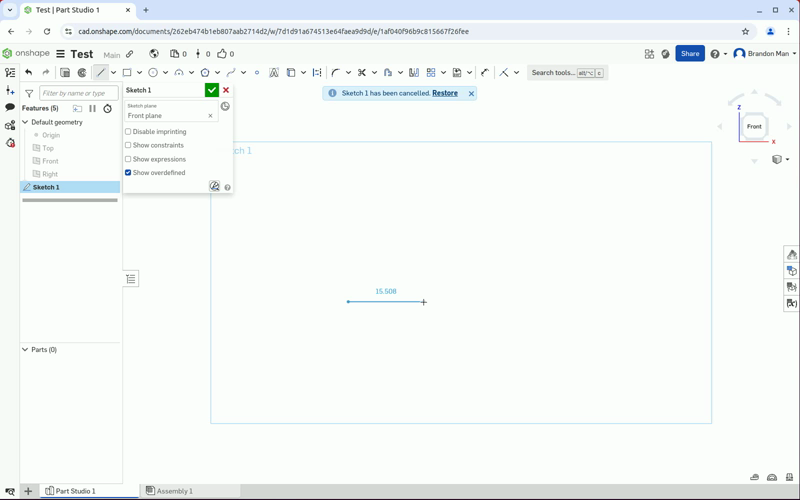
key_down(shift)
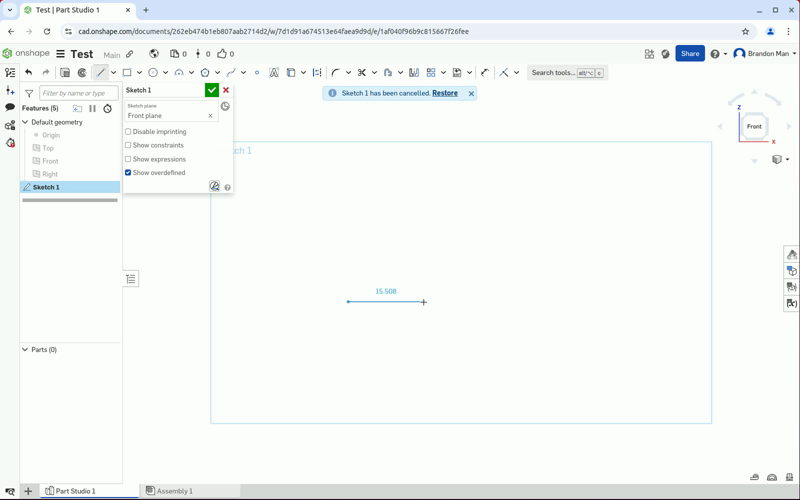
mouse_move(496, 301)
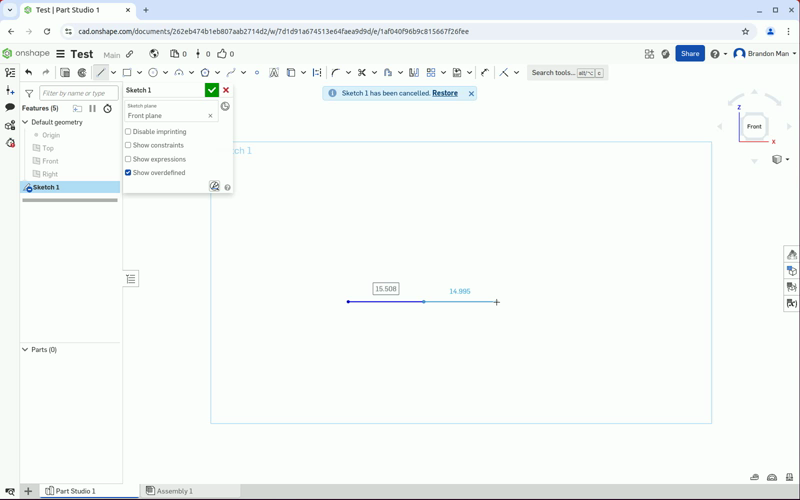
click(496, 301)
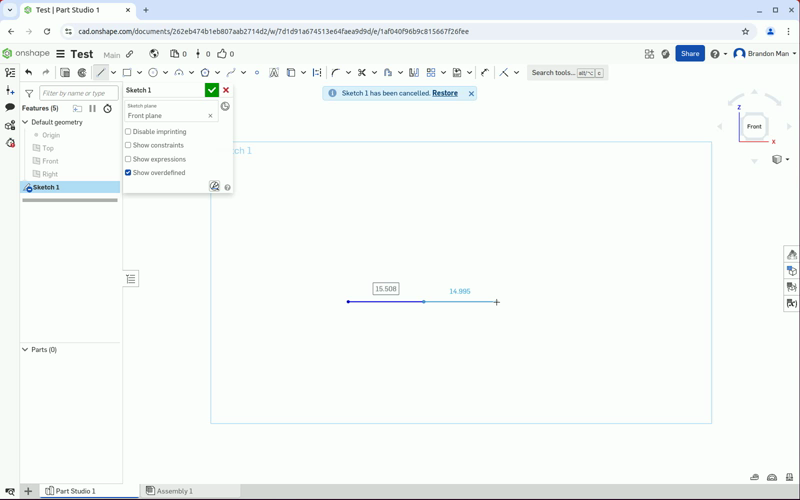
key_up(shift)
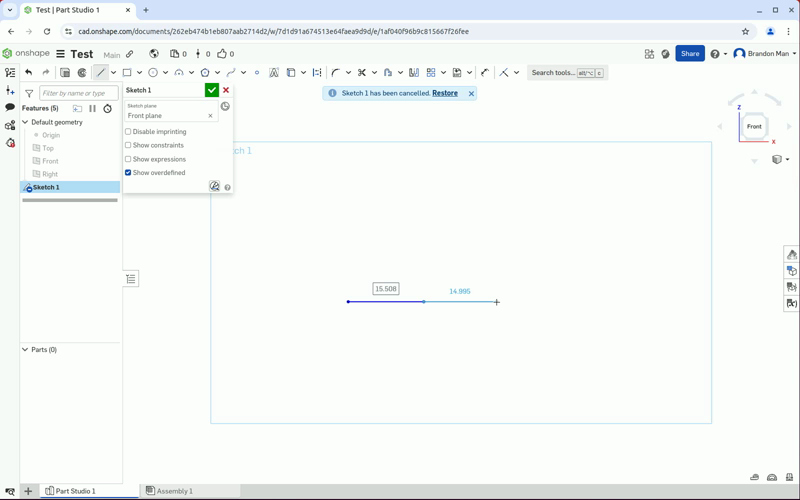
key_down(shift)
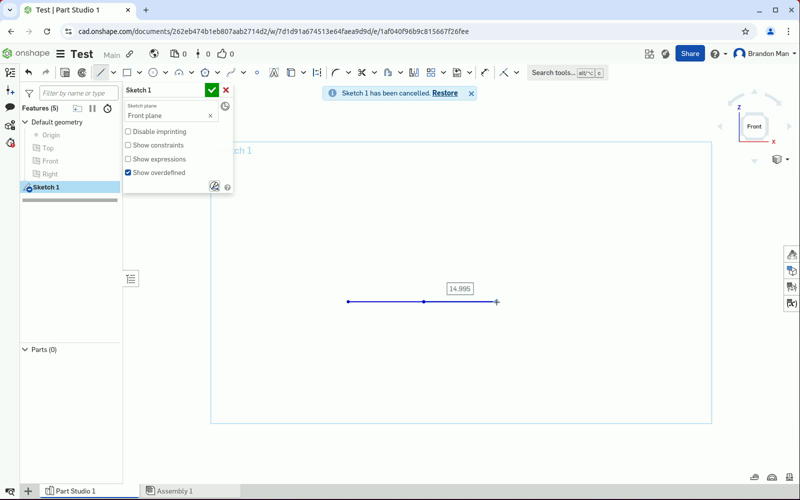
mouse_move(572, 301)
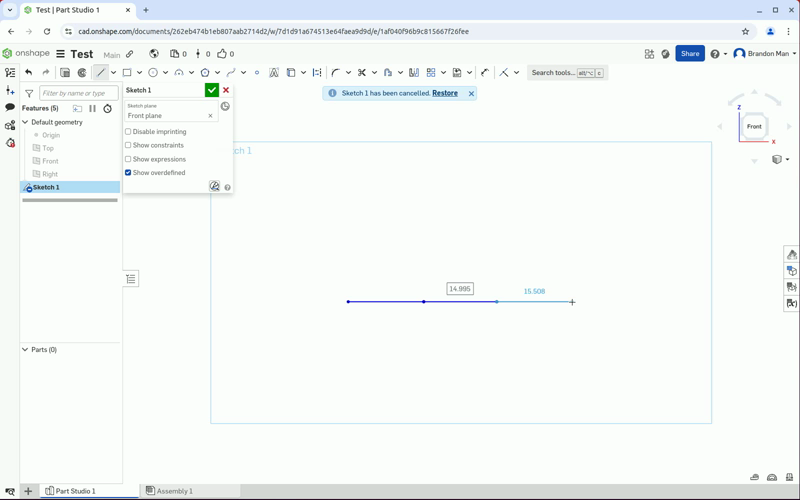
click(572, 301)
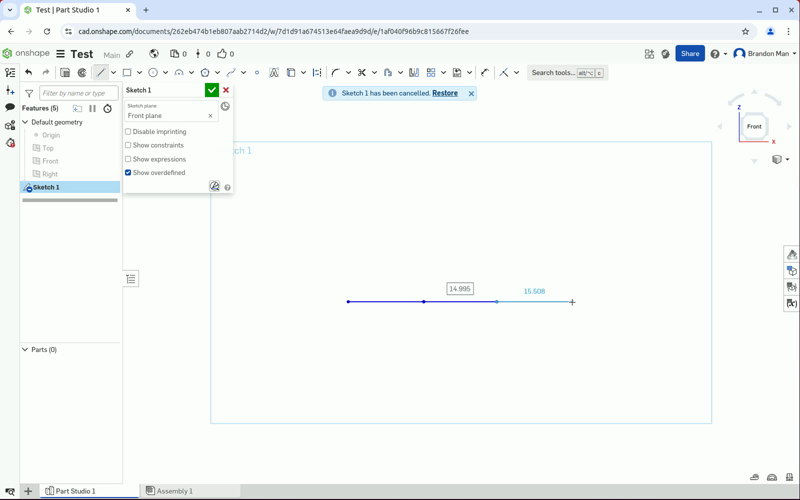
key_up(shift)
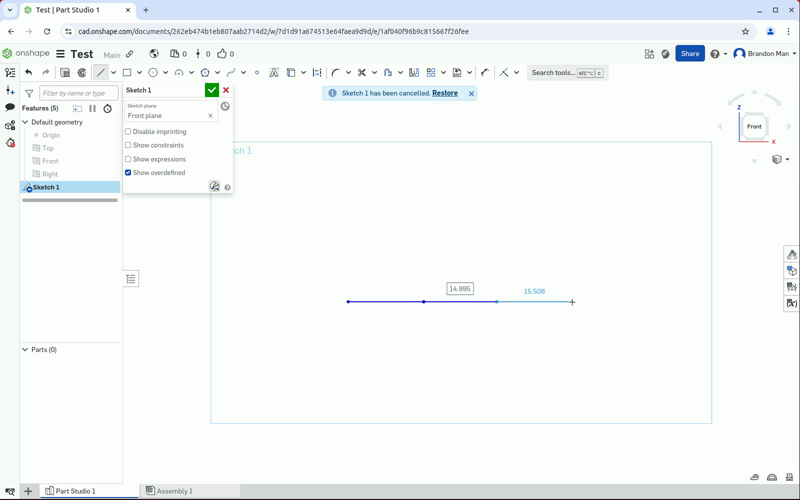
key_down(shift)
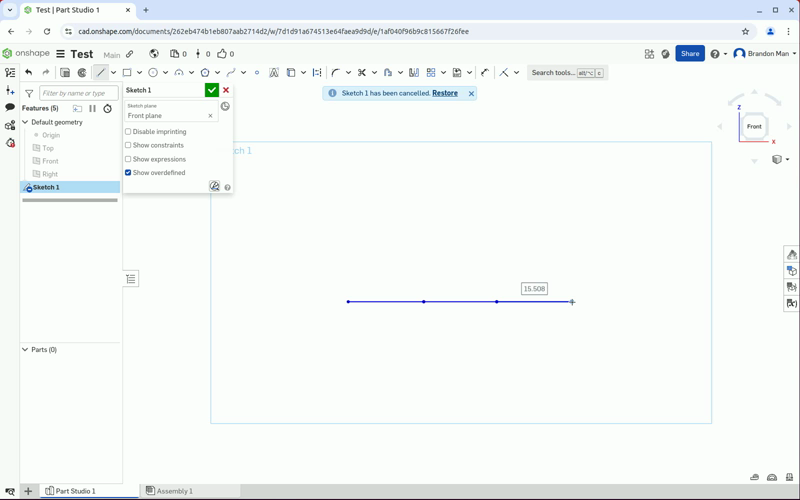
mouse_move(589, 301)
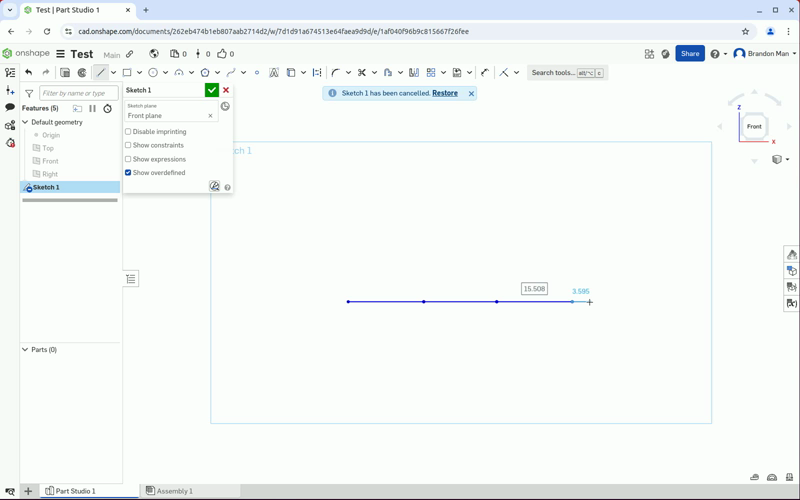
mouse_move(572, 282)
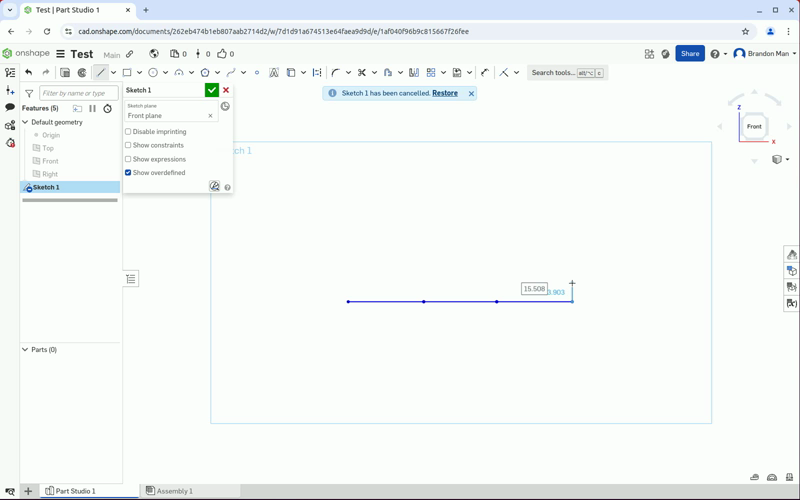
click(572, 282)
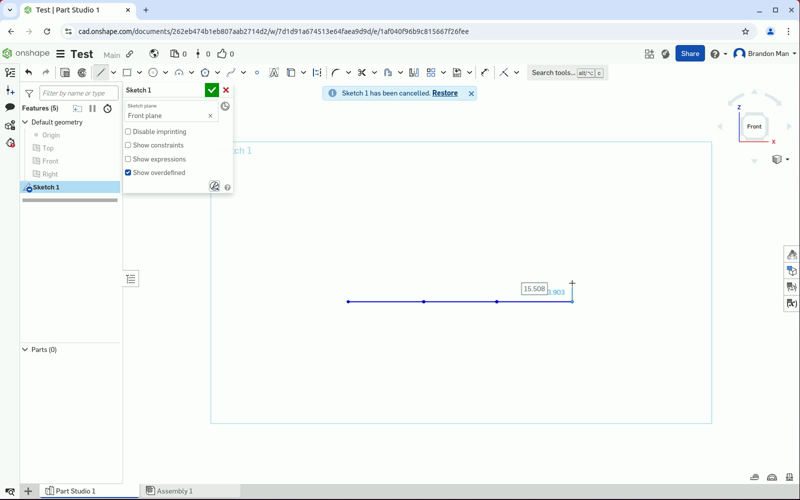
key_up(shift)
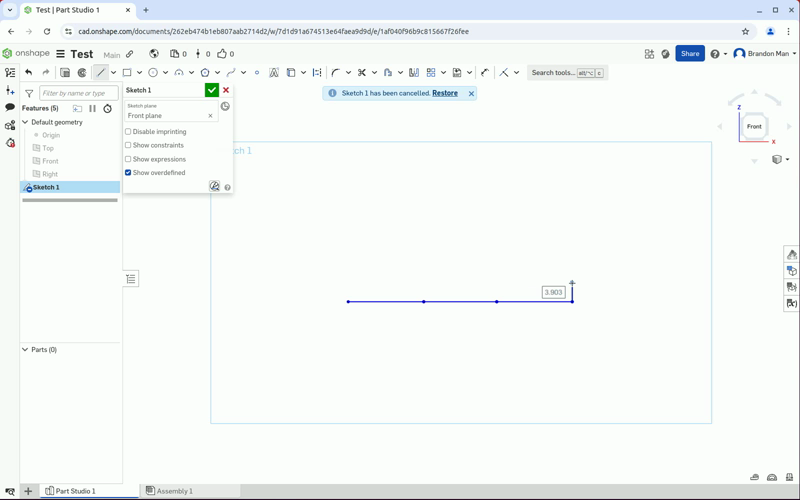
key_down(shift)
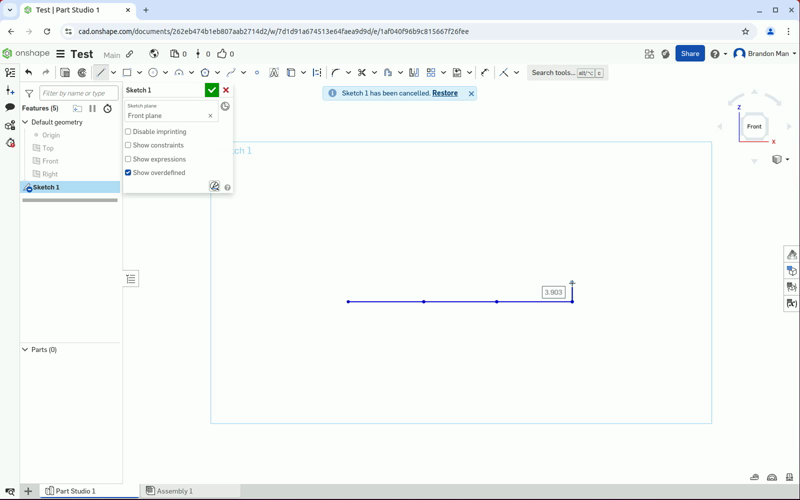
mouse_move(348, 282)
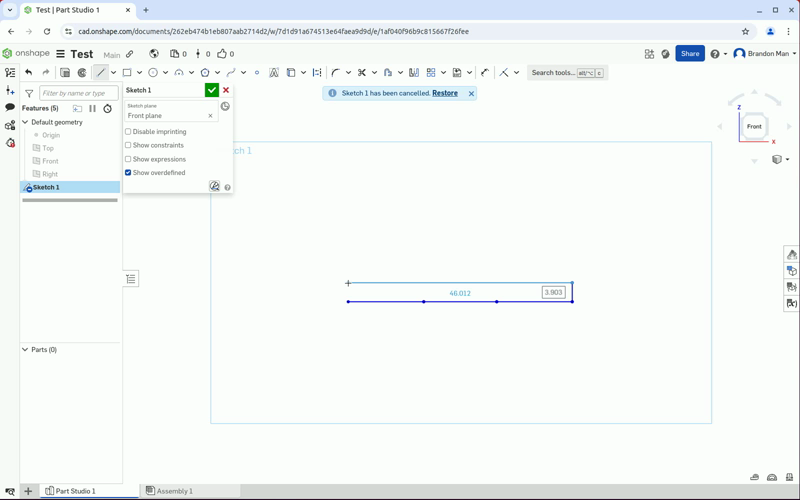
click(348, 282)
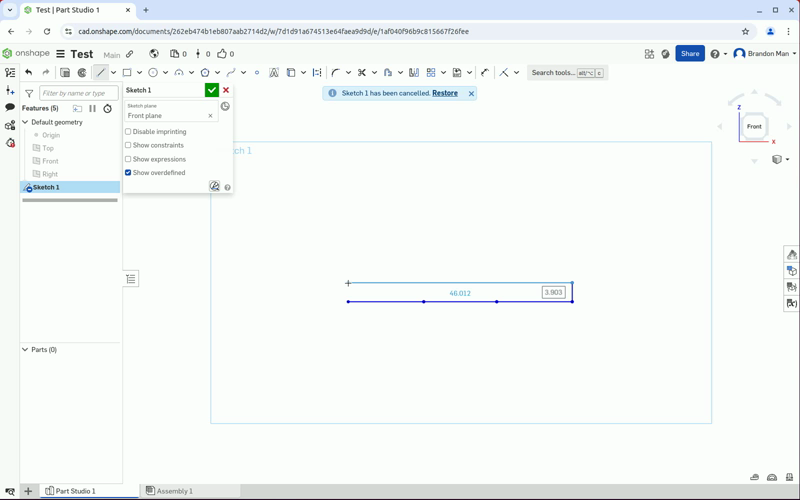
key_up(shift)
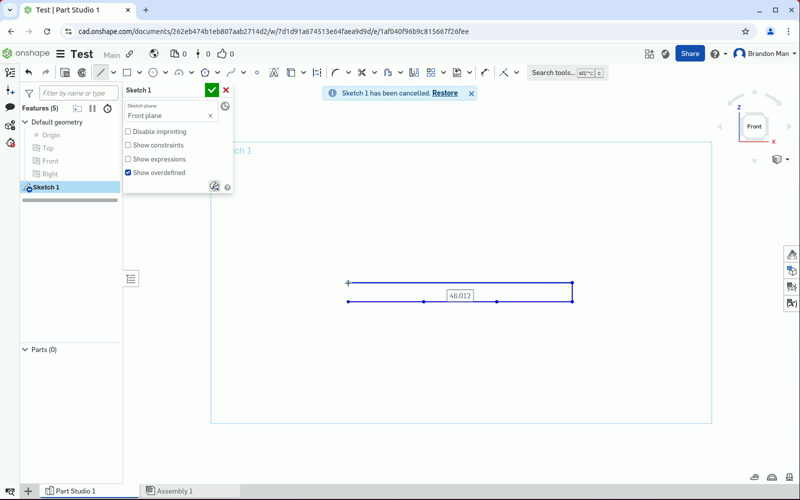
mouse_move(378, 282)
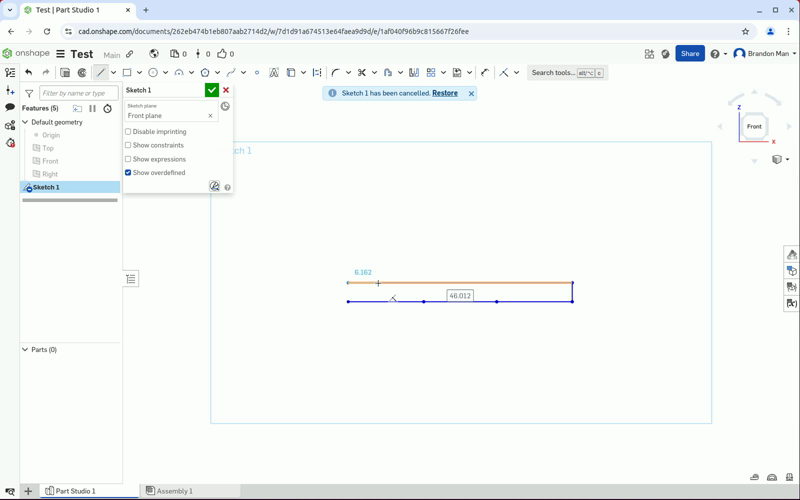
key_down(shift)
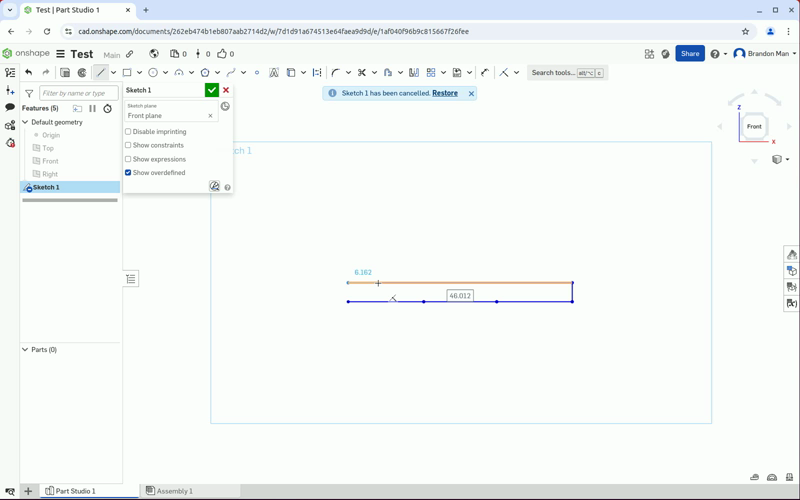
mouse_move(348, 301)
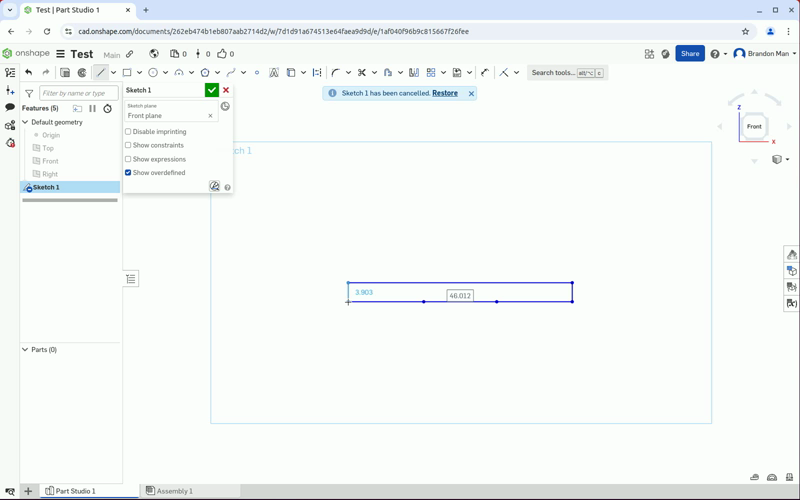
key_up(shift)
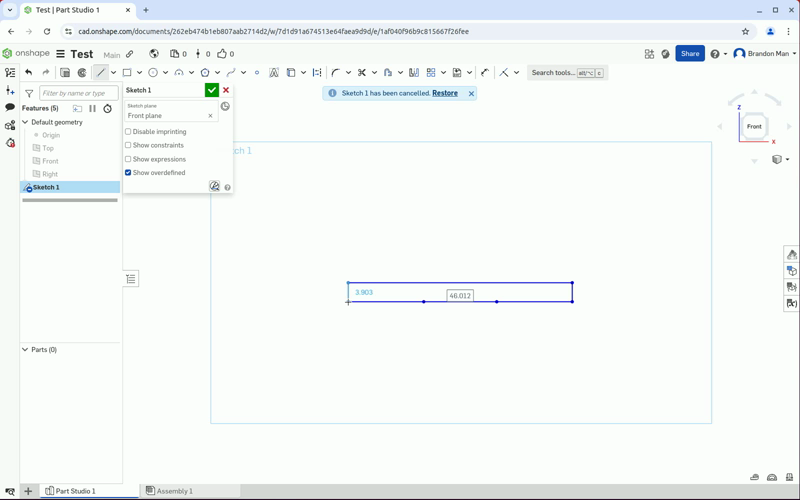
click(348, 301)
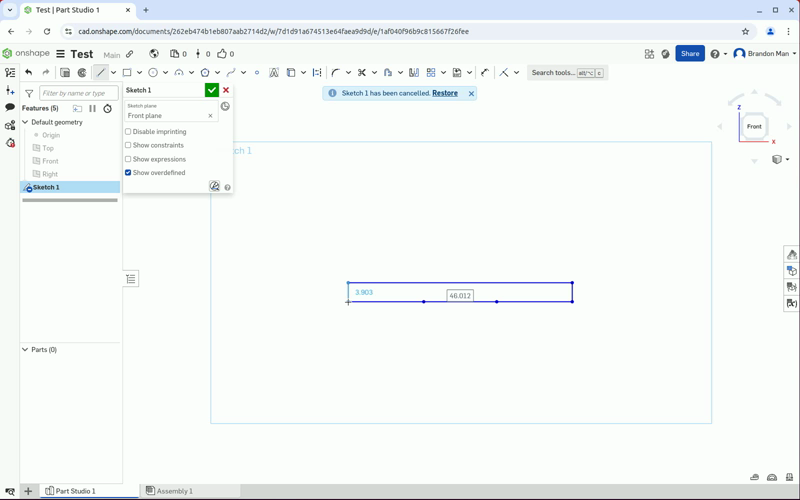
key(esc)
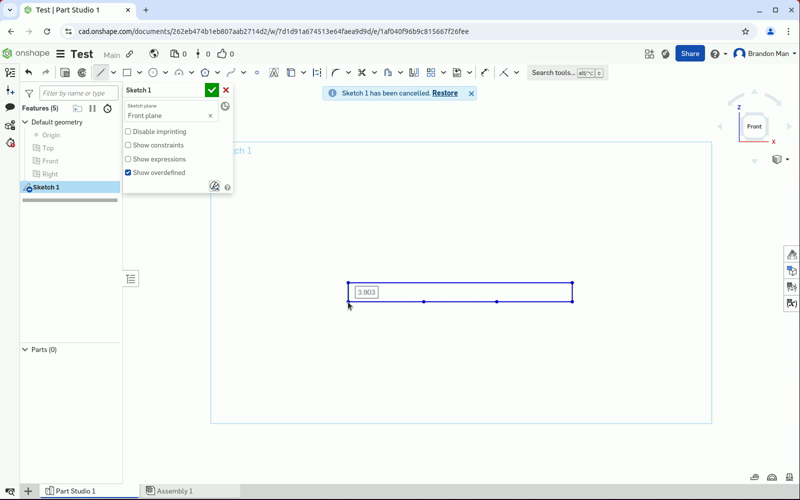
mouse_move(358, 294)
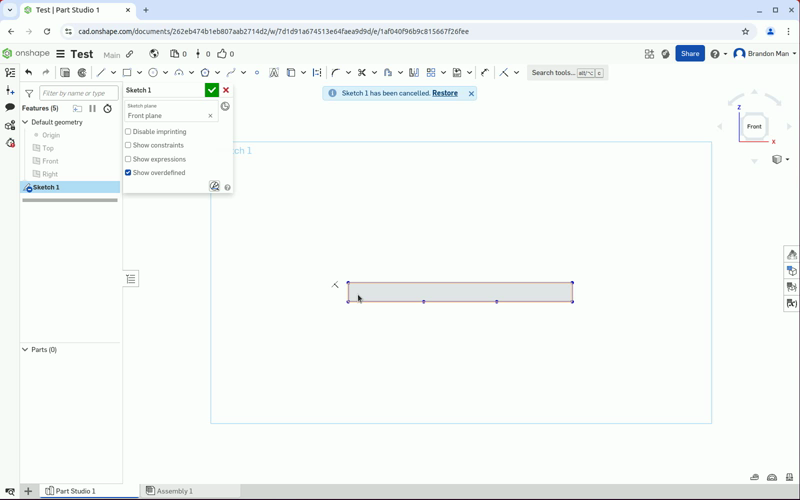
click(358, 294)
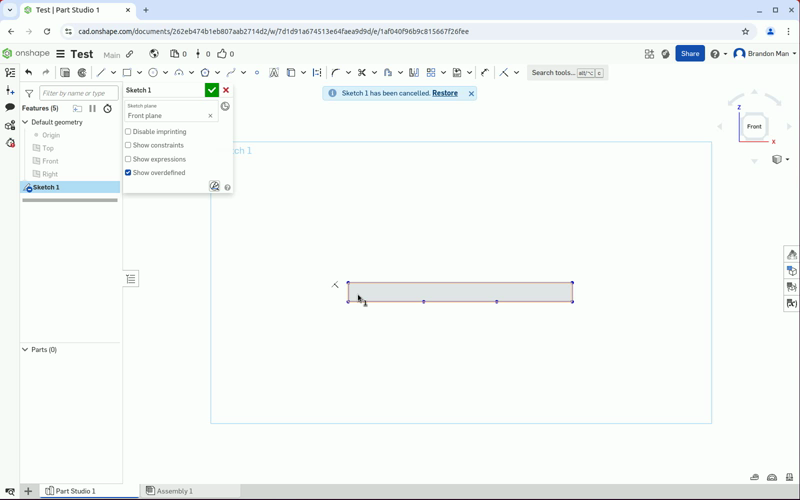
mouse_move(73, 352)
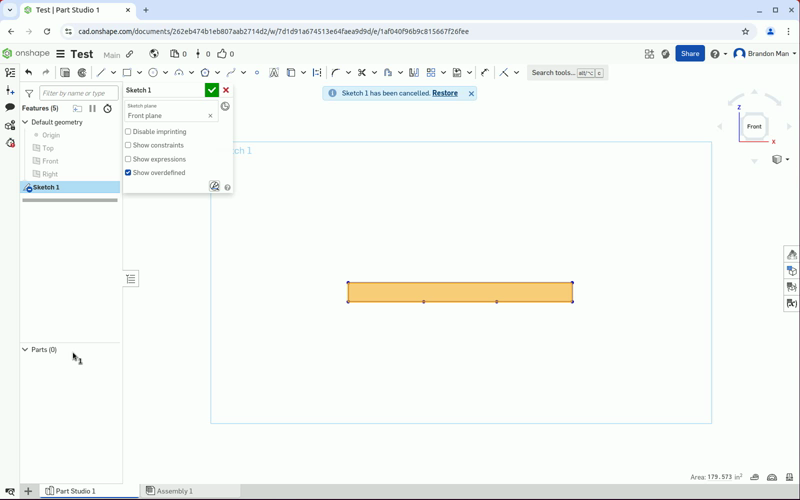
key(shift+y)
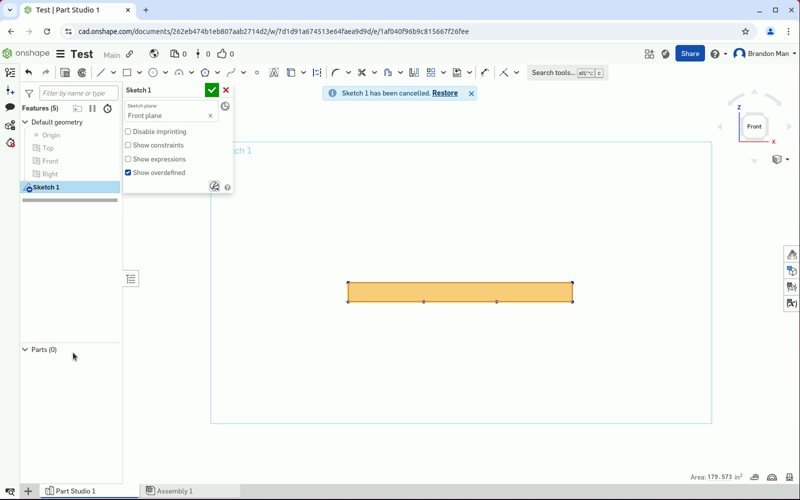
key(shift+e)
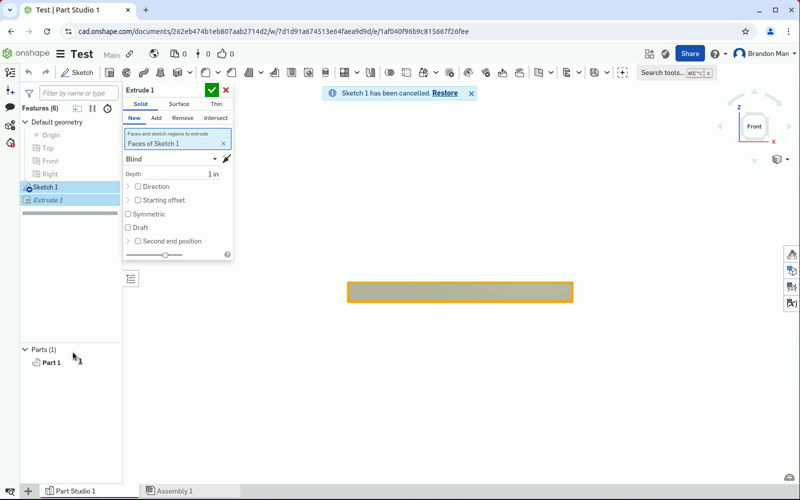
mouse_move(143, 106)
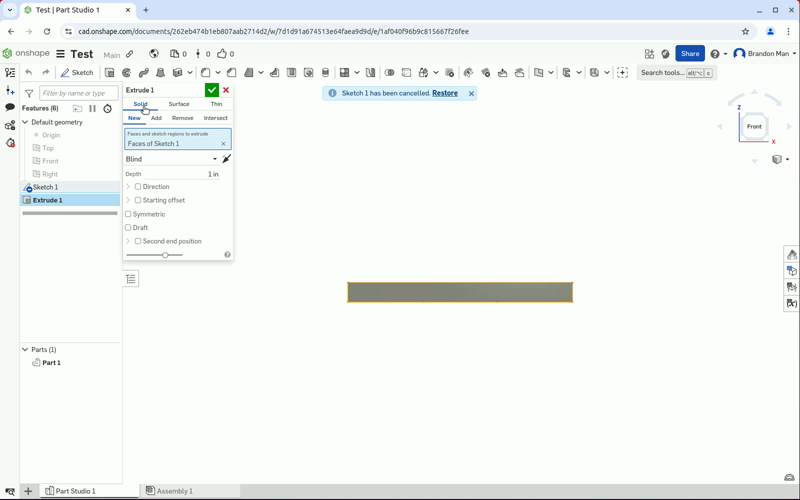
click(143, 106)
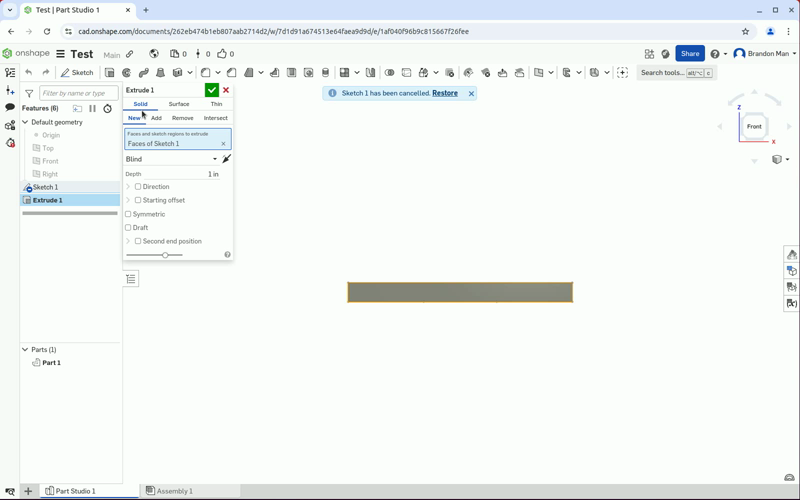
mouse_move(137, 120)
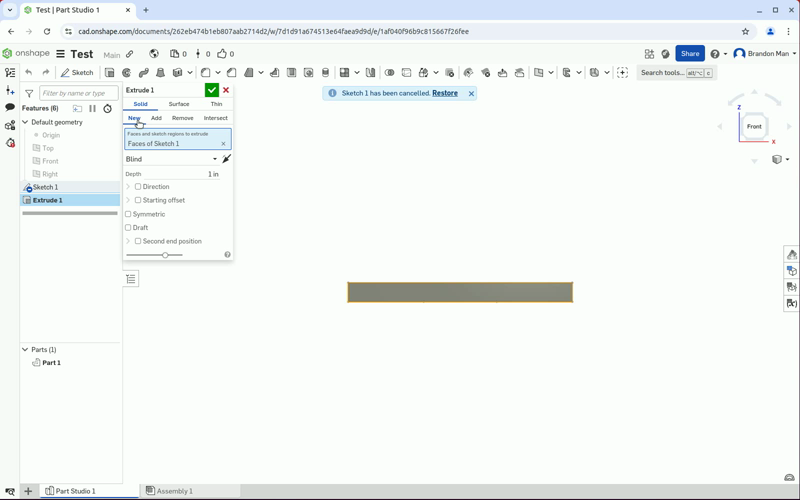
click(137, 120)
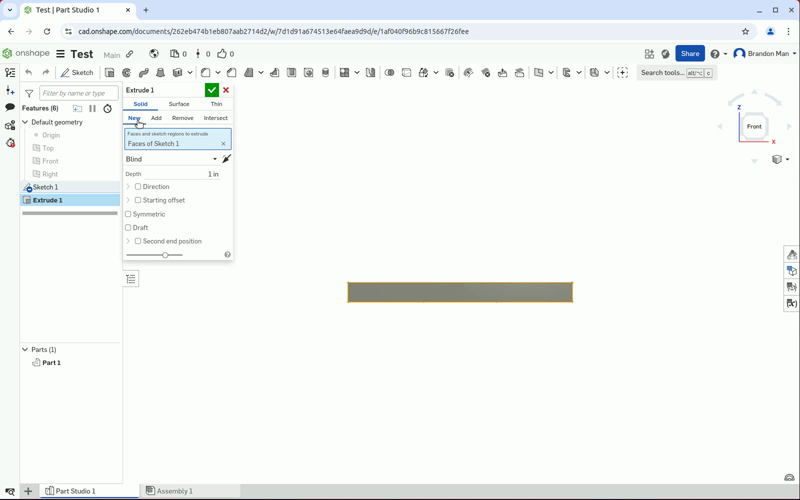
key(tab, 4)
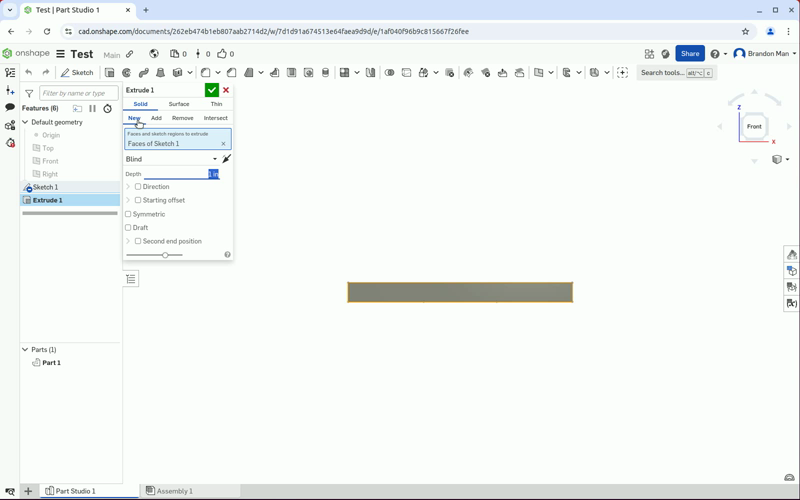
text(19.498)
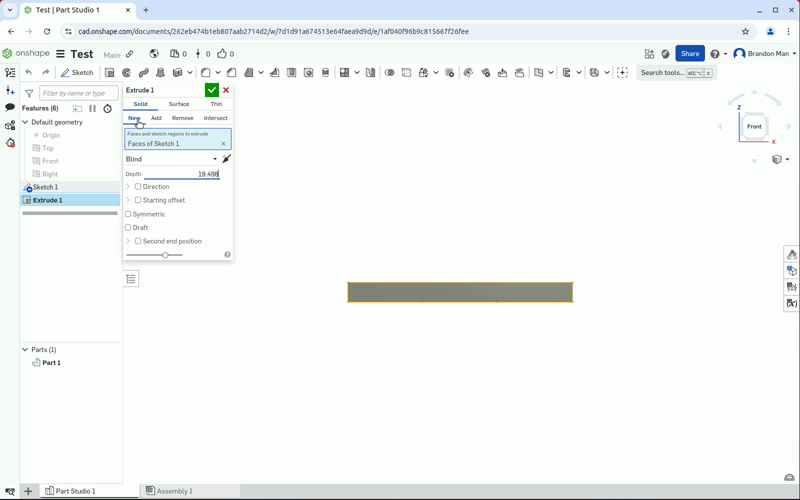
key(enter)
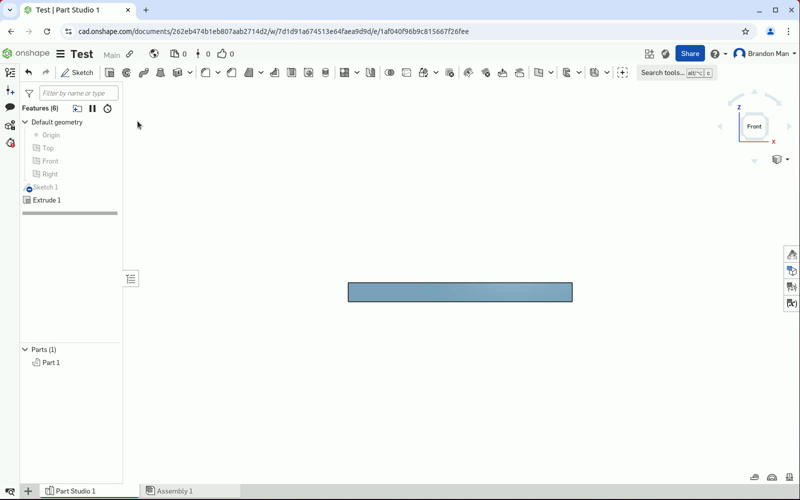
key(shift+h)
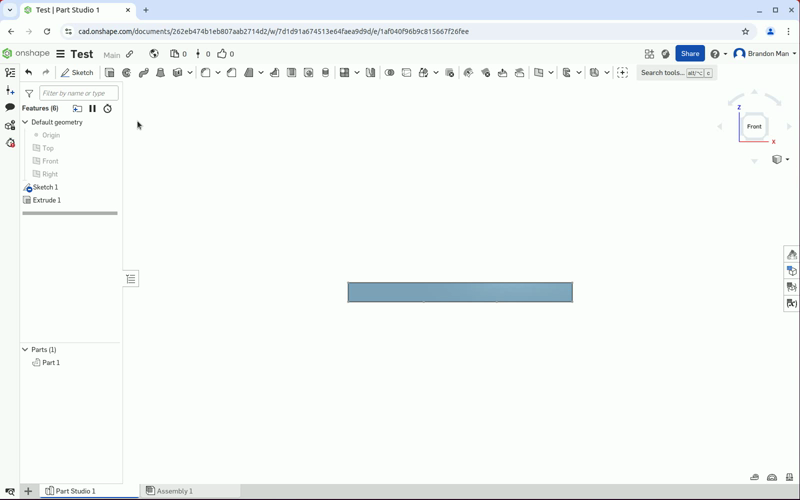
key(shift+h)
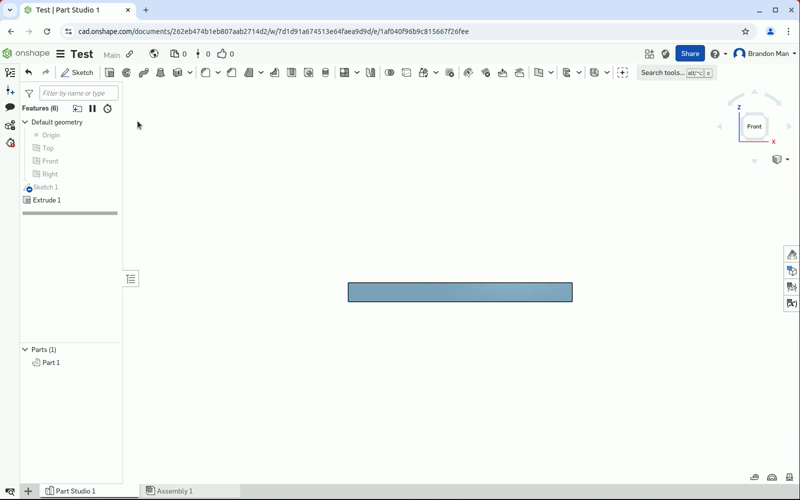
mouse_move(73, 189)
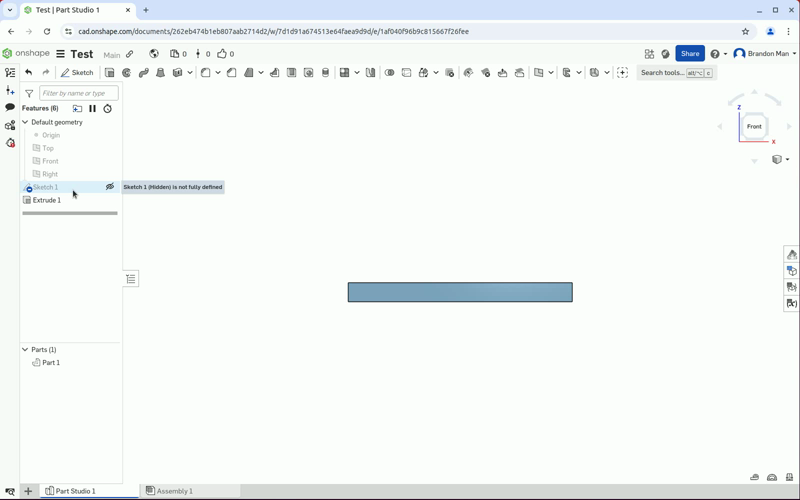
click(73, 189)
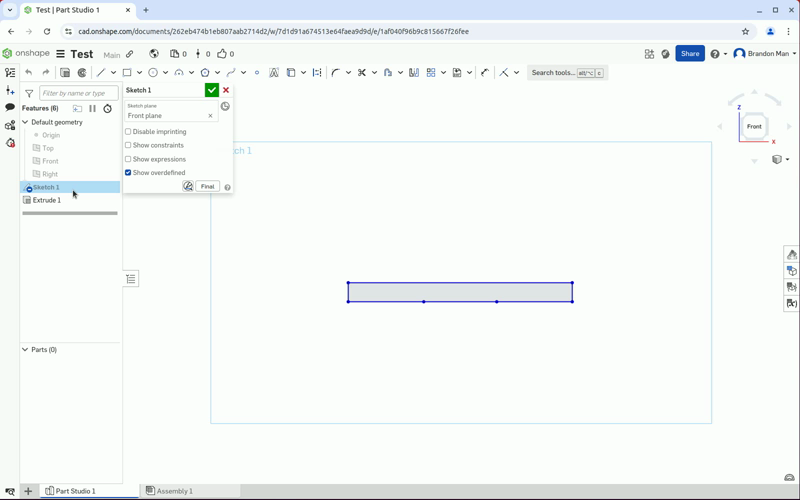
mouse_move(229, 92)
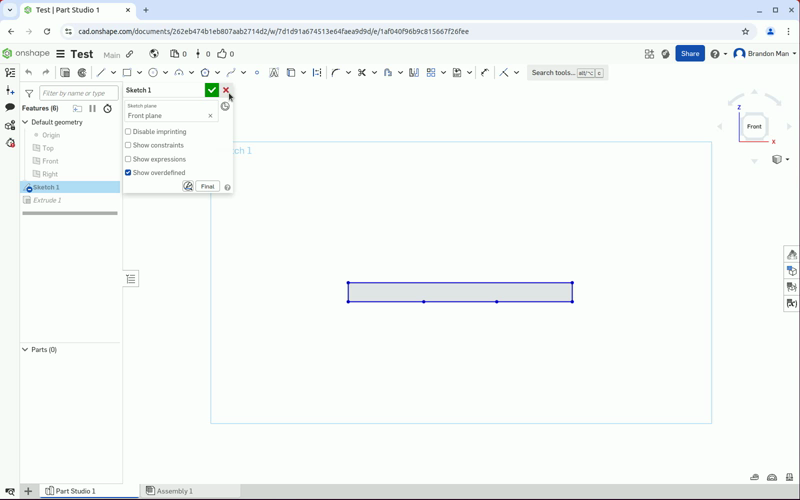
click(229, 92)
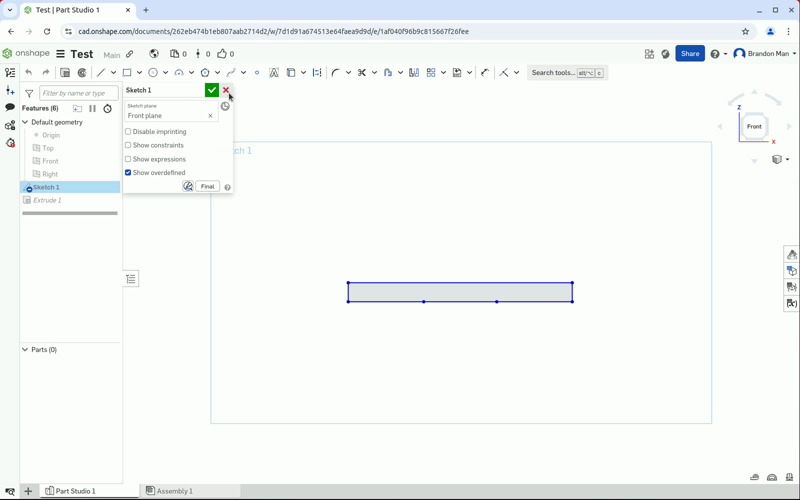
key(shift+s)
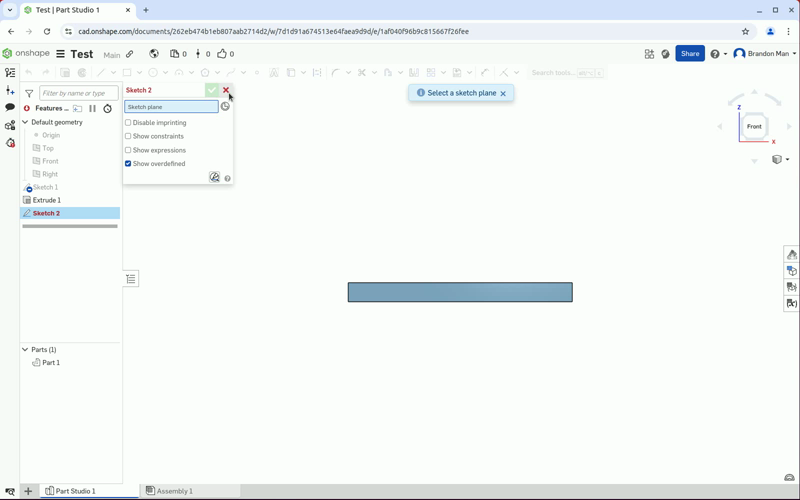
mouse_move(73, 163)
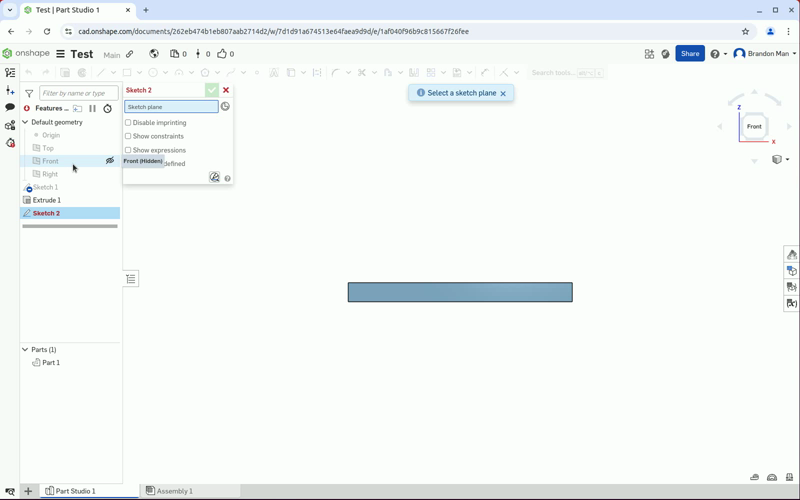
click(73, 163)
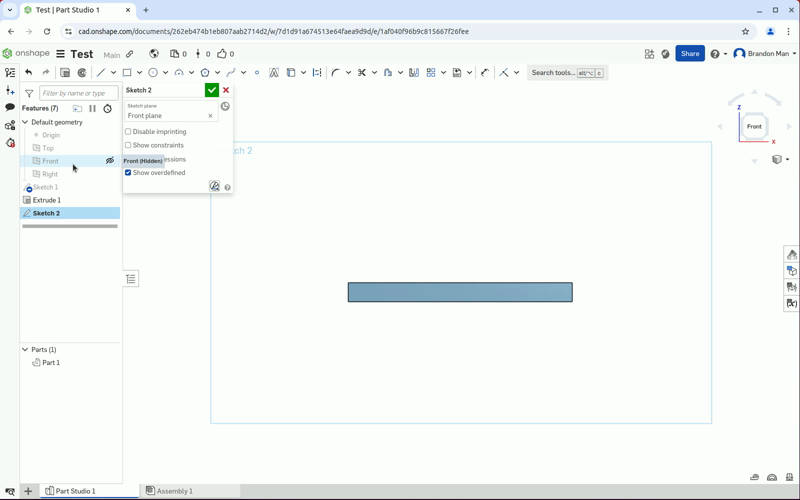
mouse_move(73, 352)
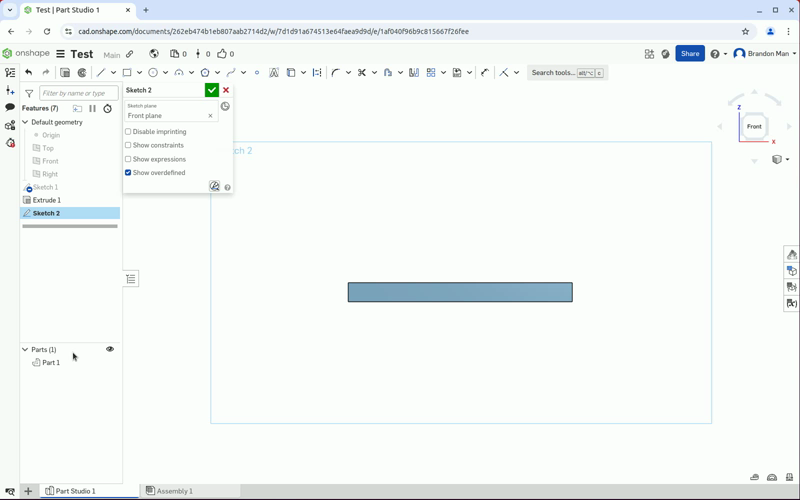
key(y)
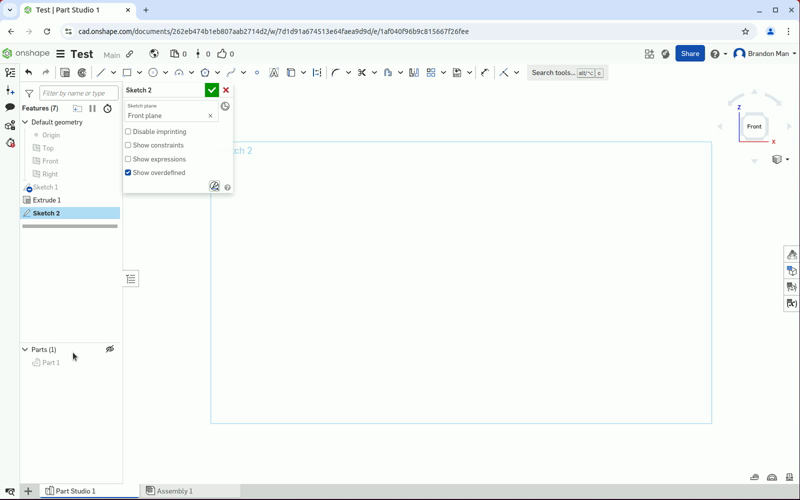
key(a)
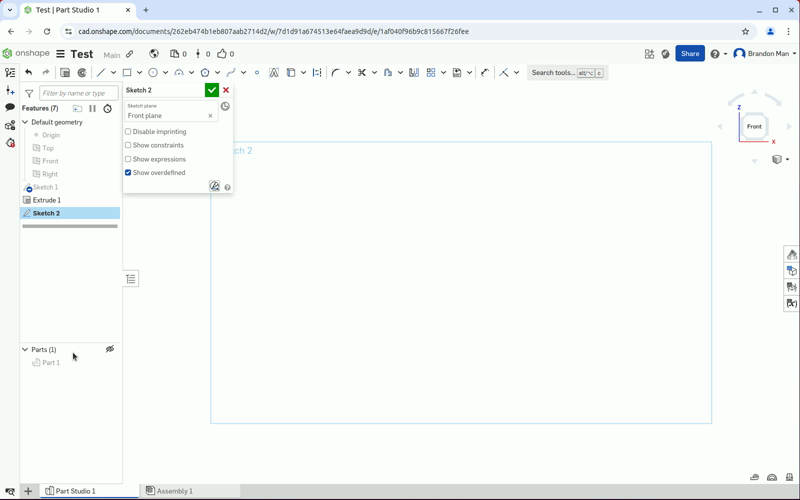
key_down(shift)
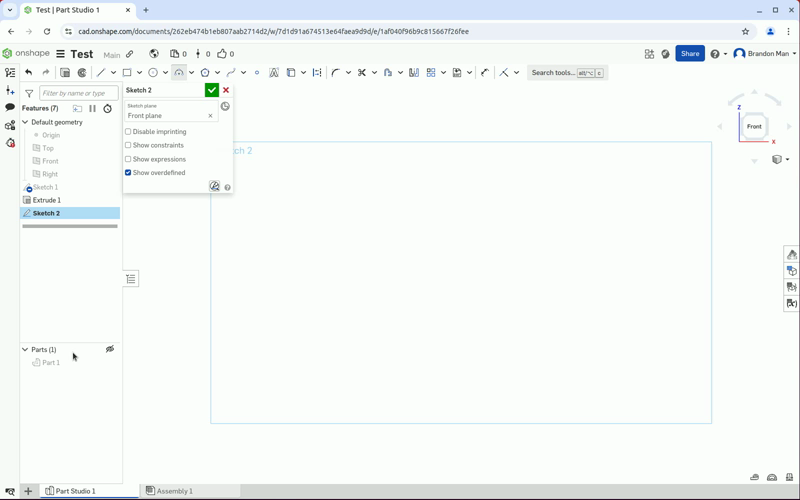
mouse_move(425, 346)
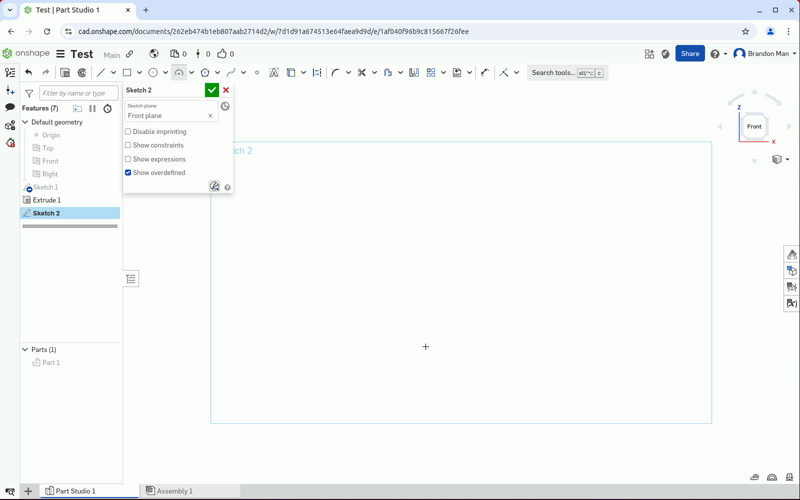
click(425, 346)
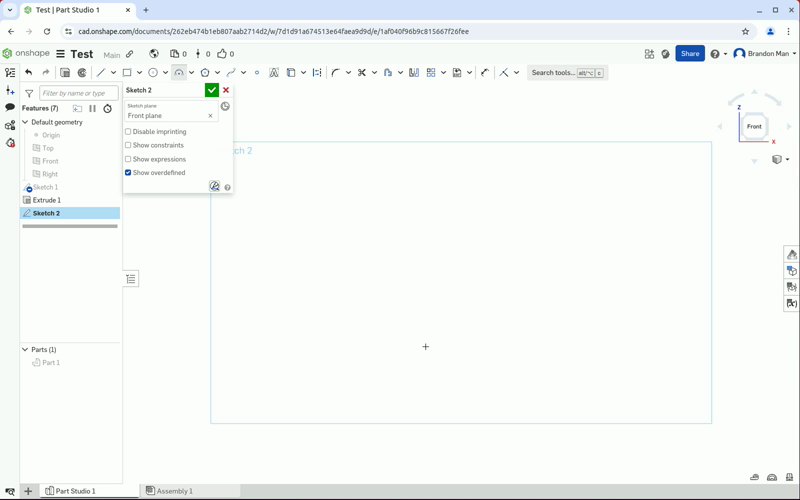
key_up(shift)
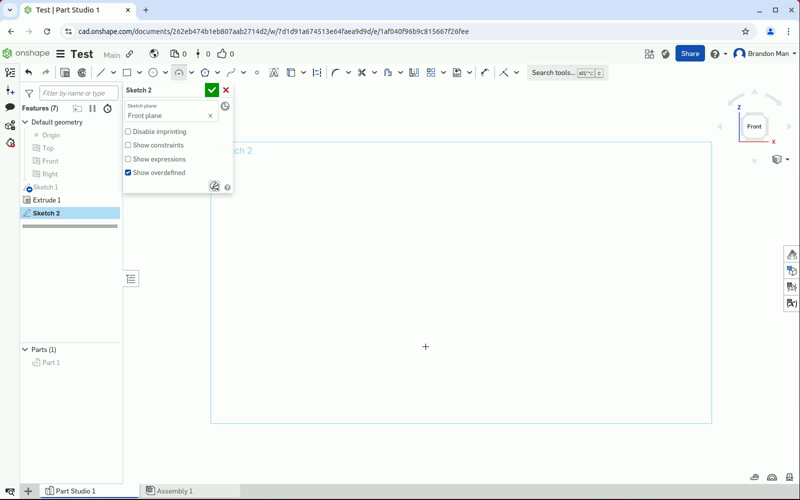
key_down(shift)
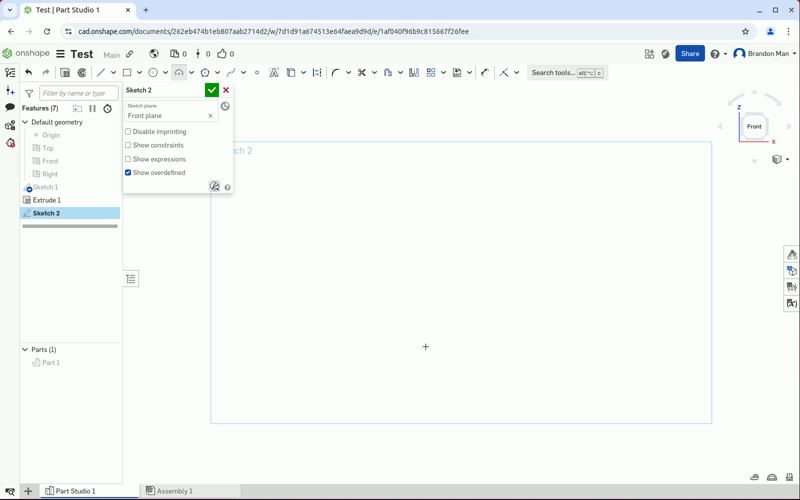
mouse_move(497, 346)
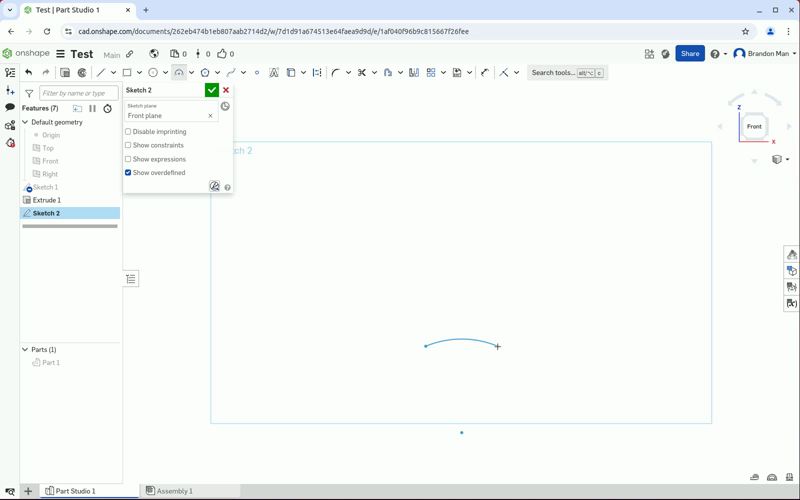
click(497, 346)
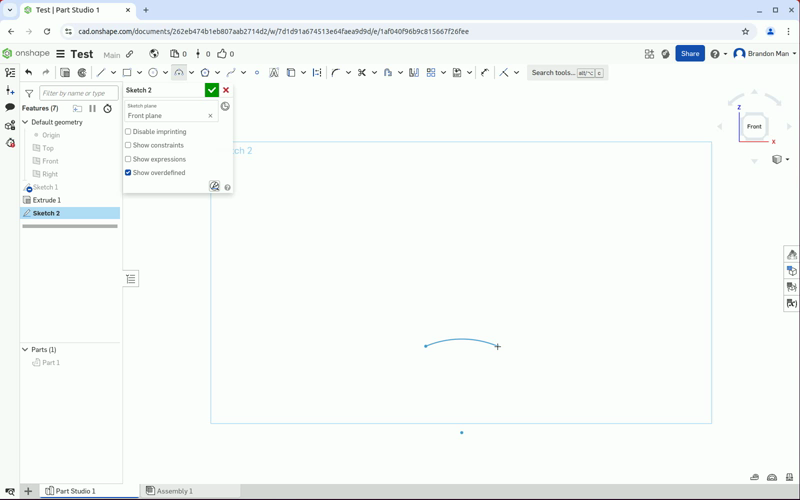
mouse_move(461, 384)
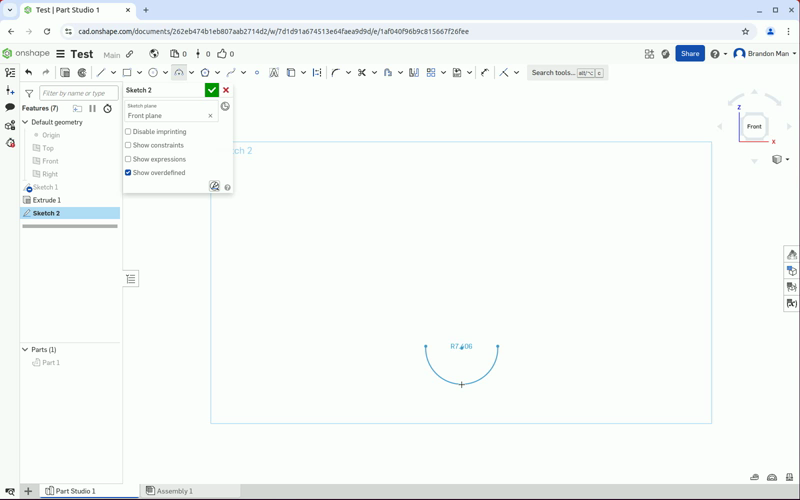
click(461, 384)
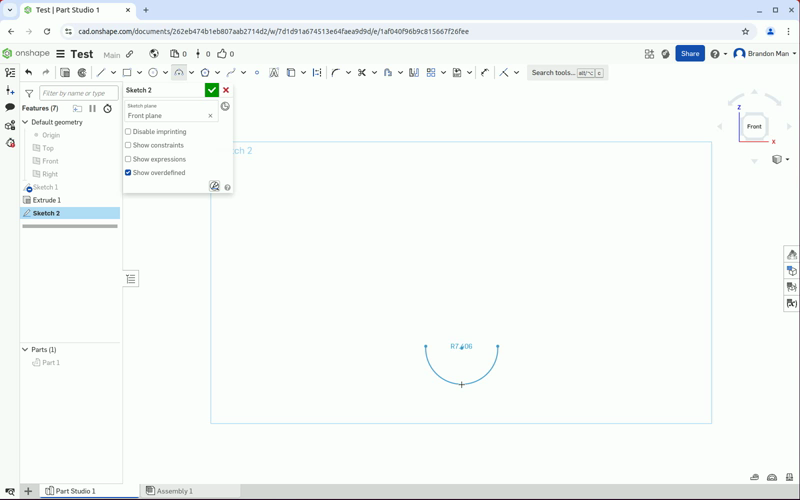
key_up(shift)
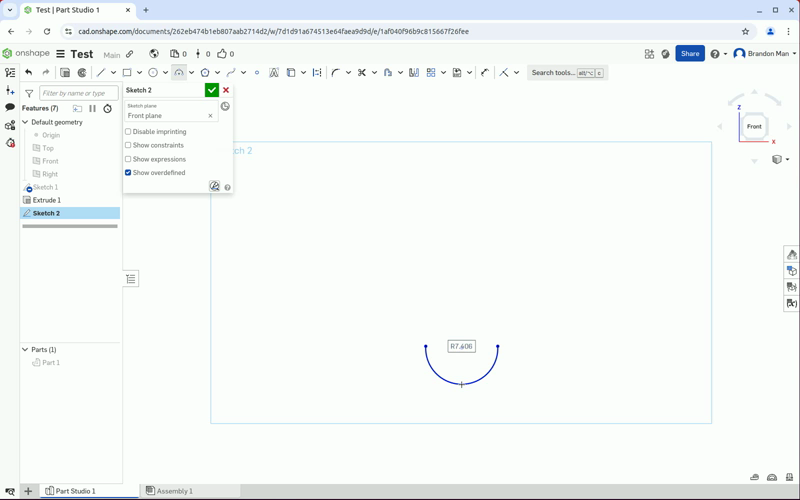
key(esc)
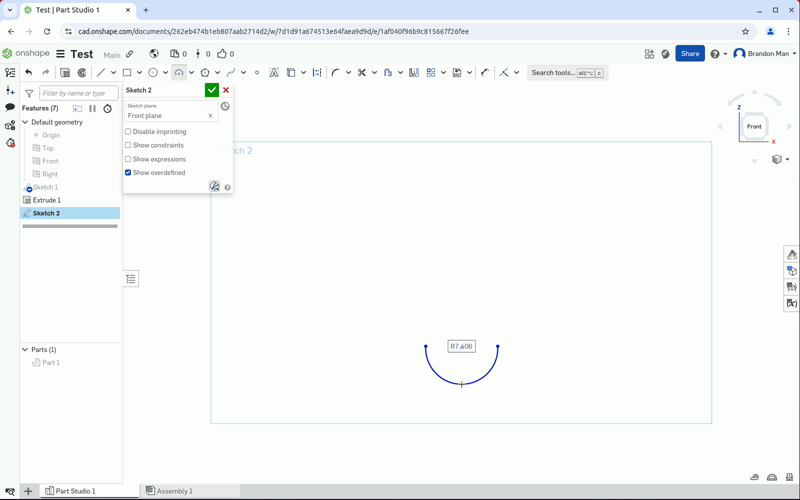
key(l)
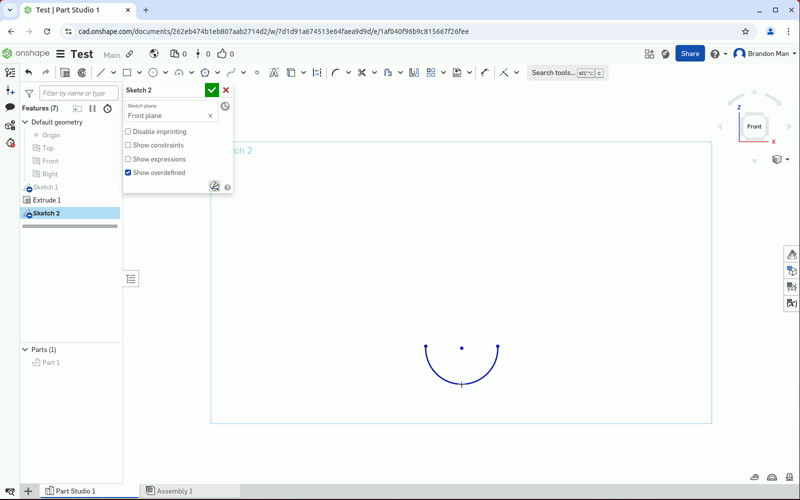
mouse_move(497, 346)
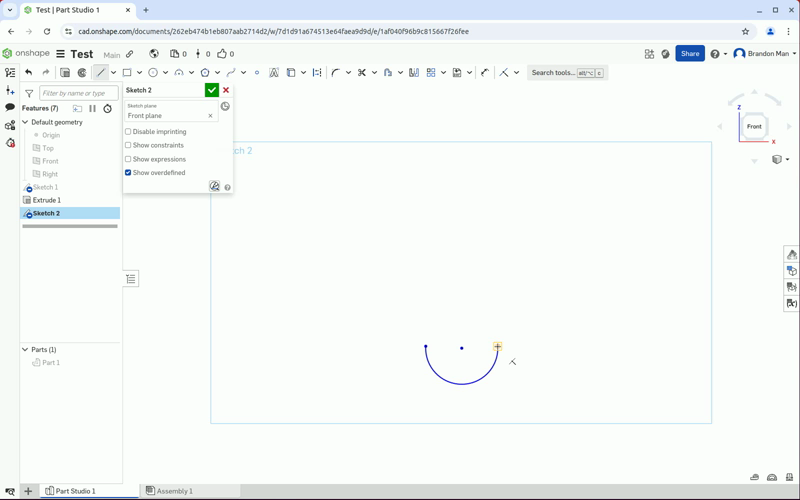
click(497, 346)
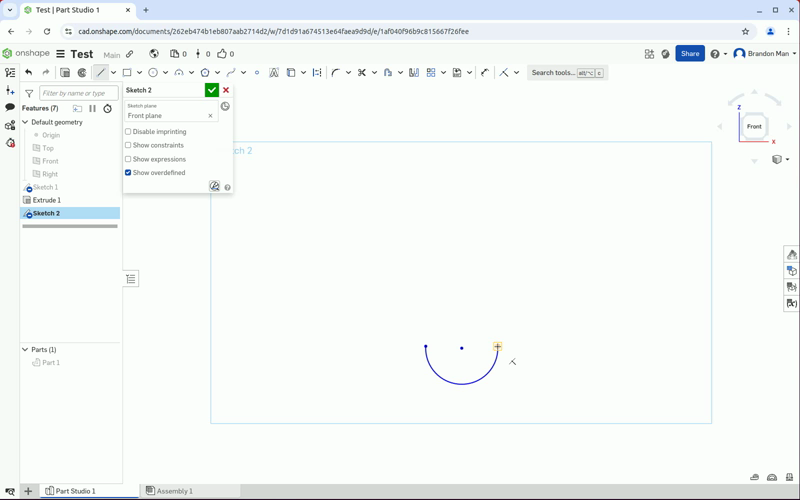
key_down(shift)
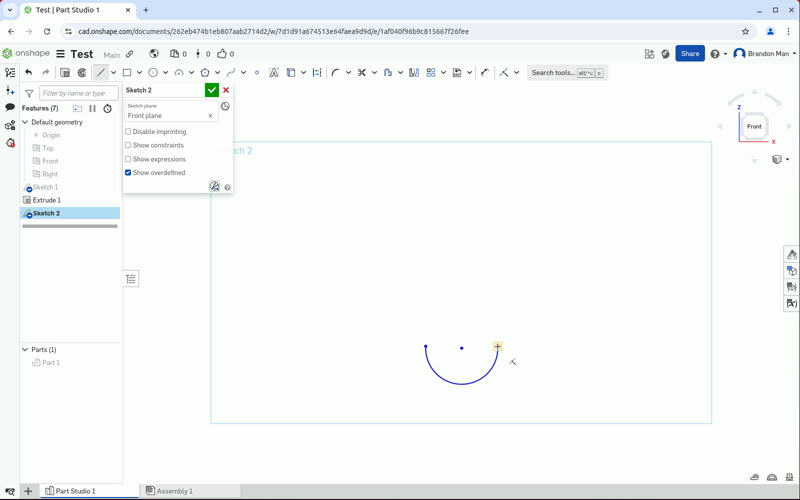
mouse_move(527, 346)
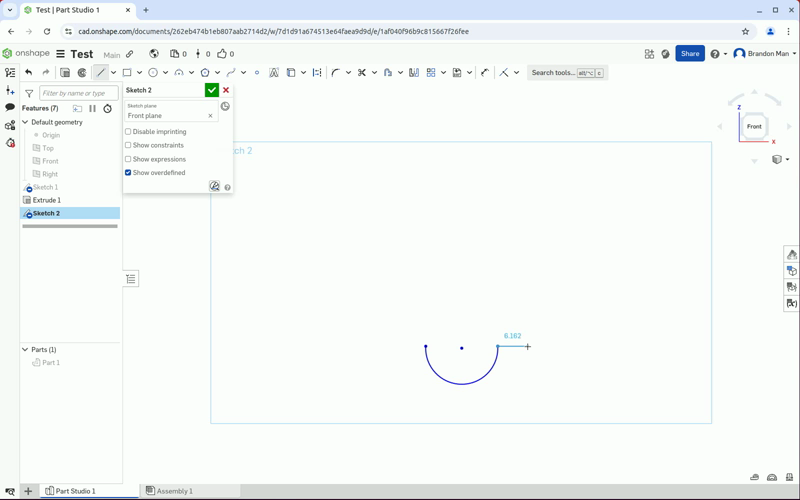
mouse_move(497, 301)
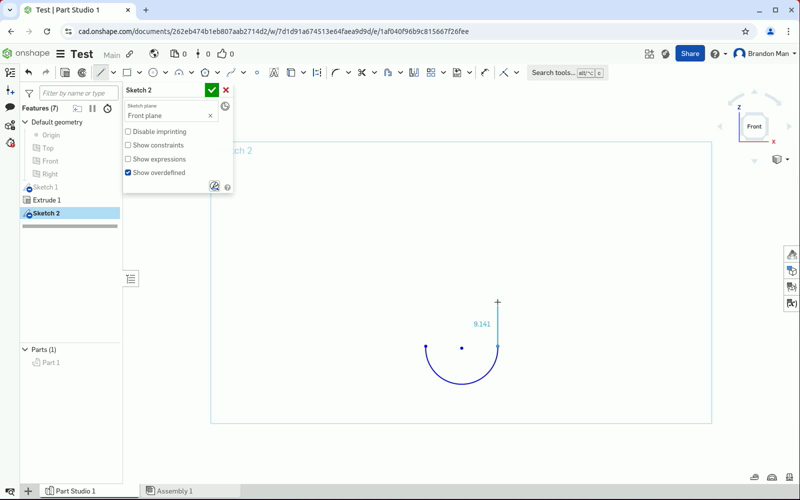
click(497, 301)
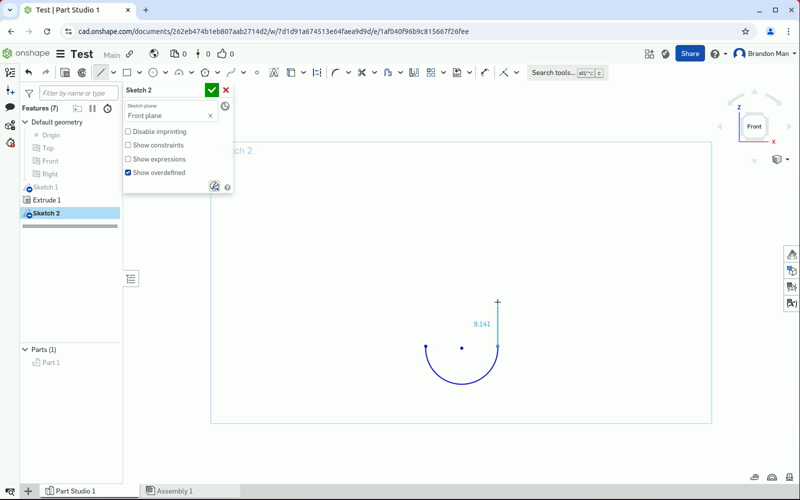
key_up(shift)
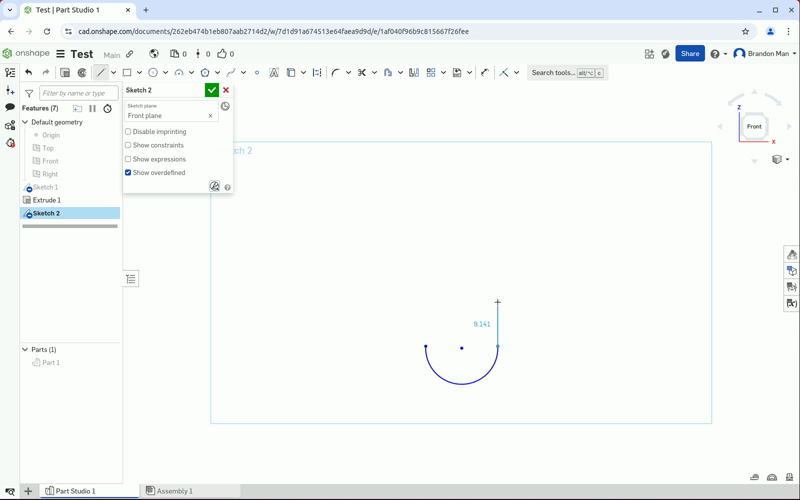
key_down(shift)
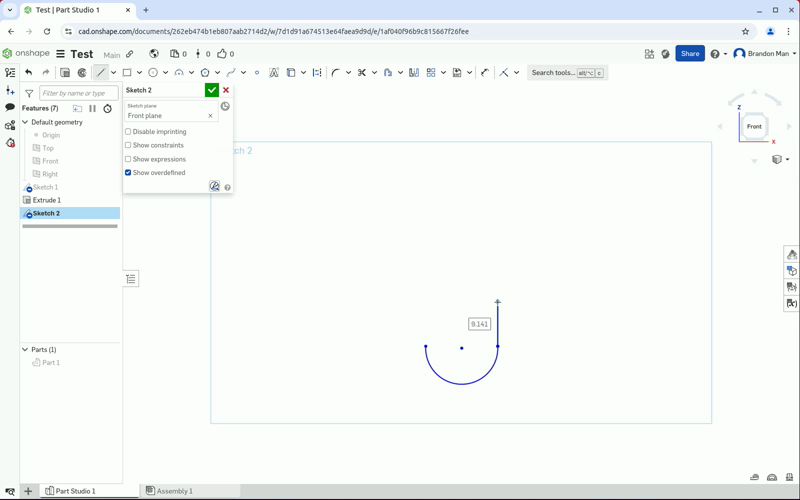
mouse_move(425, 301)
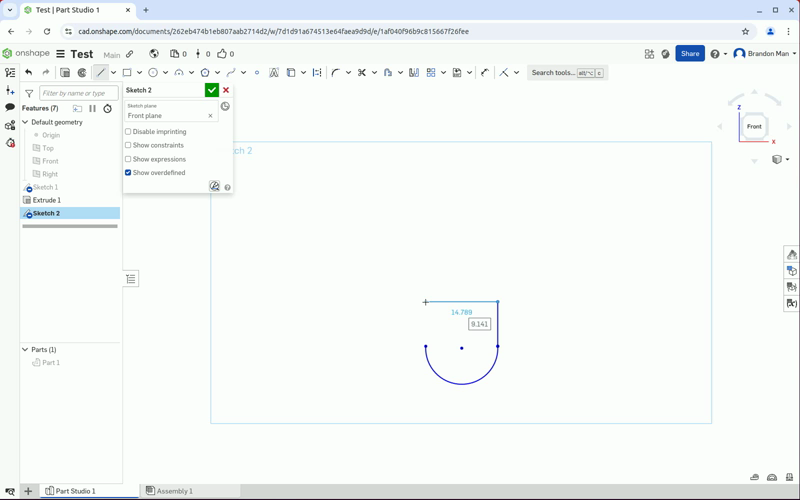
click(425, 301)
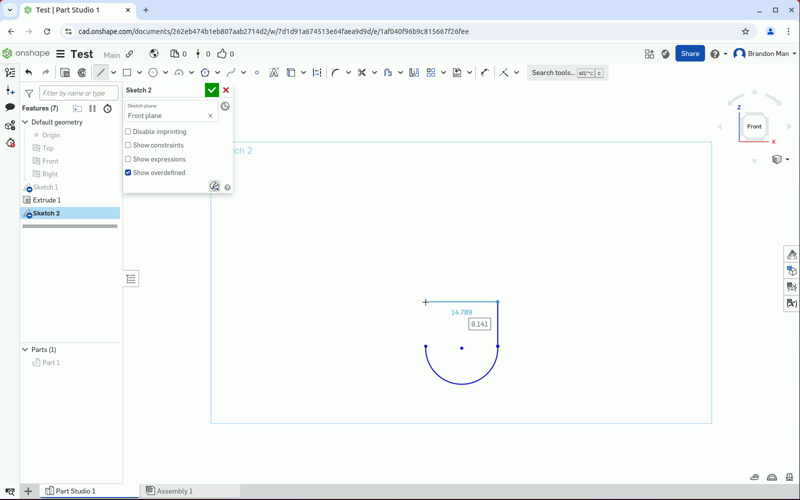
key_up(shift)
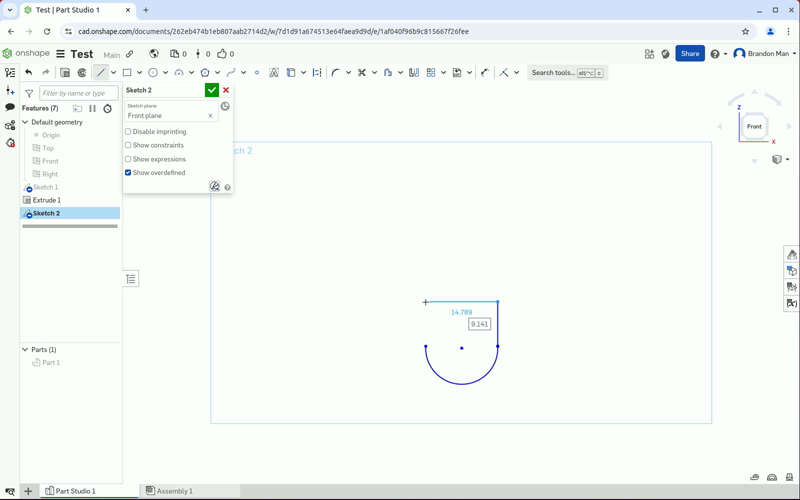
mouse_move(455, 301)
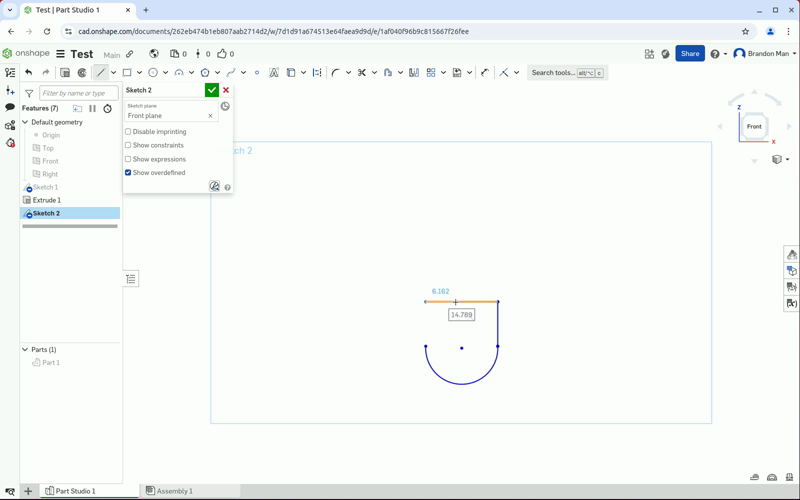
key_down(shift)
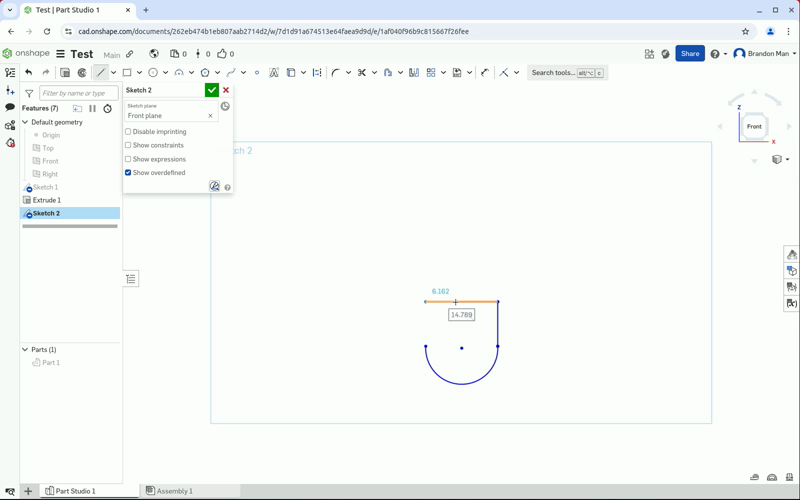
mouse_move(425, 346)
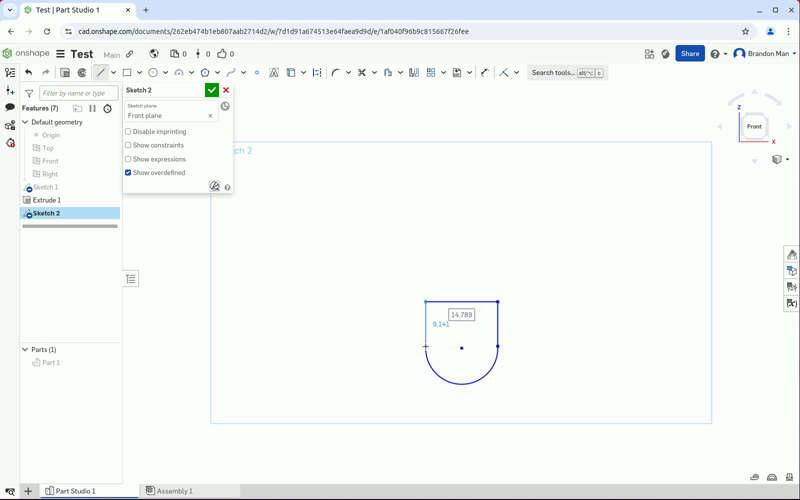
key_up(shift)
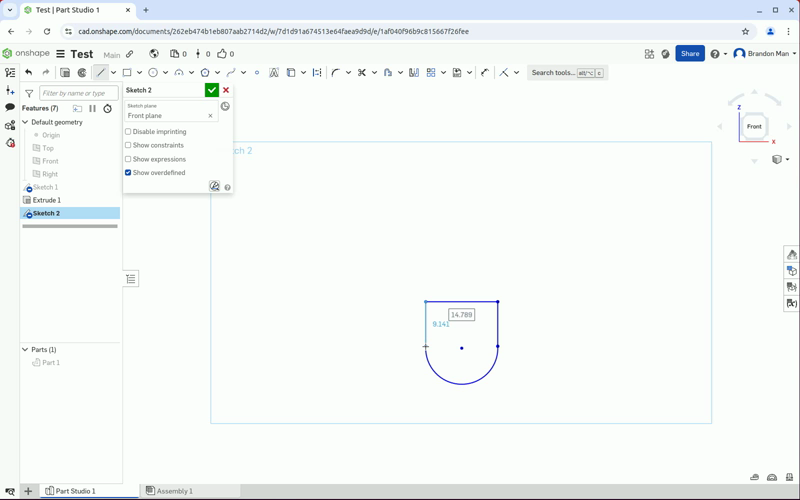
click(425, 346)
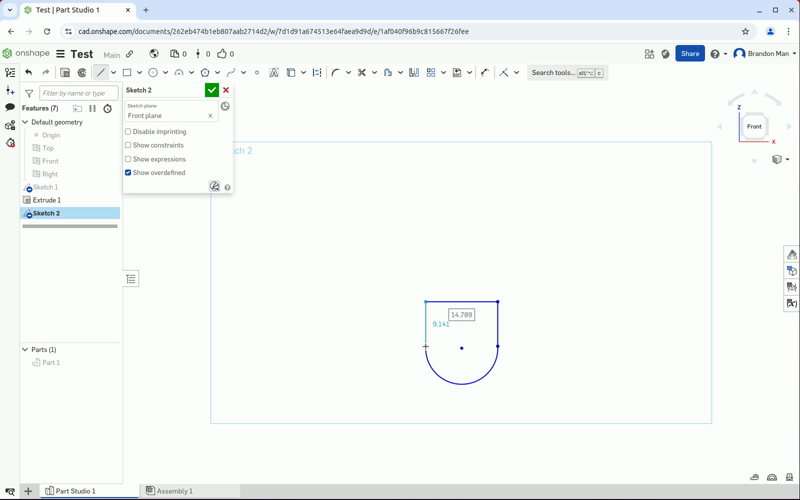
key(esc)
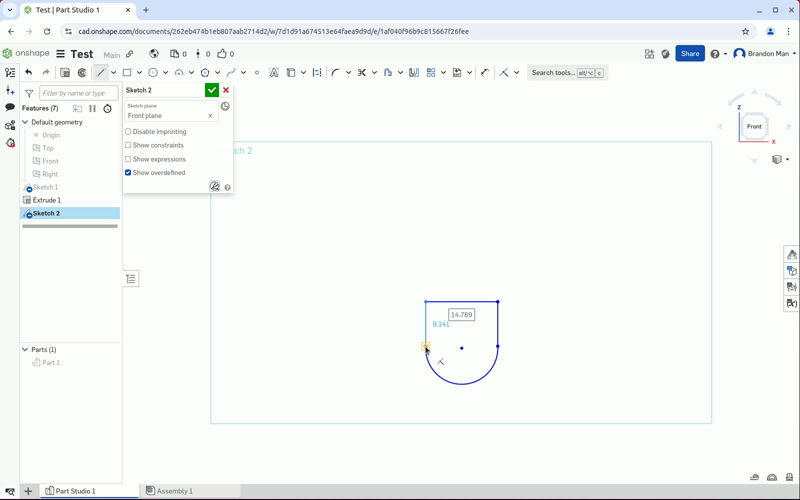
key(c)
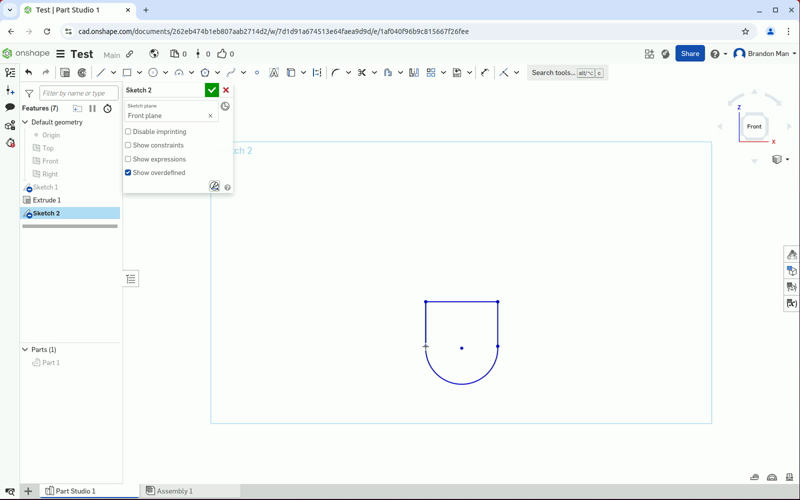
key_down(shift)
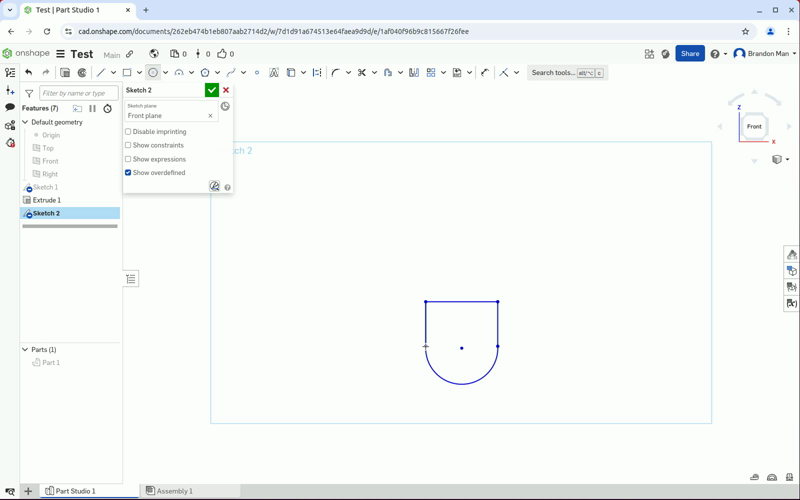
mouse_move(461, 348)
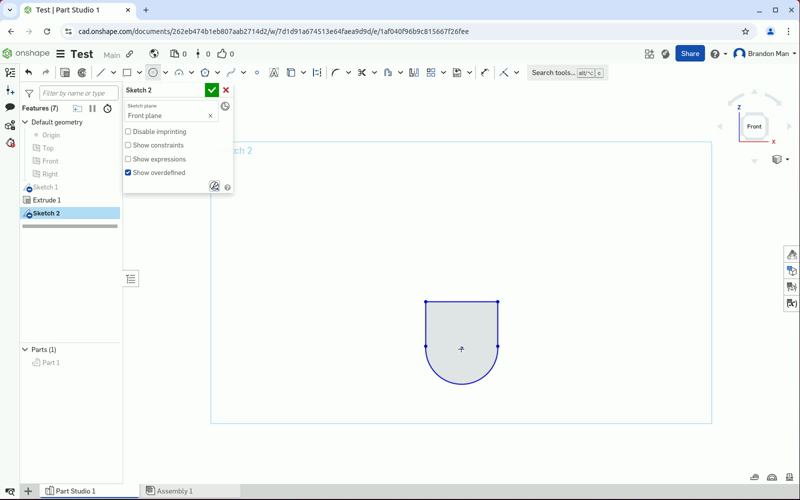
click(461, 348)
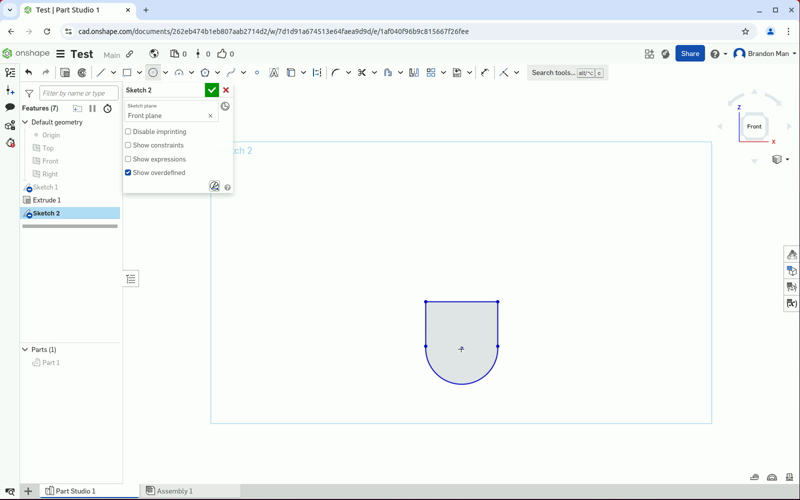
key_up(shift)
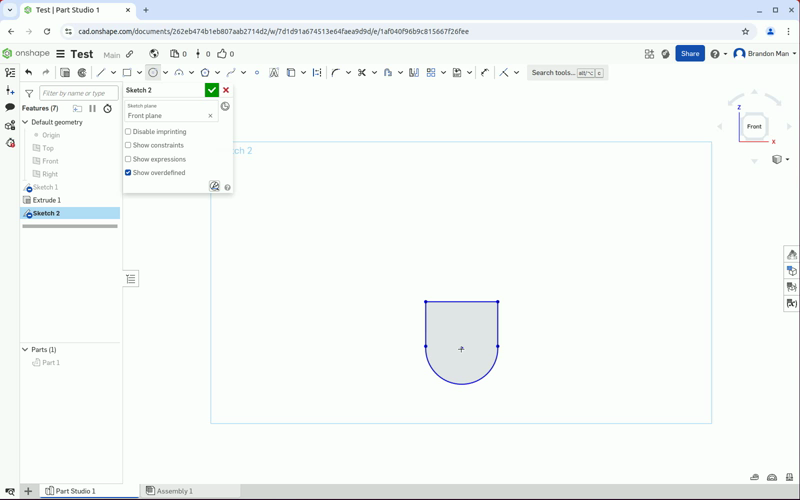
mouse_move(471, 348)
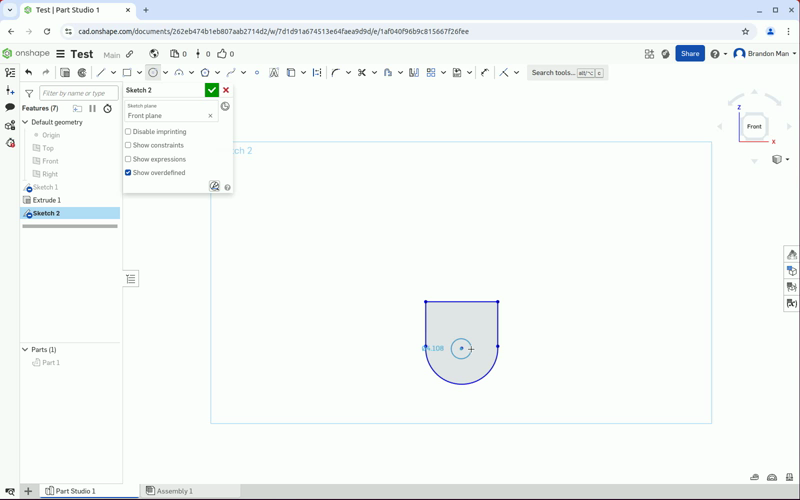
click(471, 348)
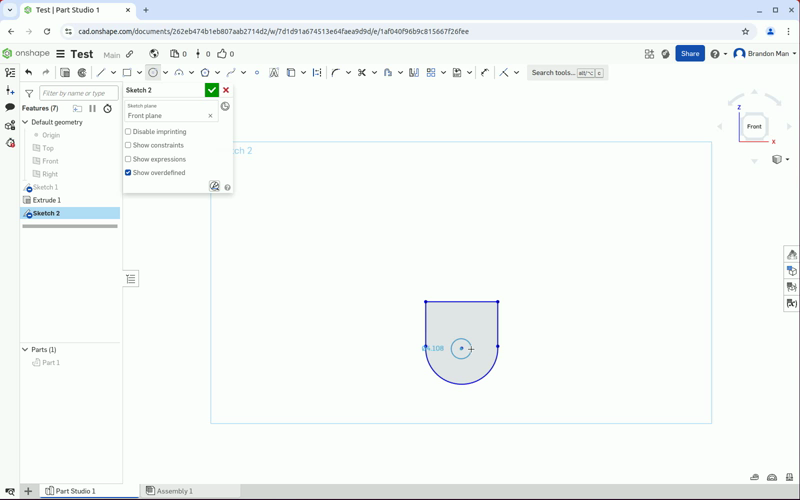
key(esc)
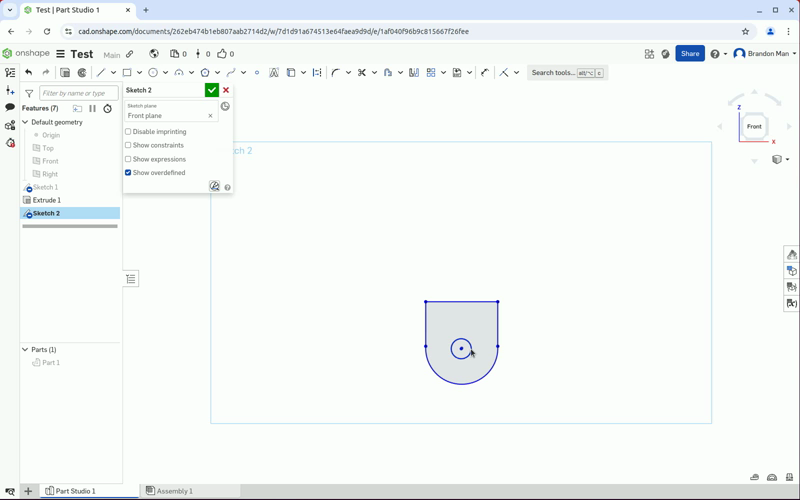
mouse_move(474, 319)
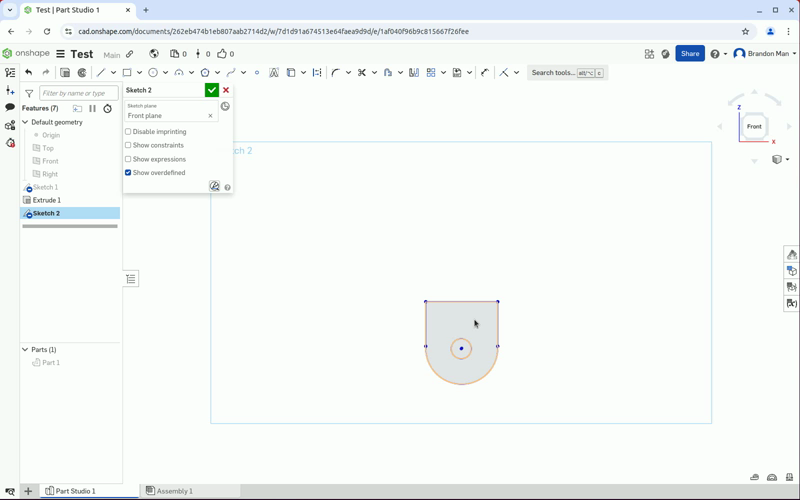
click(474, 319)
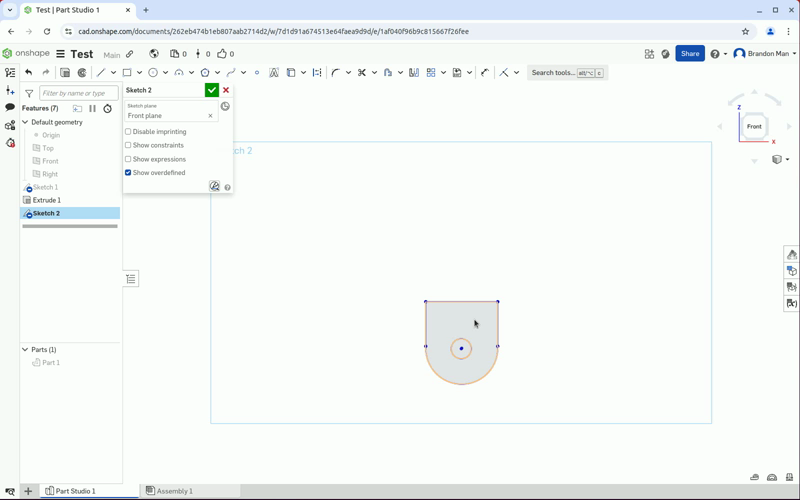
mouse_move(73, 352)
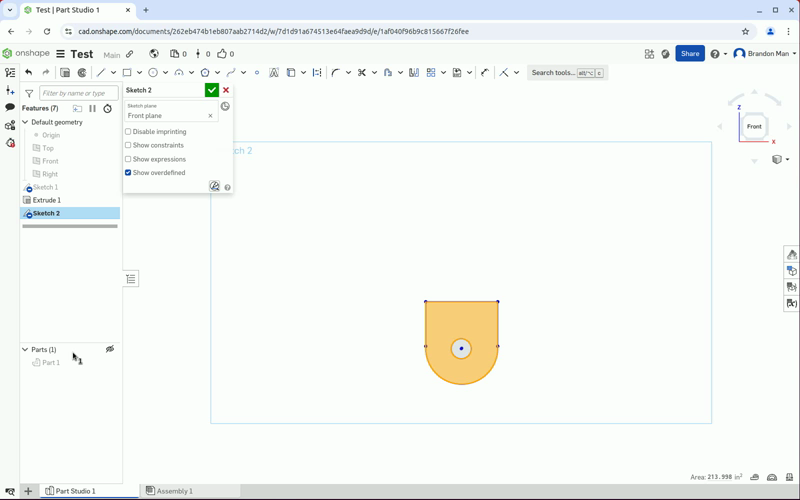
key(shift+y)
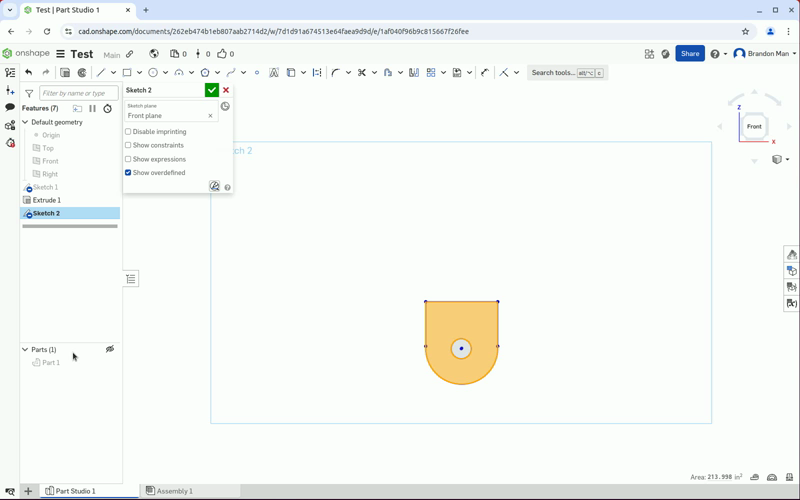
key(shift+e)
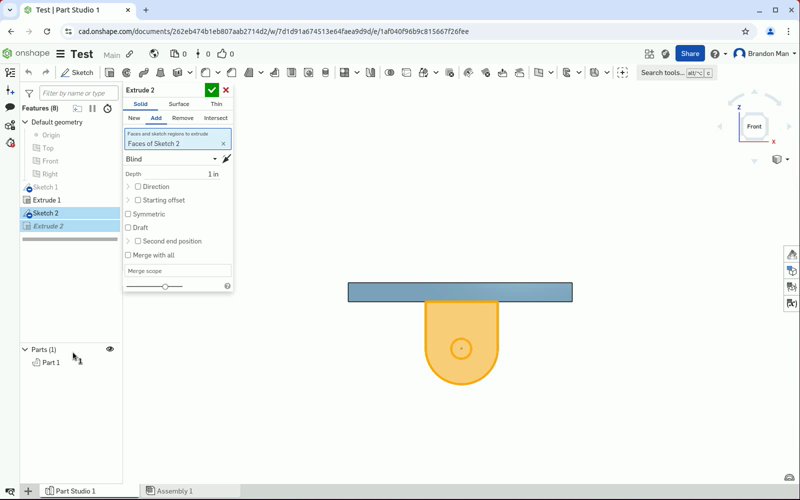
mouse_move(143, 106)
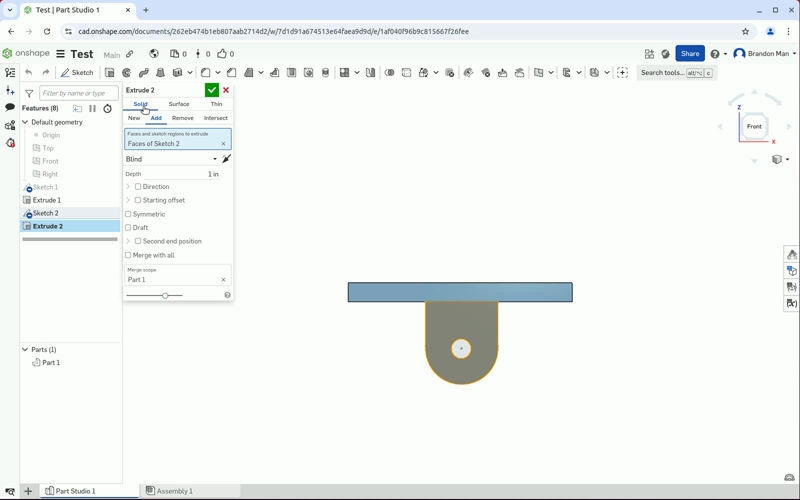
click(143, 106)
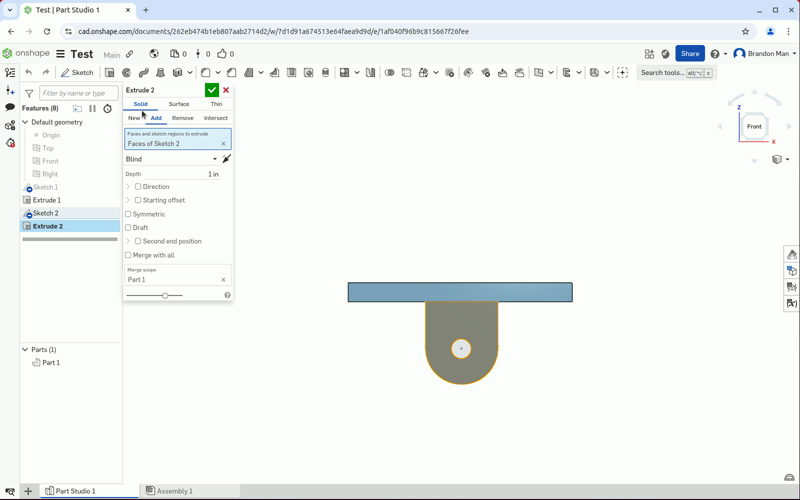
mouse_move(137, 120)
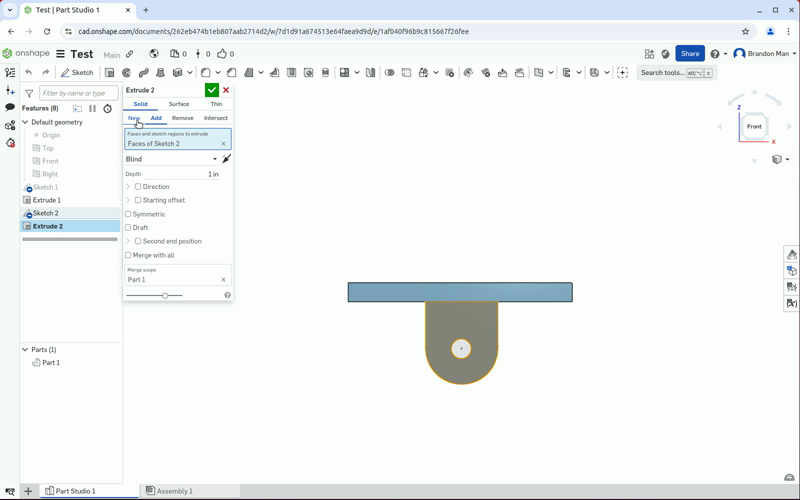
click(137, 120)
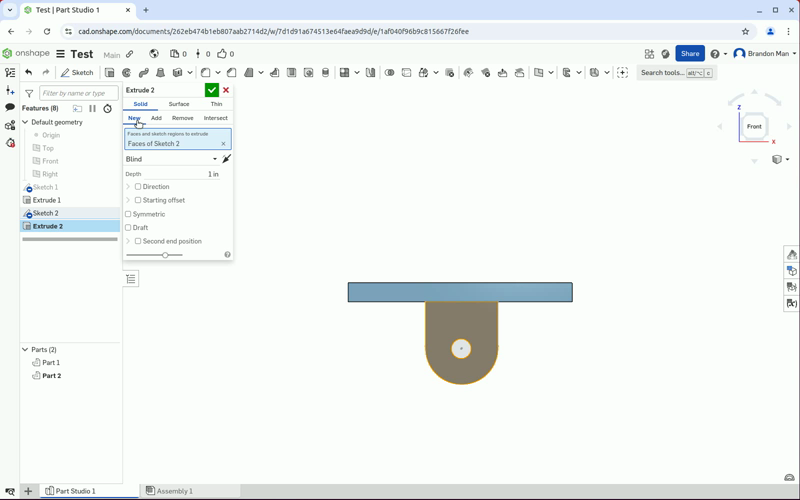
key(tab, 4)
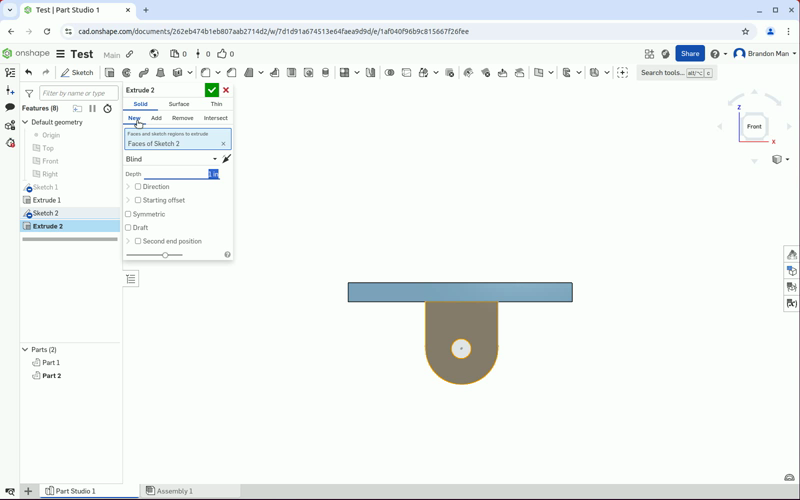
text(19.498)
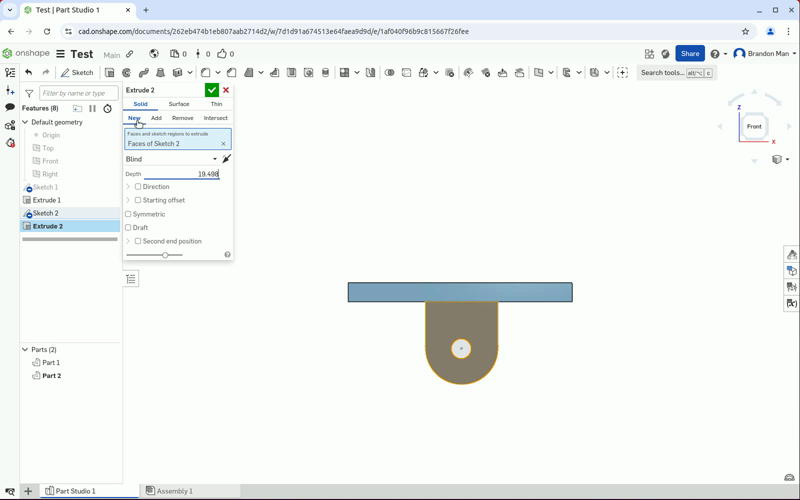
key(enter)
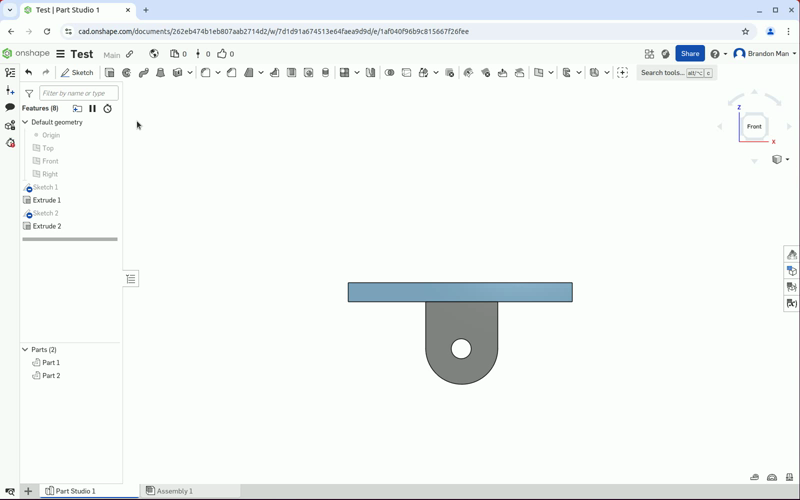
key(shift+h)
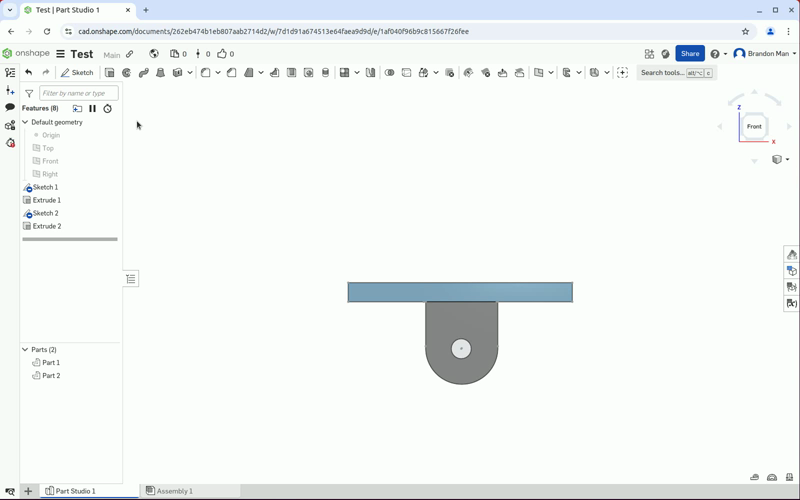
key(shift+h)
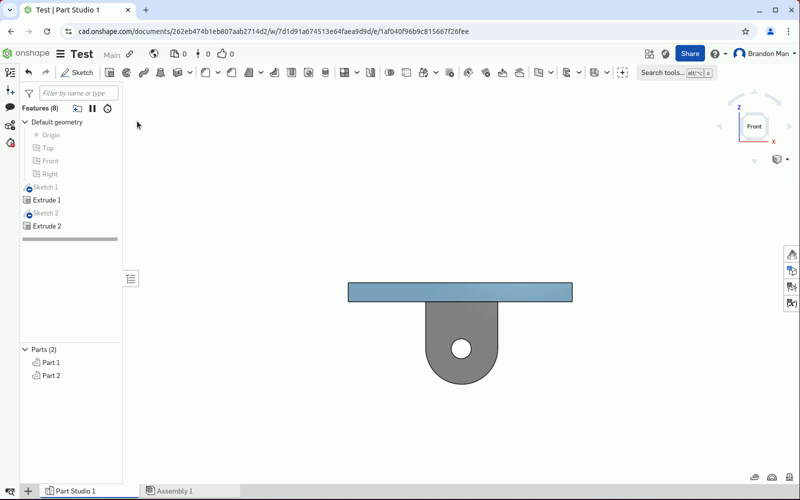
mouse_move(73, 189)
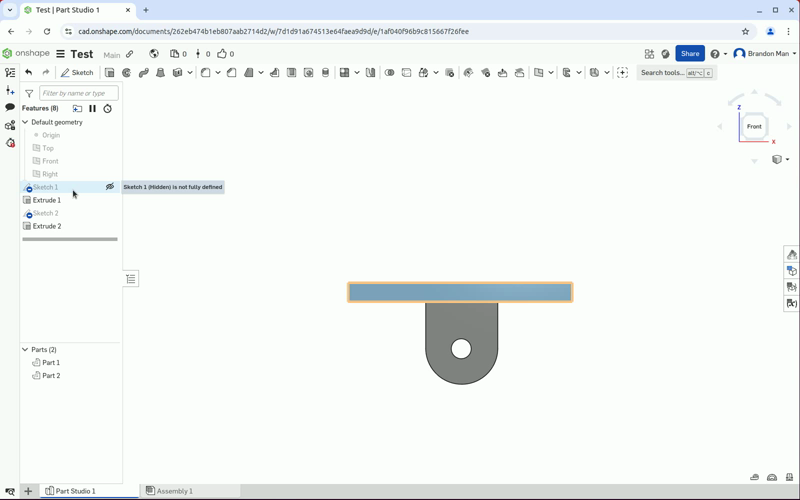
click(73, 189)
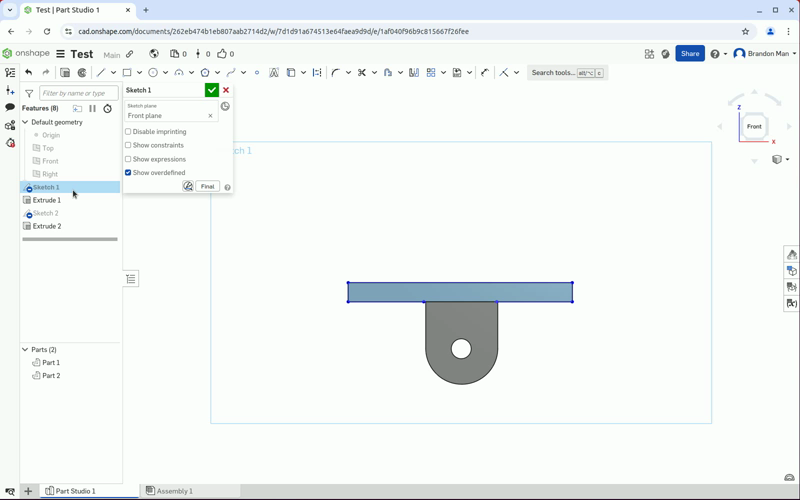
mouse_move(229, 92)
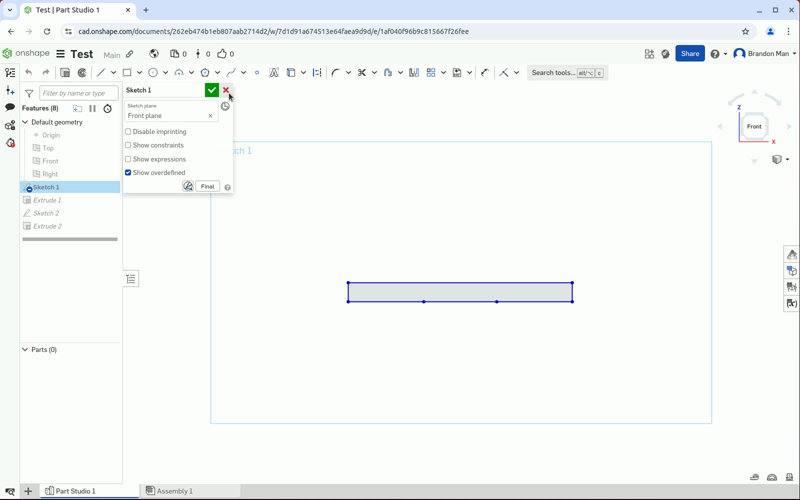
click(229, 92)
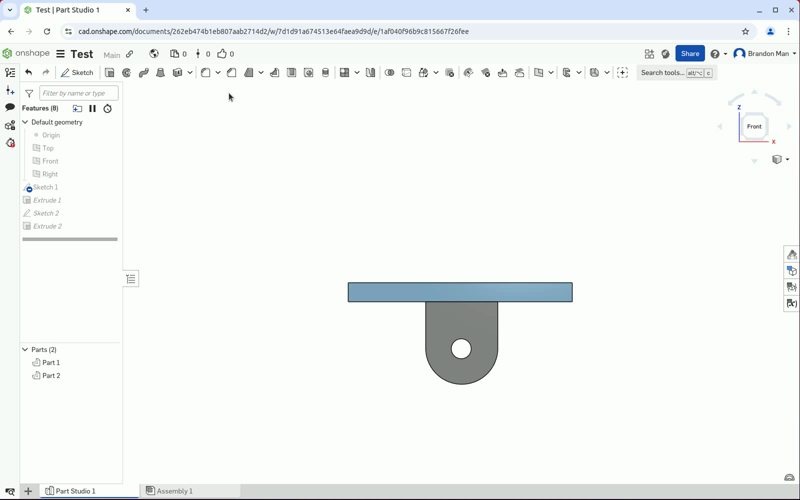
mouse_move(73, 352)
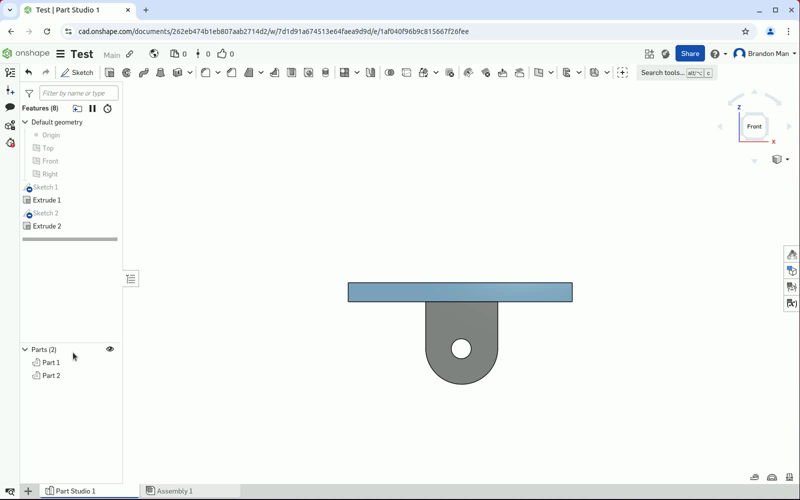
key(y)
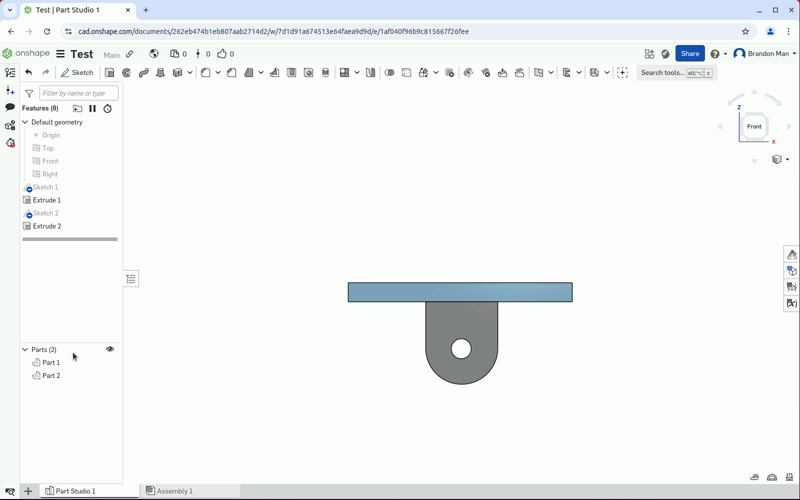
key(shift+p)
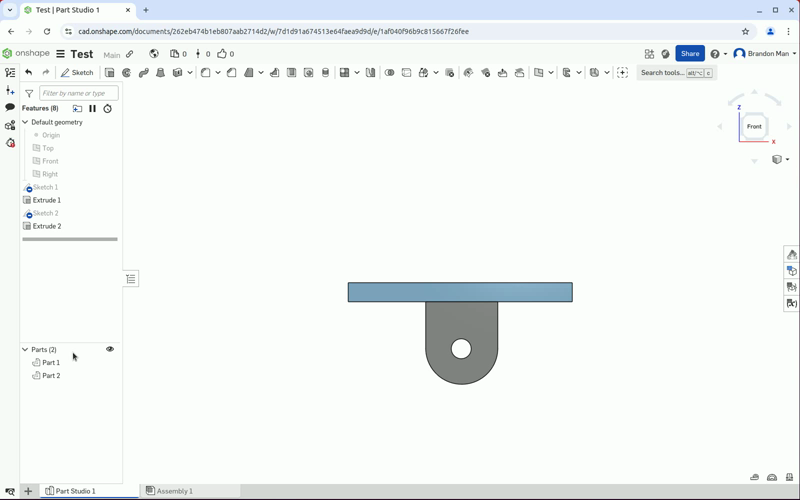
key(space)
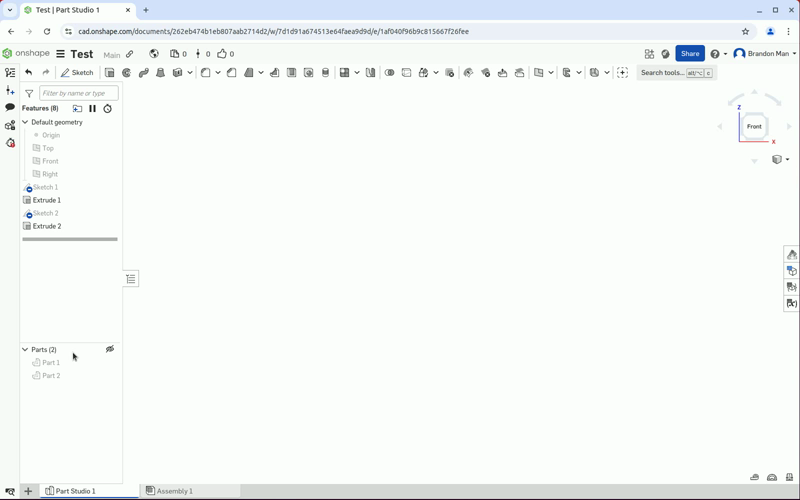
key_down(shift)
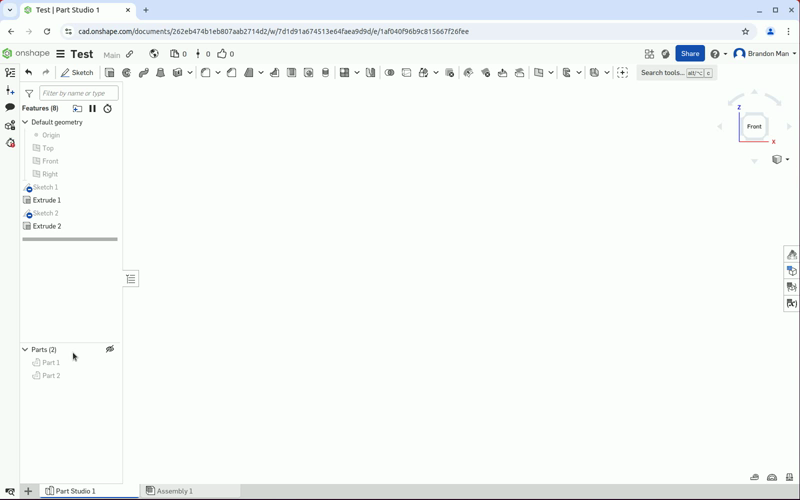
key(left)
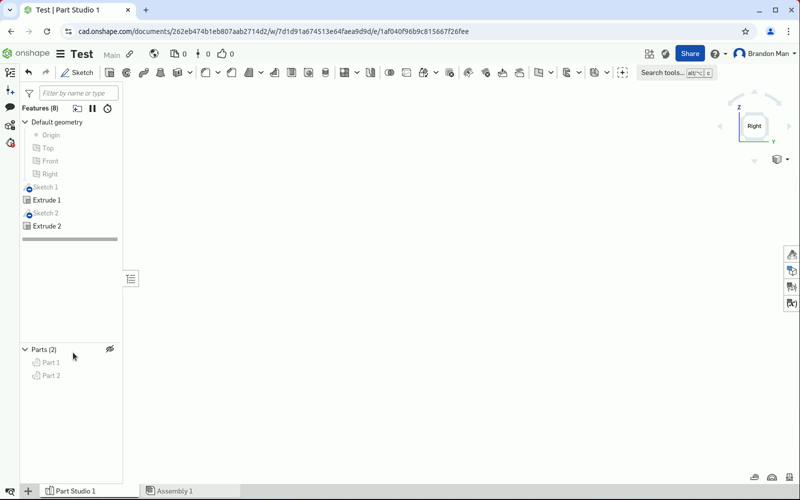
key_up(shift)
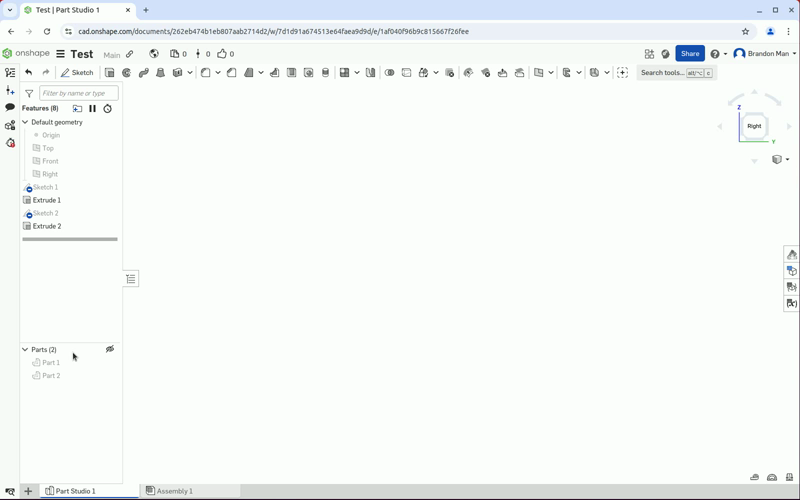
mouse_move(73, 352)
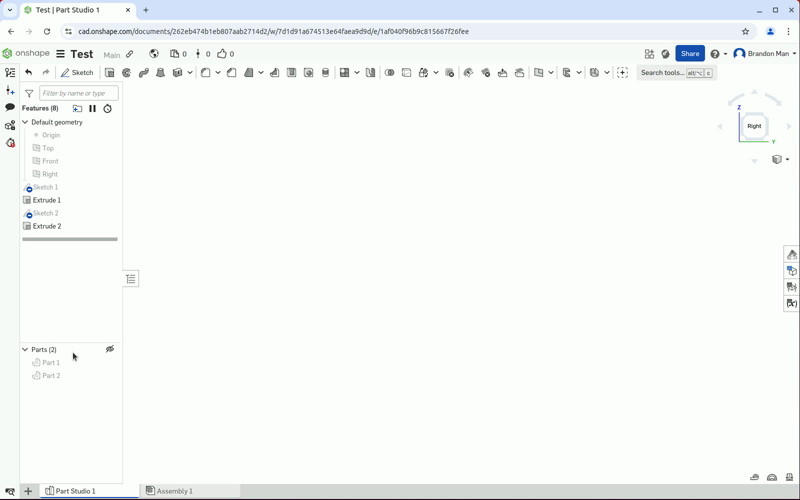
key(shift+y)
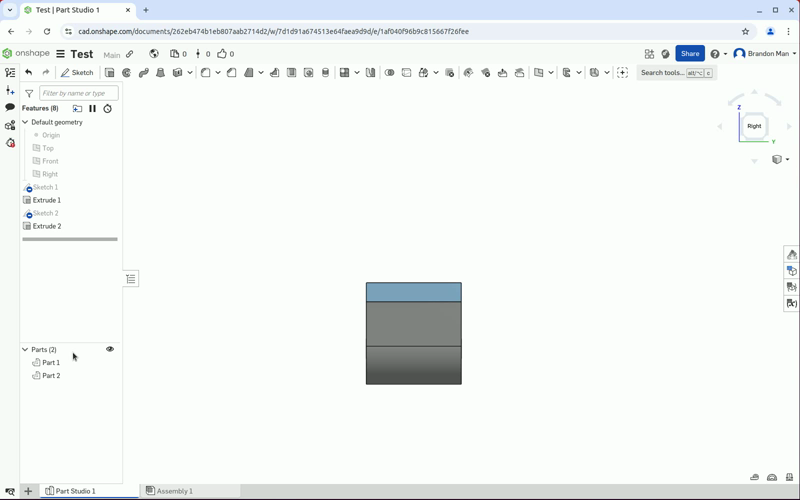
mouse_move(541, 75)
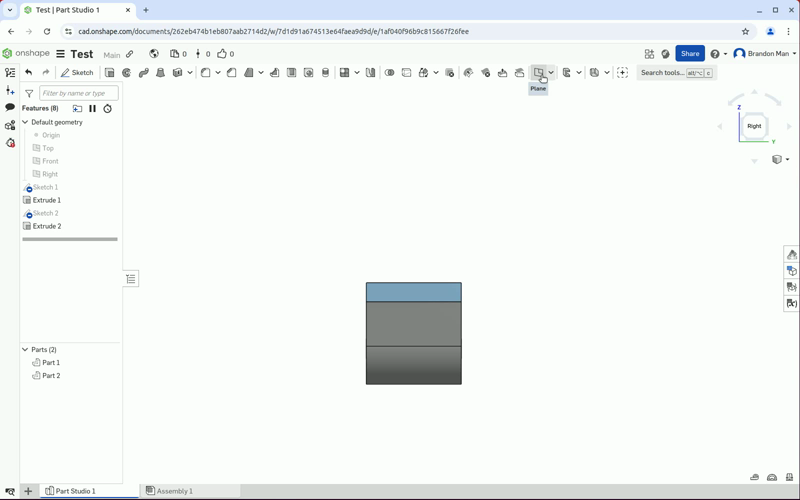
click(541, 75)
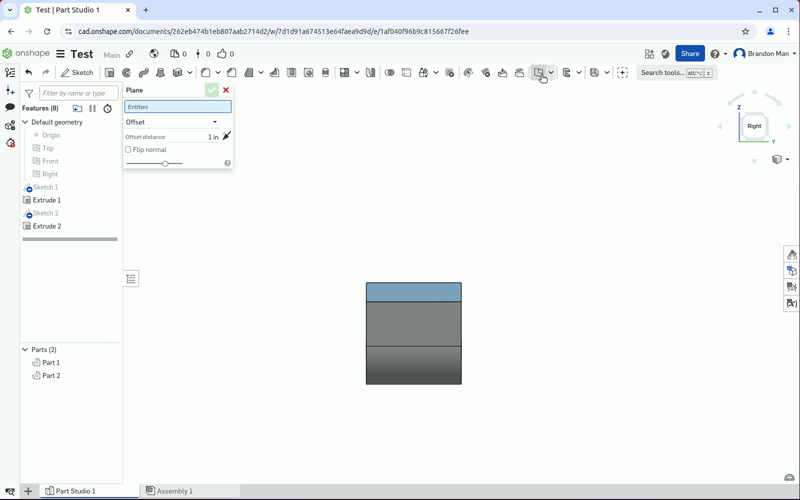
mouse_move(73, 176)
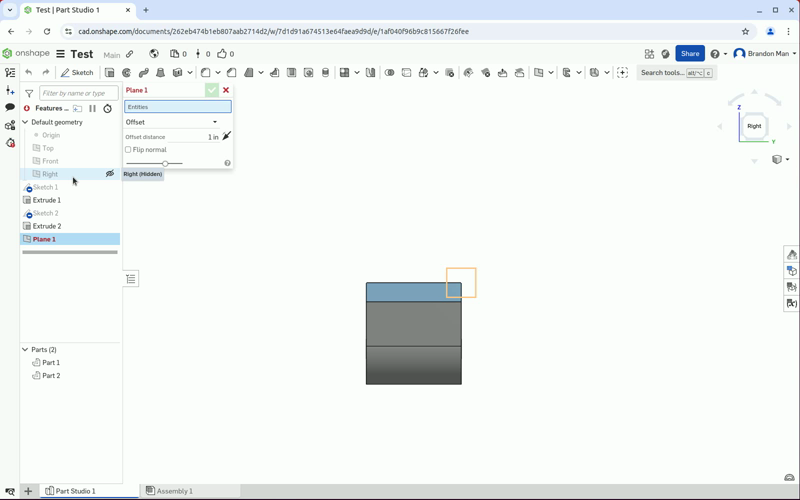
click(73, 176)
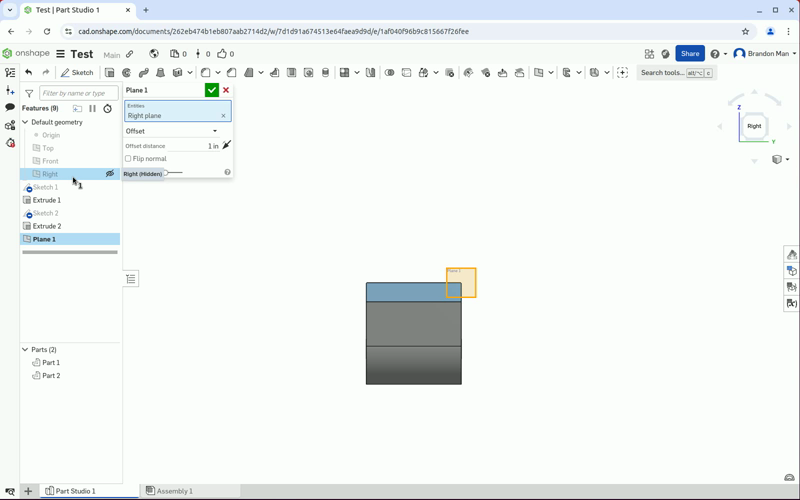
key(tab, 2)
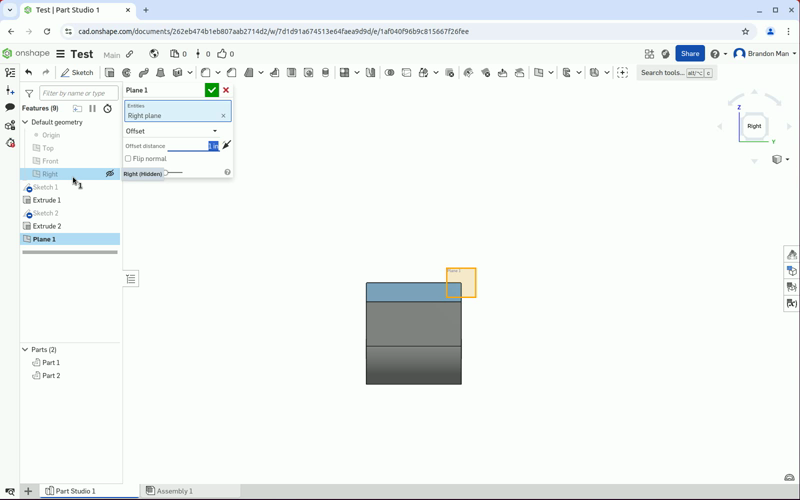
text(7.21)
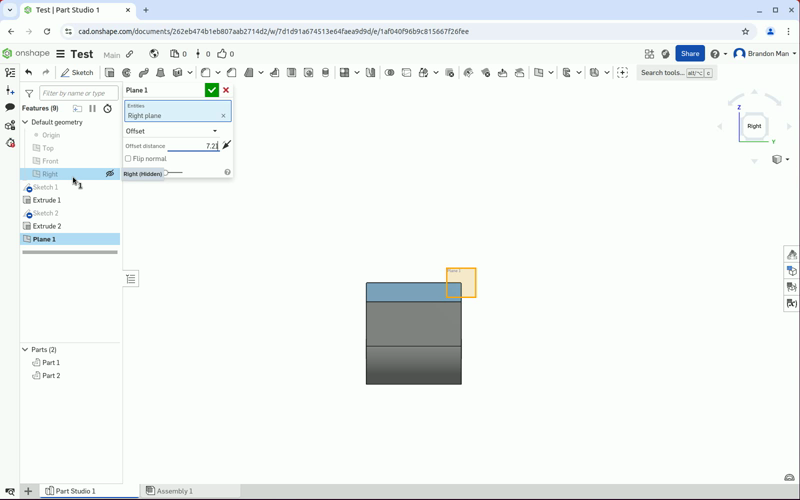
key(enter, 2)
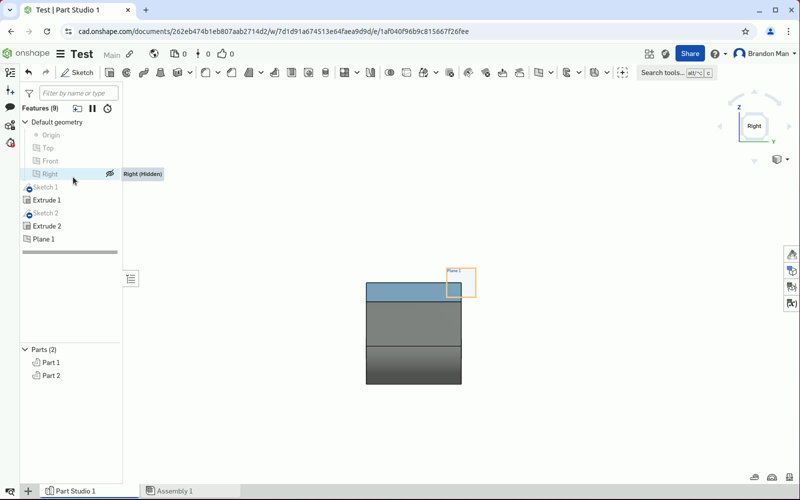
key(shift+s)
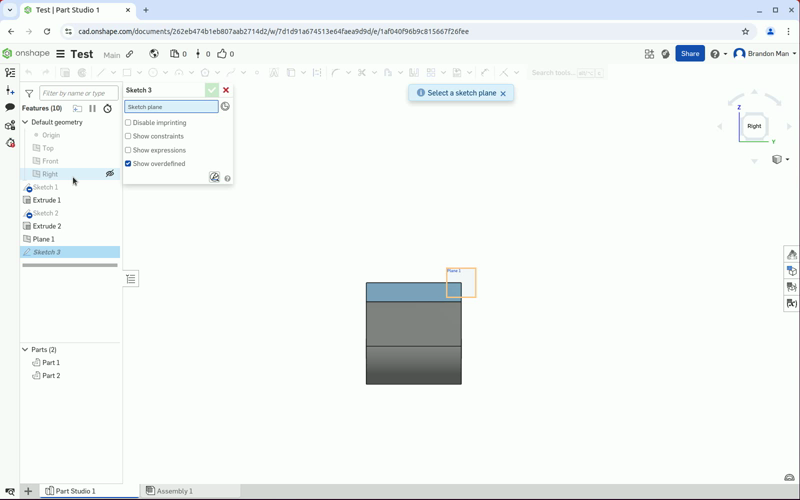
mouse_move(73, 241)
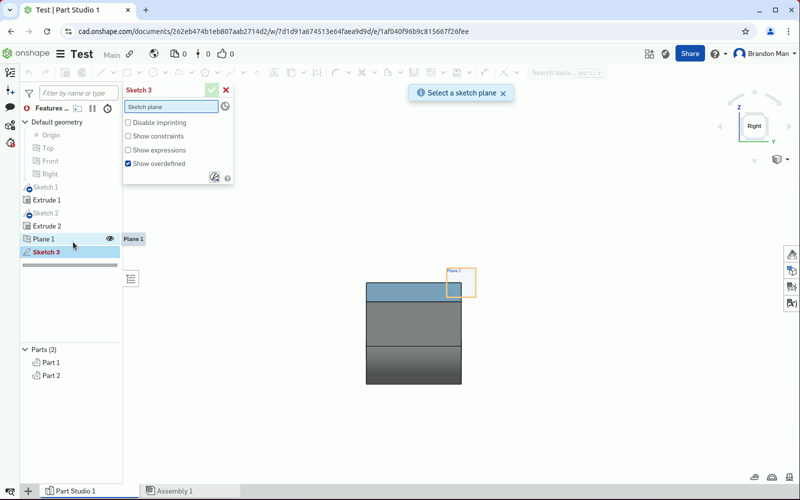
click(73, 241)
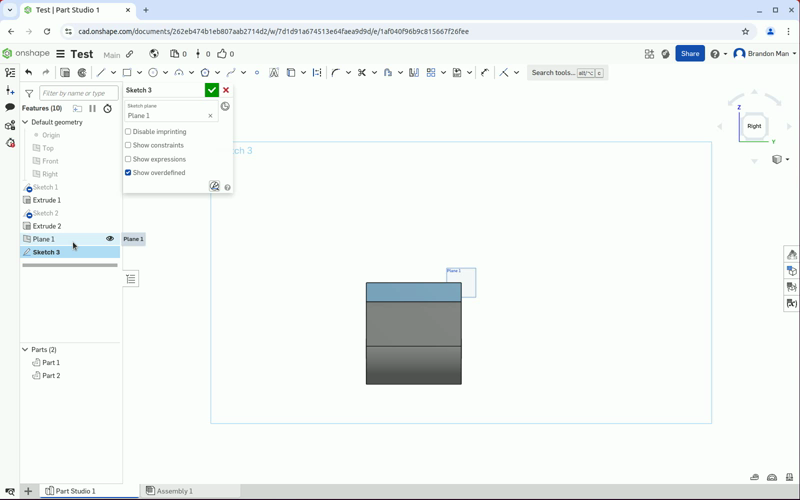
mouse_move(73, 352)
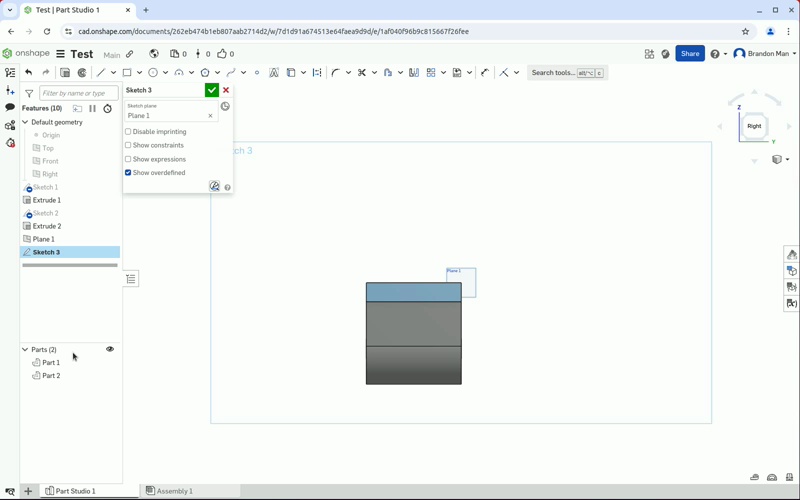
key(y)
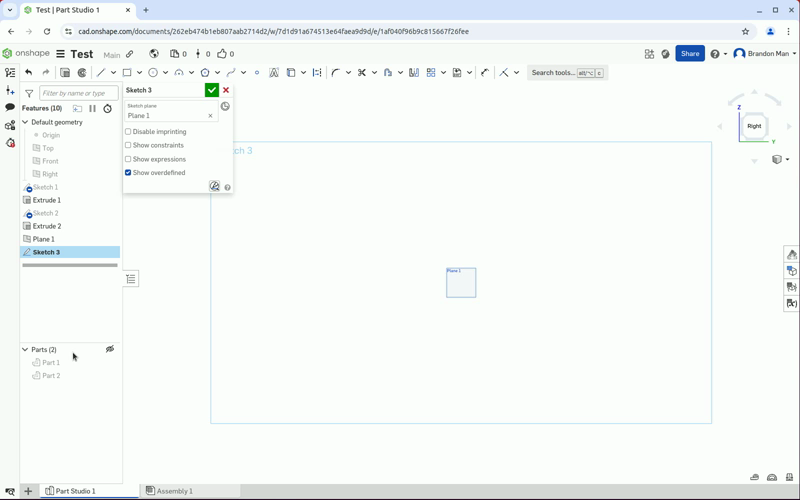
key(c)
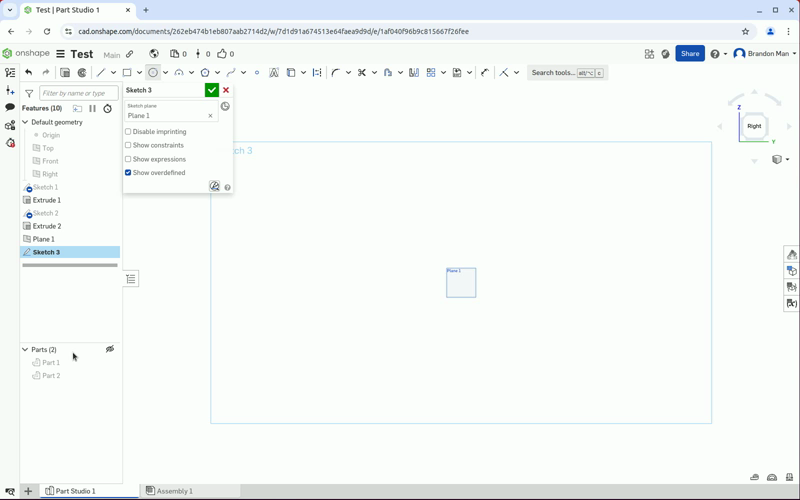
key_down(shift)
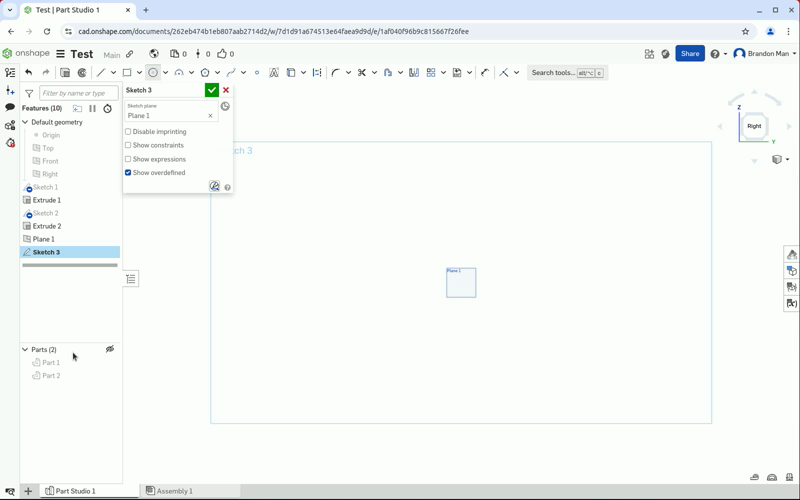
mouse_move(413, 324)
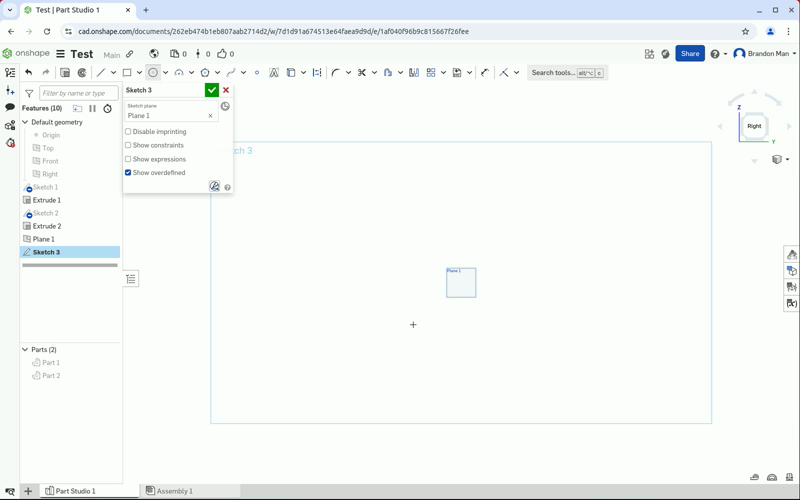
click(413, 324)
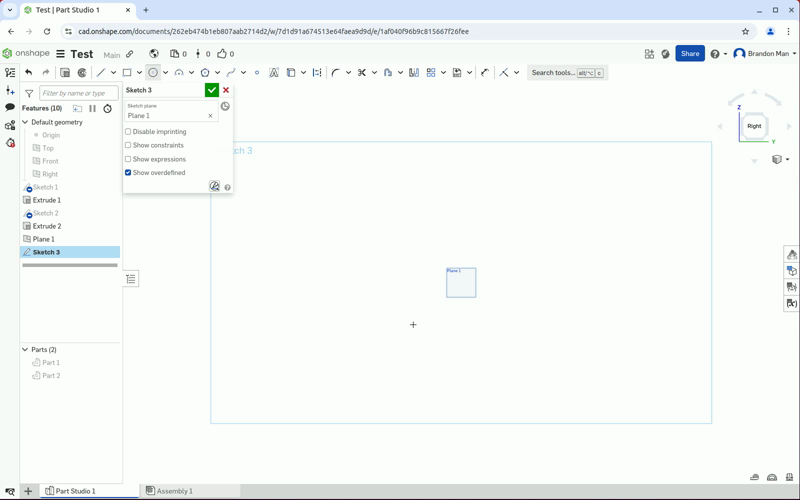
key_up(shift)
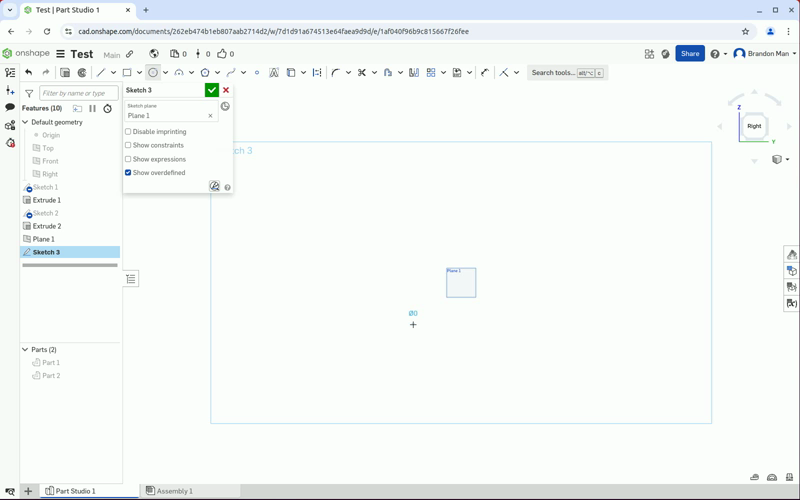
mouse_move(425, 324)
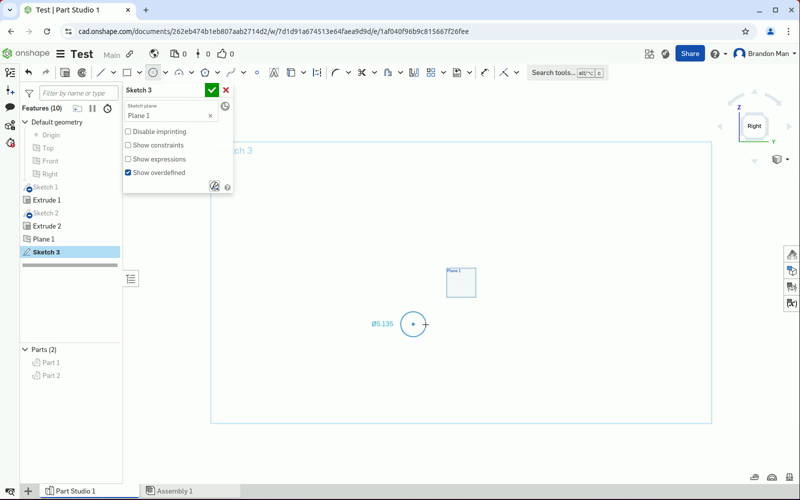
click(425, 324)
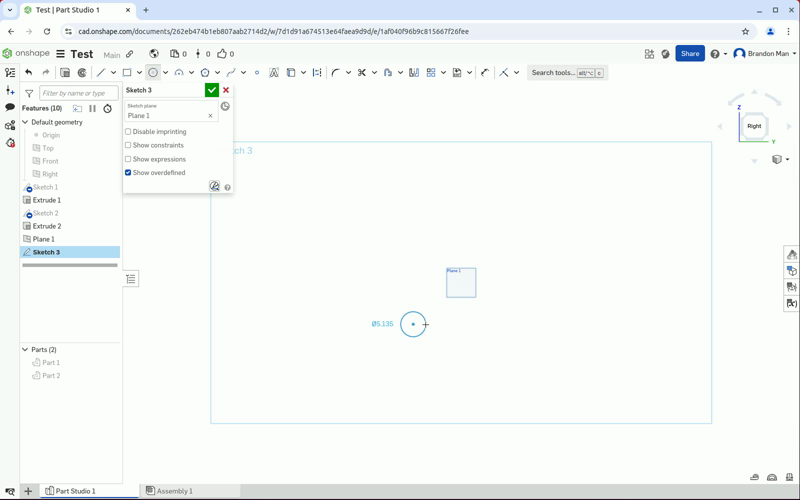
key(esc)
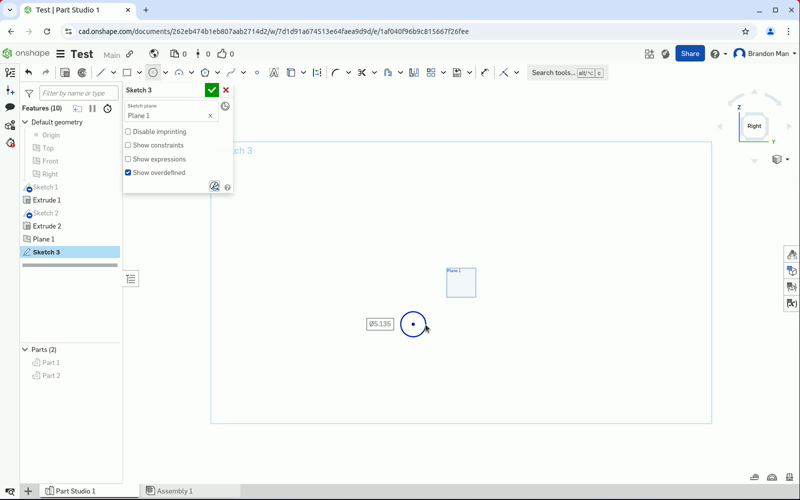
mouse_move(416, 333)
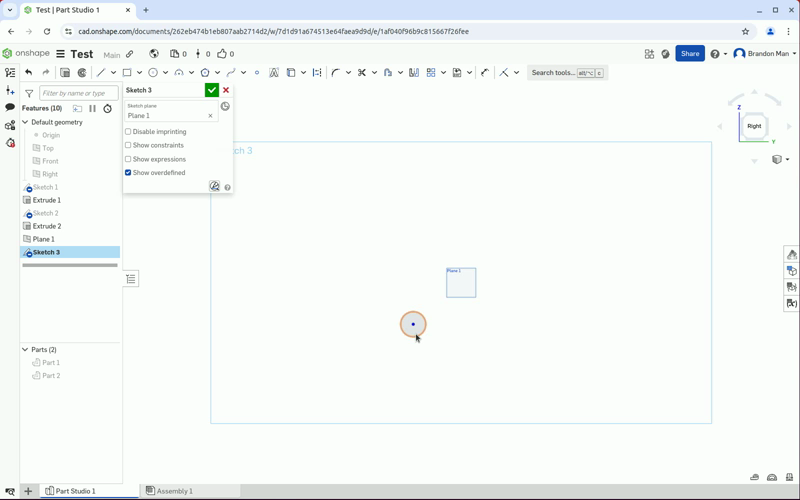
scroll(6)
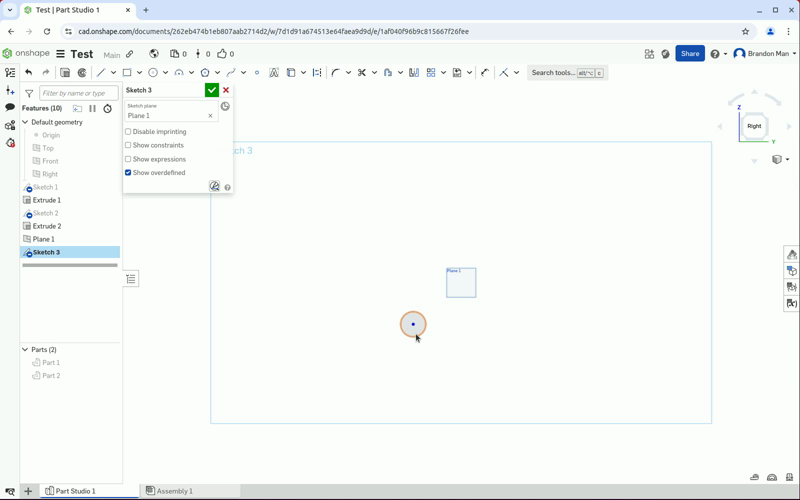
scroll(6)
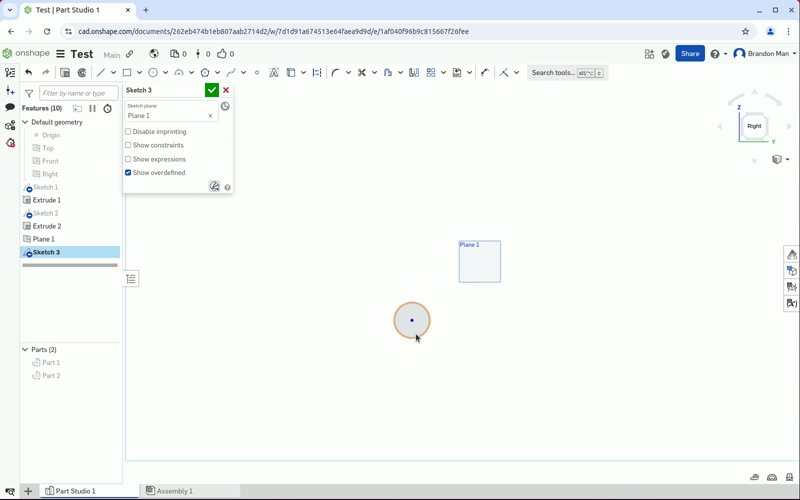
scroll(6)
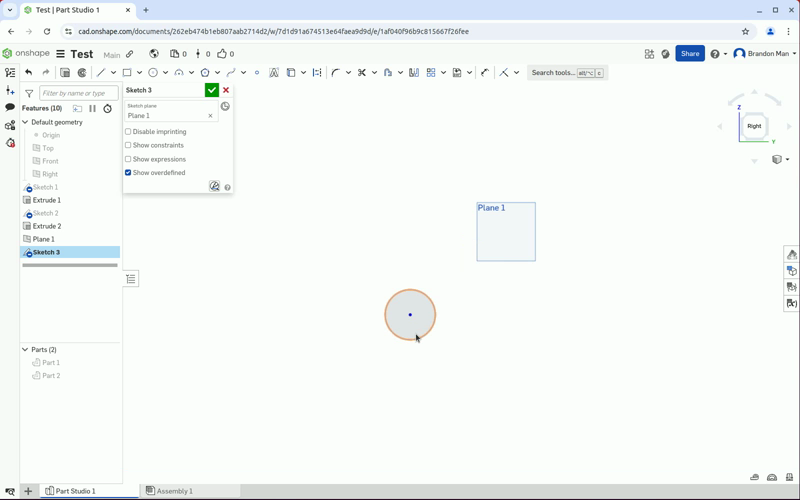
scroll(6)
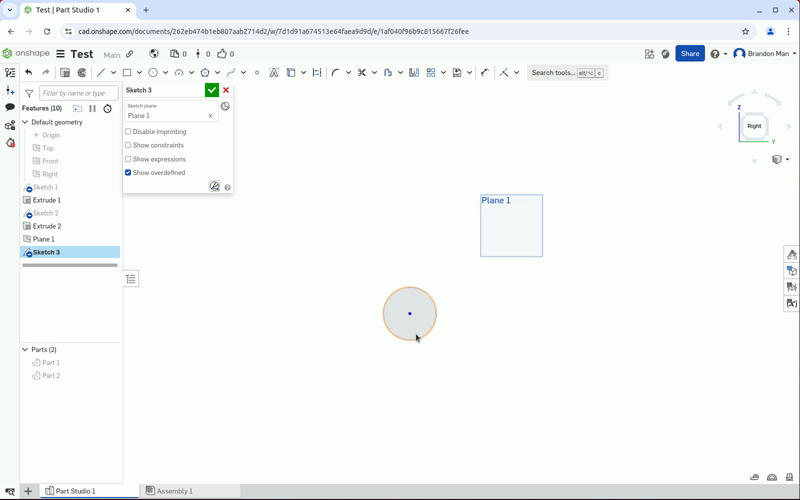
scroll(6)
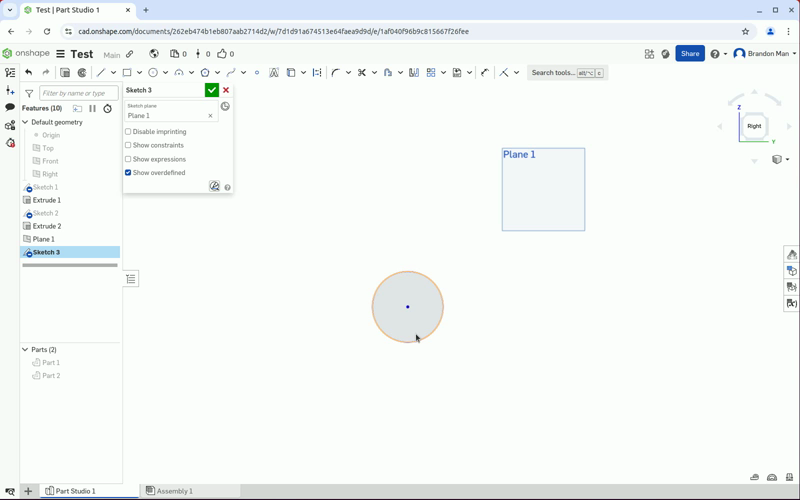
scroll(6)
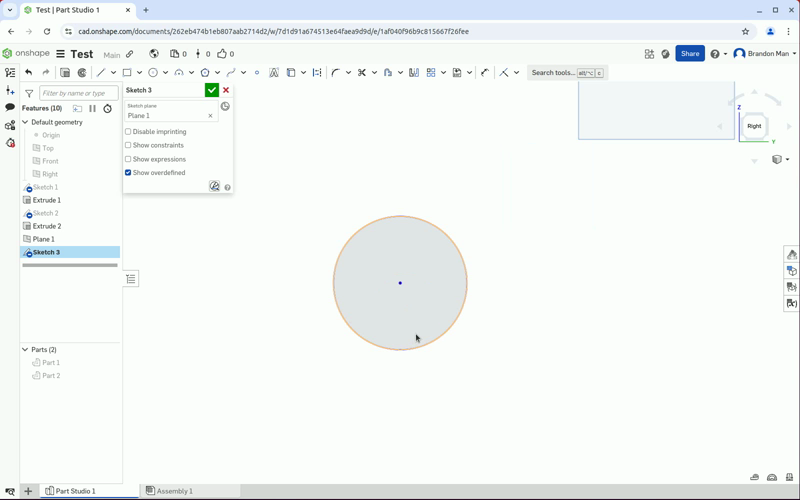
scroll(6)
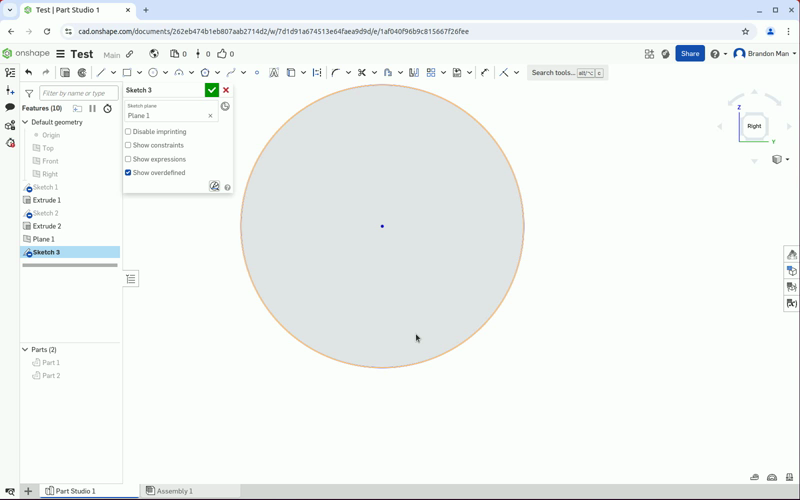
click(416, 333)
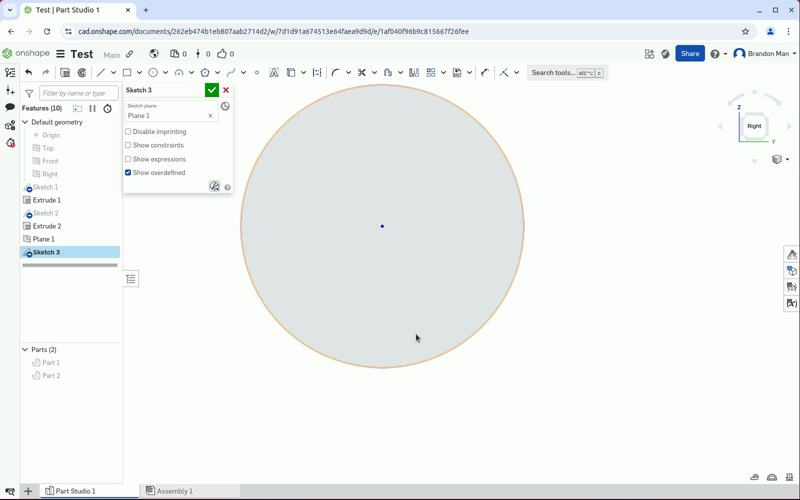
scroll(-6)
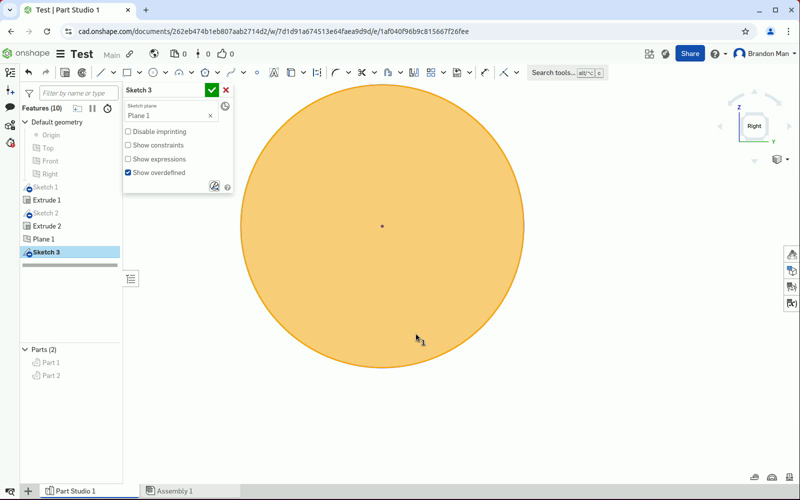
scroll(-6)
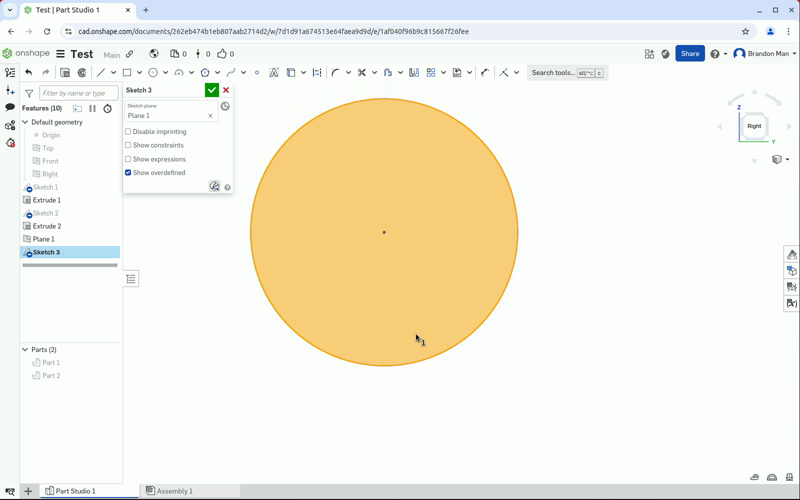
scroll(-6)
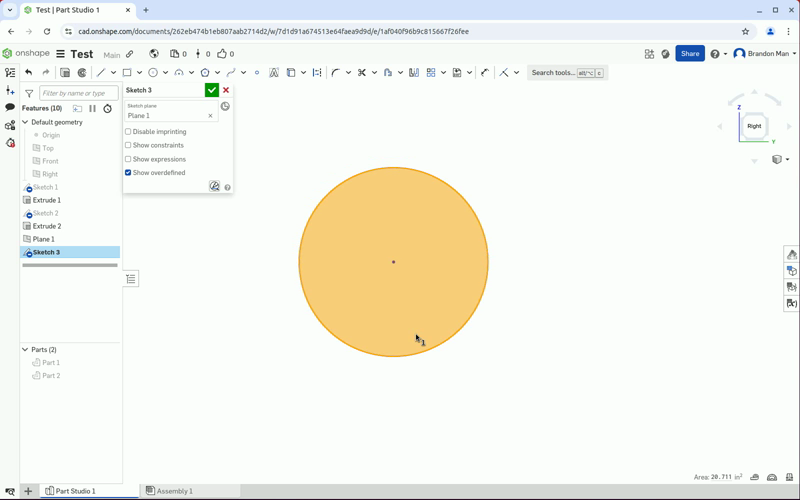
scroll(-6)
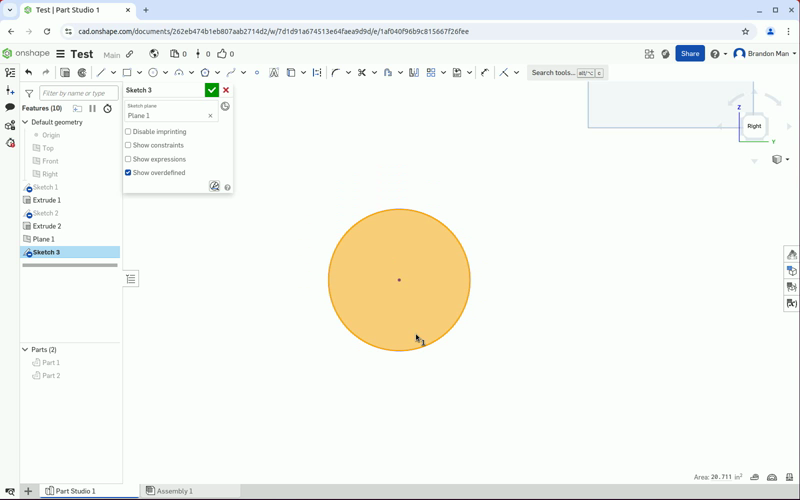
scroll(-6)
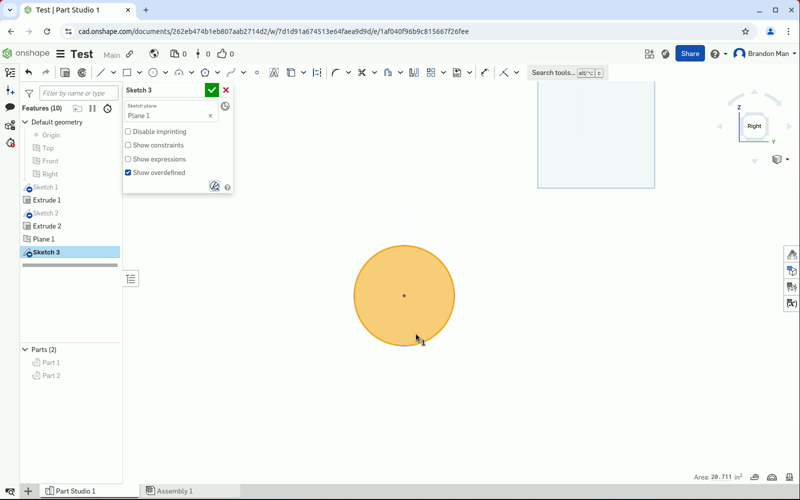
scroll(-6)
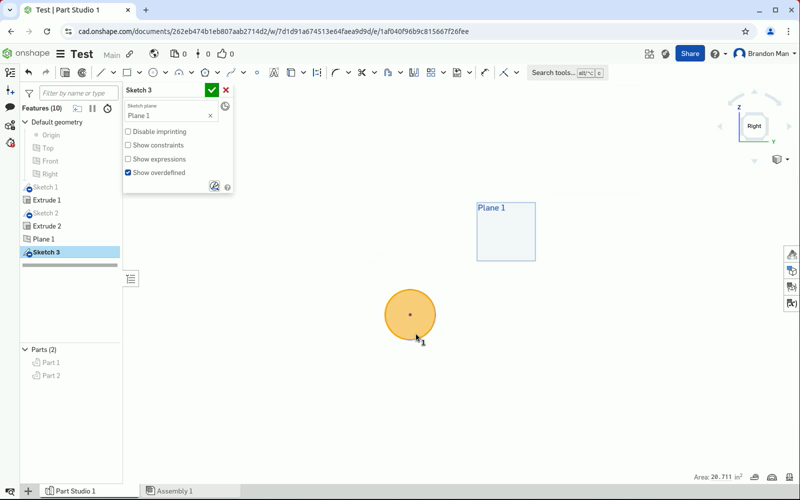
scroll(-6)
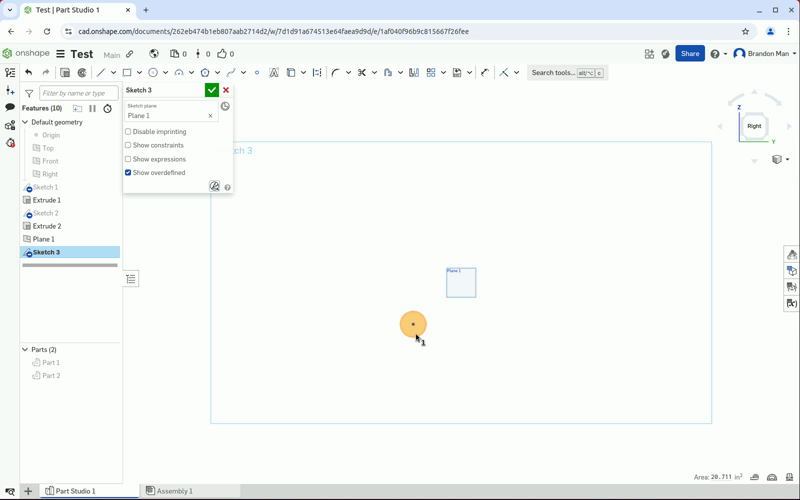
mouse_move(73, 352)
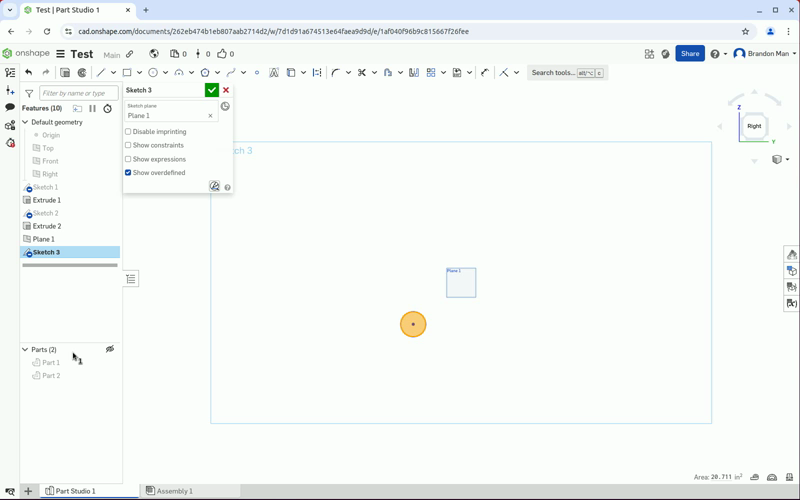
key(shift+y)
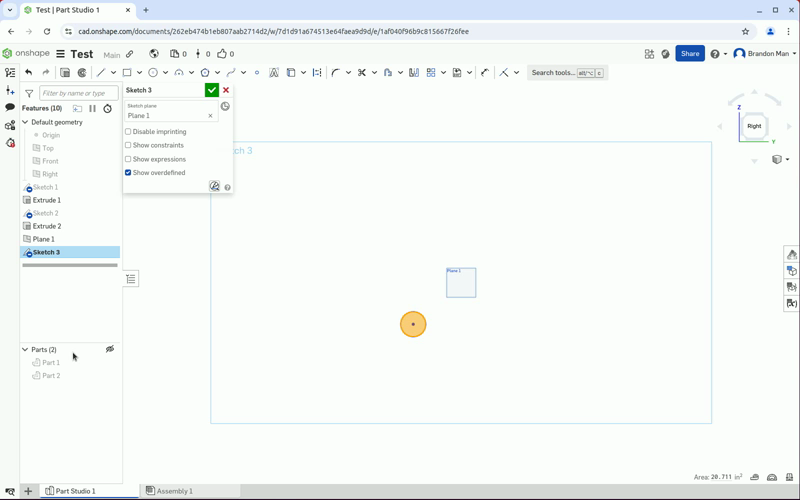
key(shift+e)
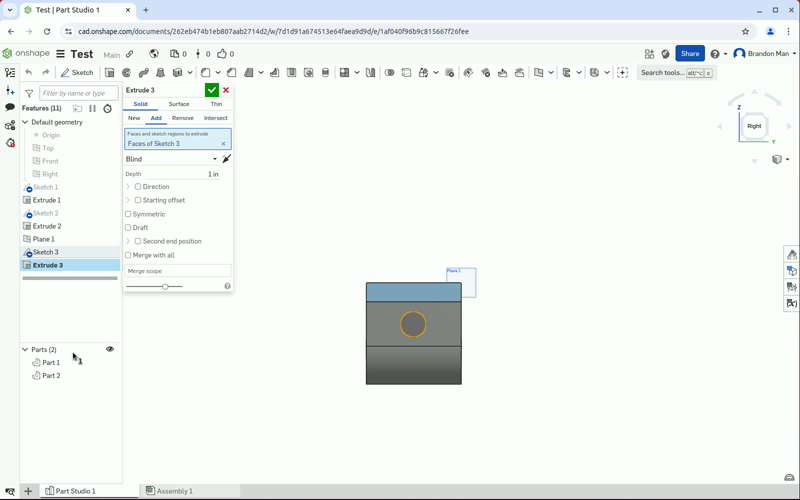
mouse_move(143, 106)
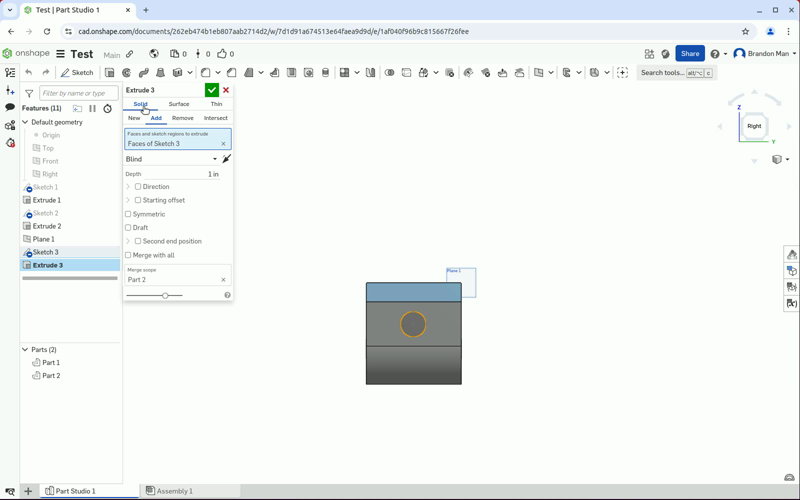
click(143, 106)
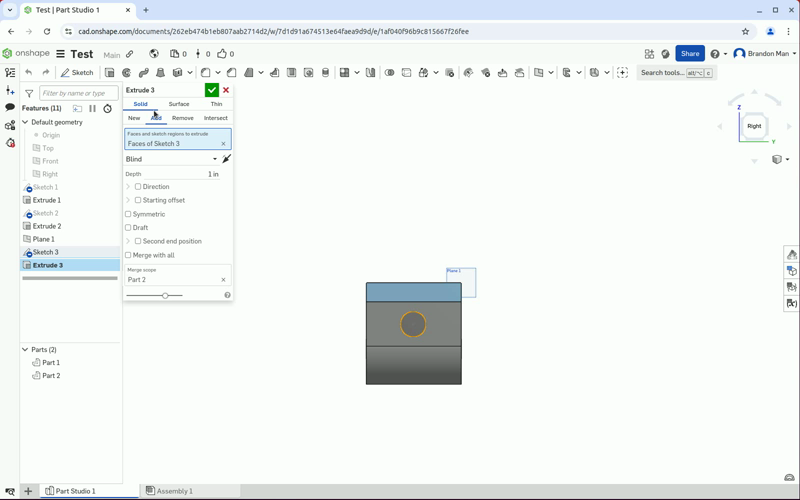
mouse_move(186, 120)
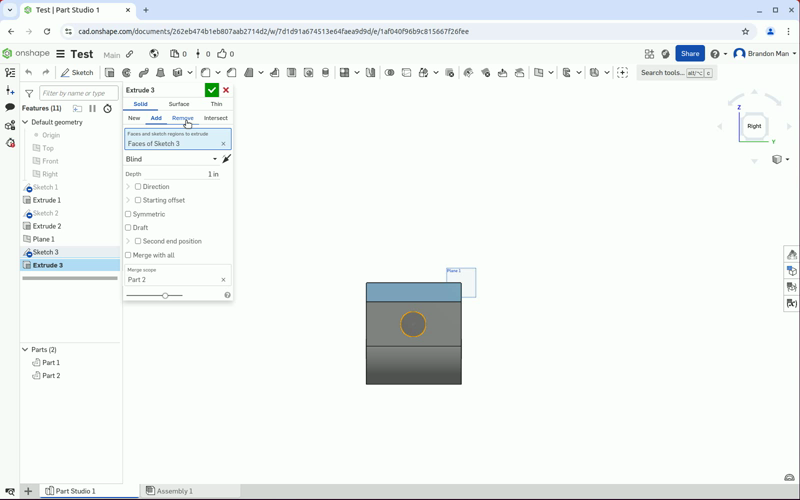
click(186, 120)
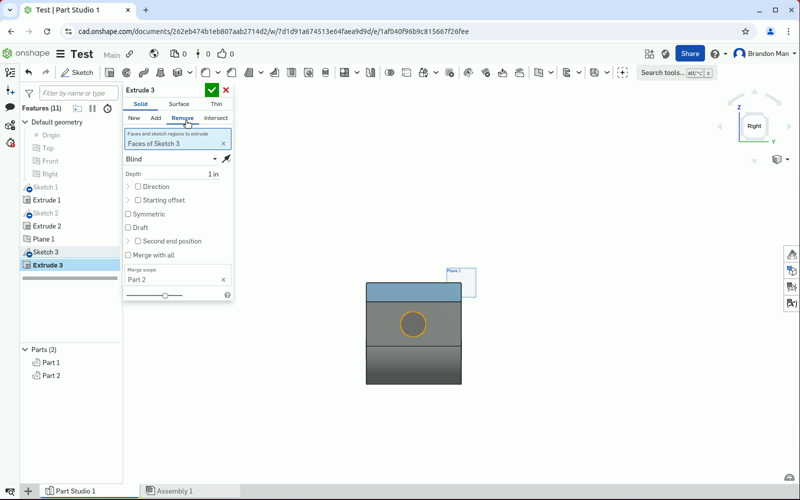
key(tab, 4)
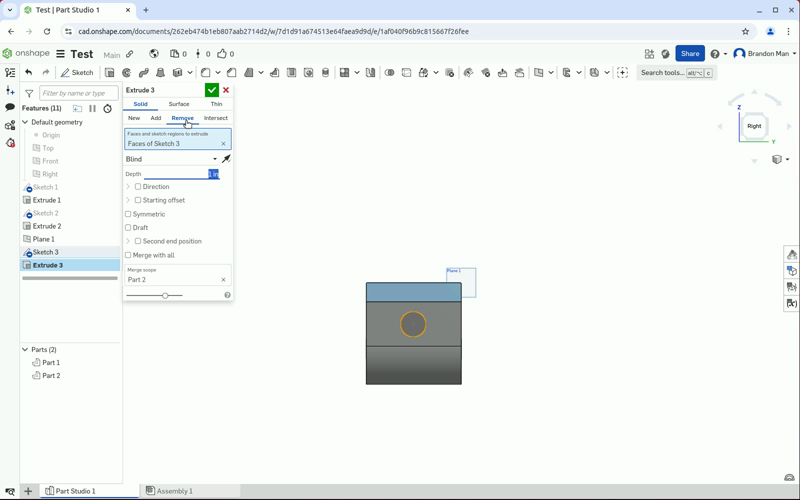
text(26.478)
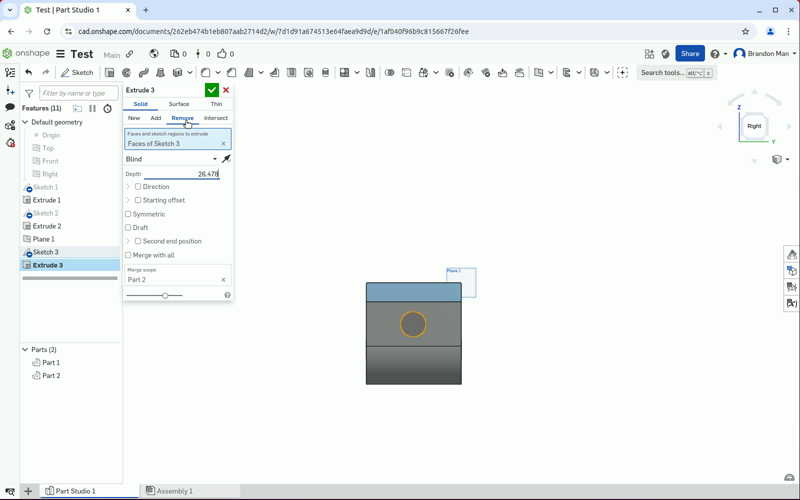
key(tab, 6)
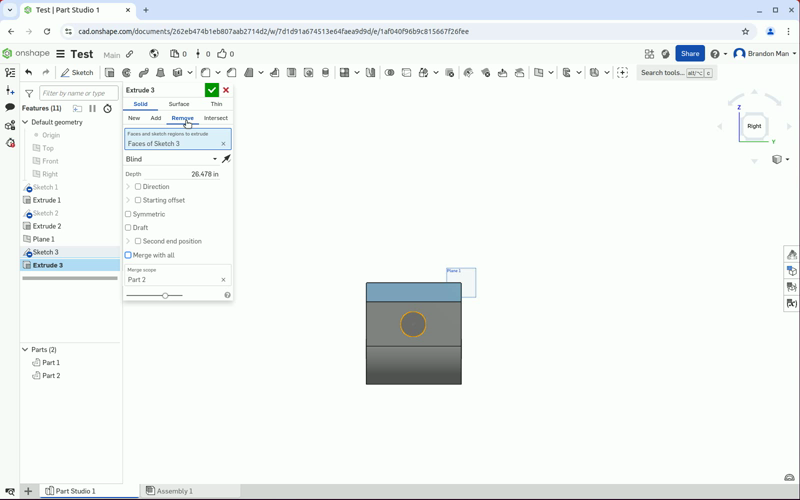
key(space)
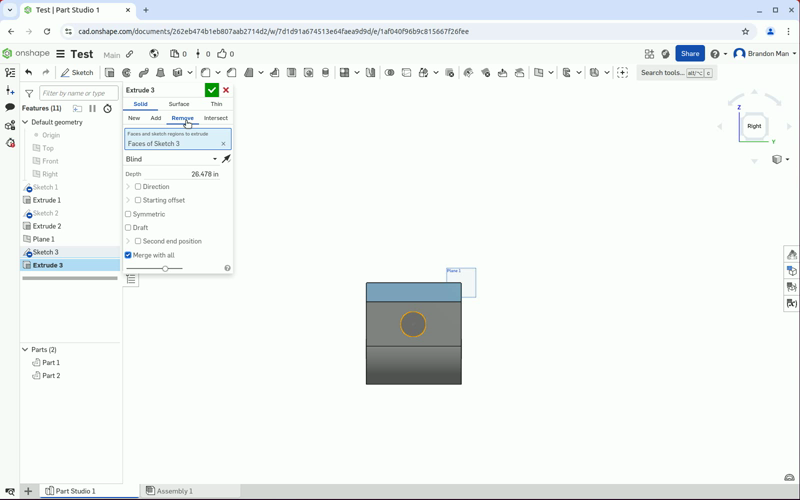
key(enter)
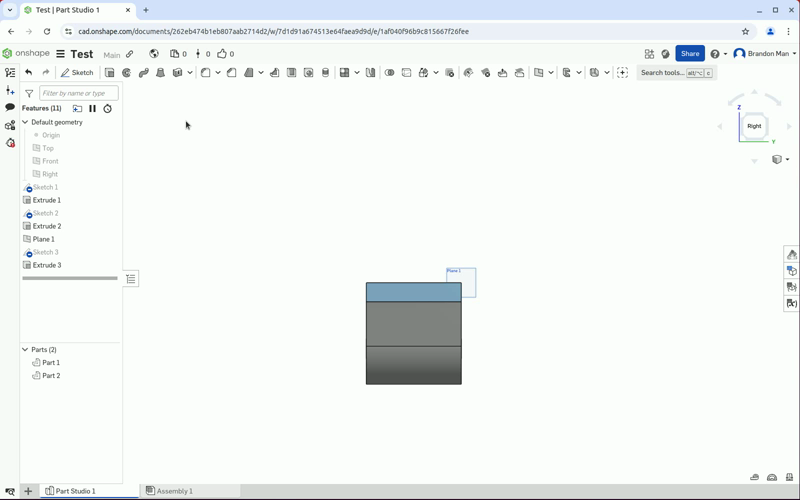
key(shift+h)
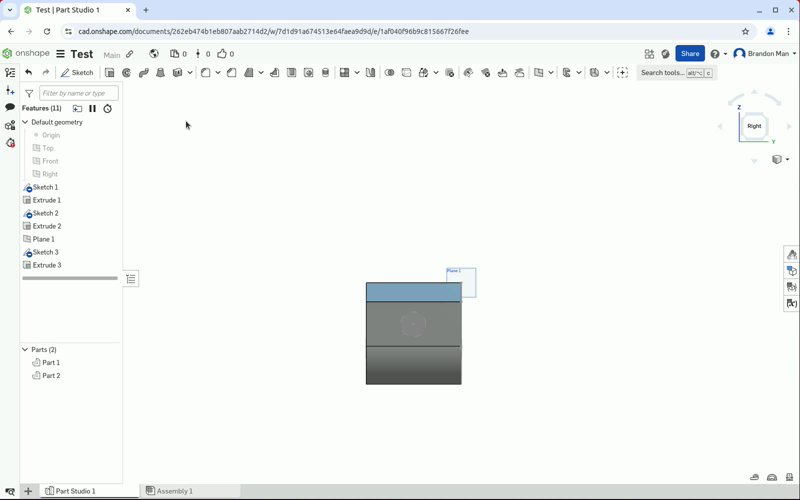
key(shift+h)
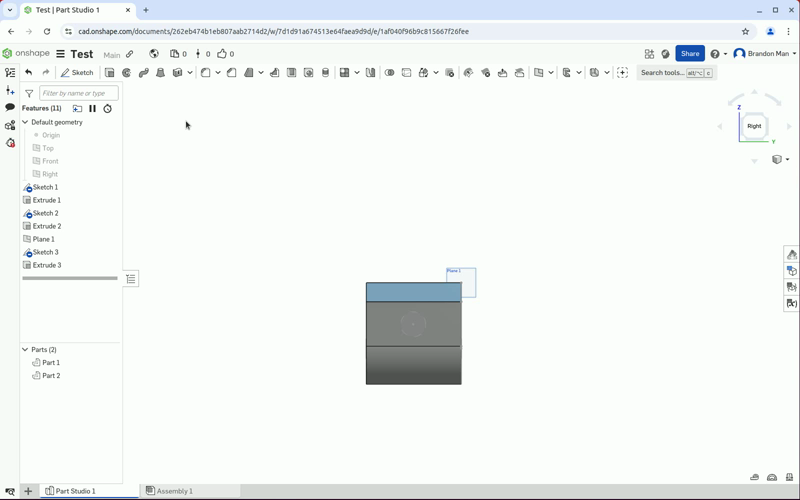
key(shift+7)
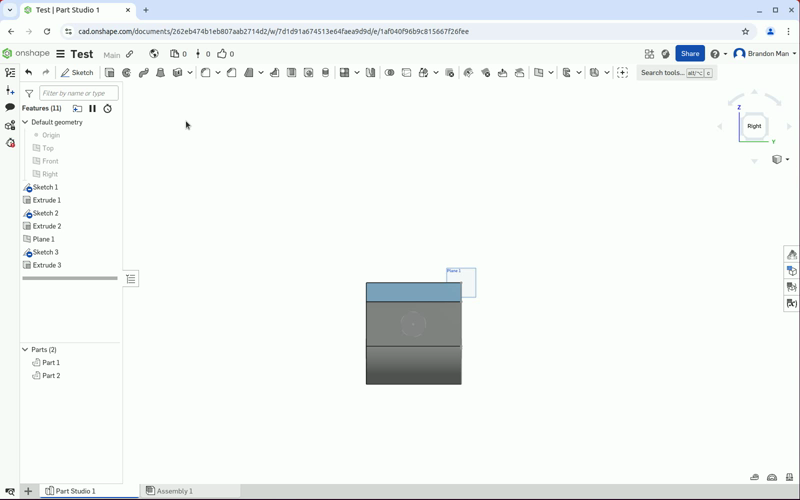
key(right, 2)
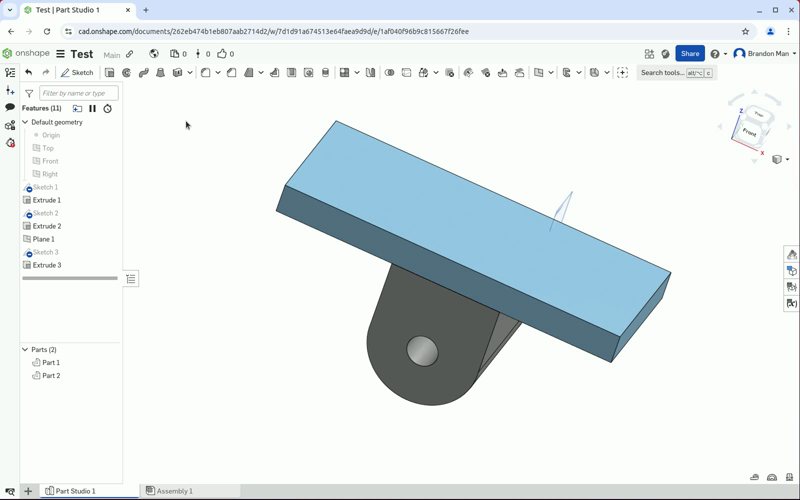
key(down, 2)
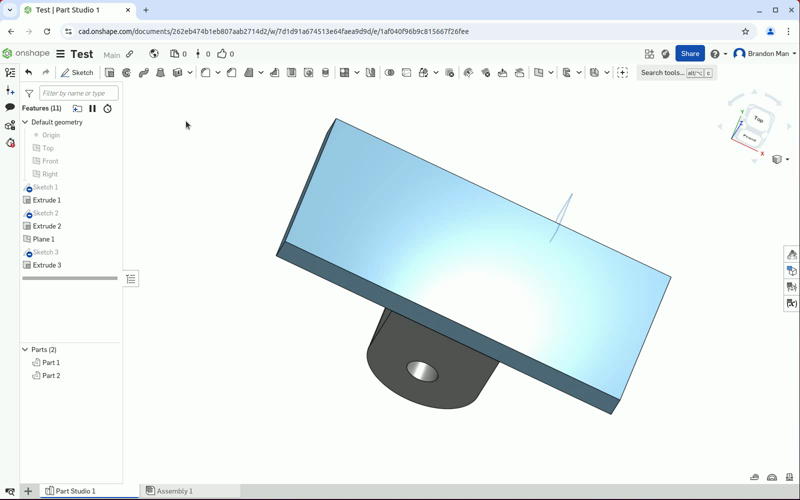
key(up, 2)
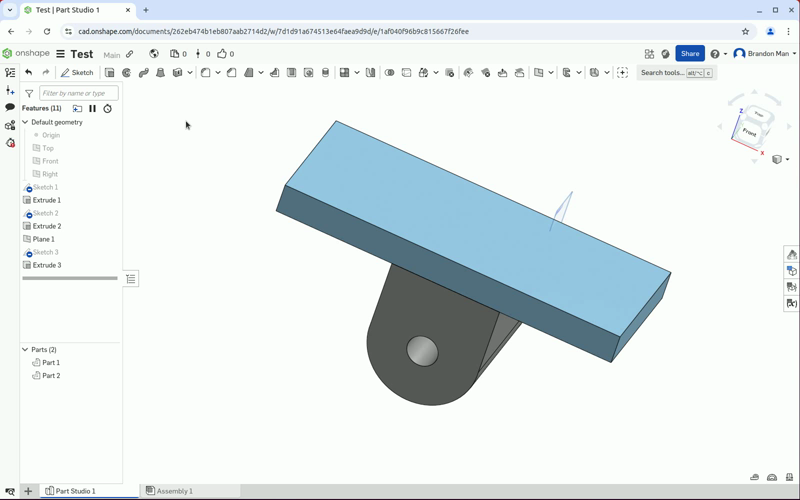
key(left, 2)
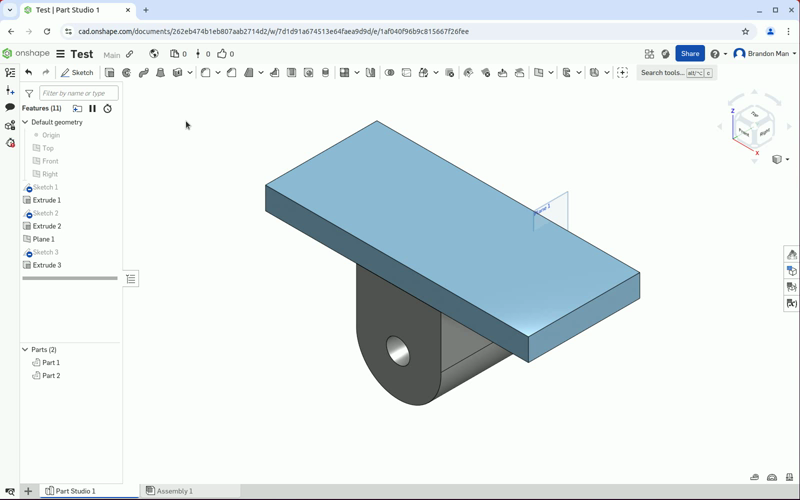
mouse_move(73, 189)
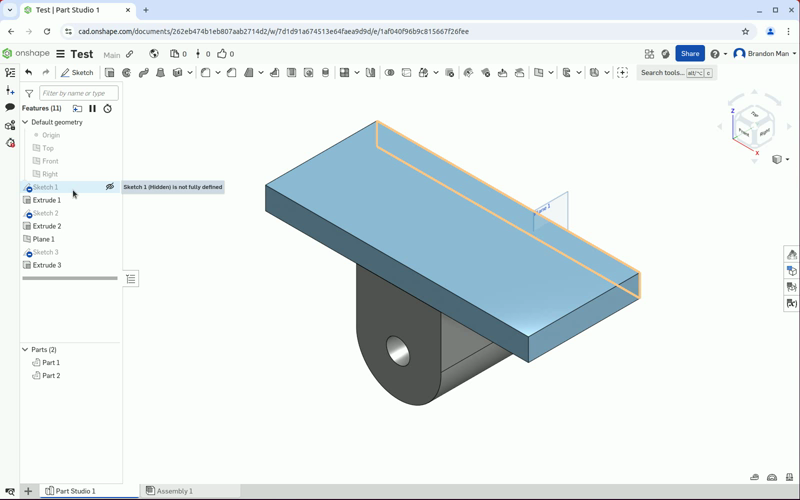
click(73, 189)